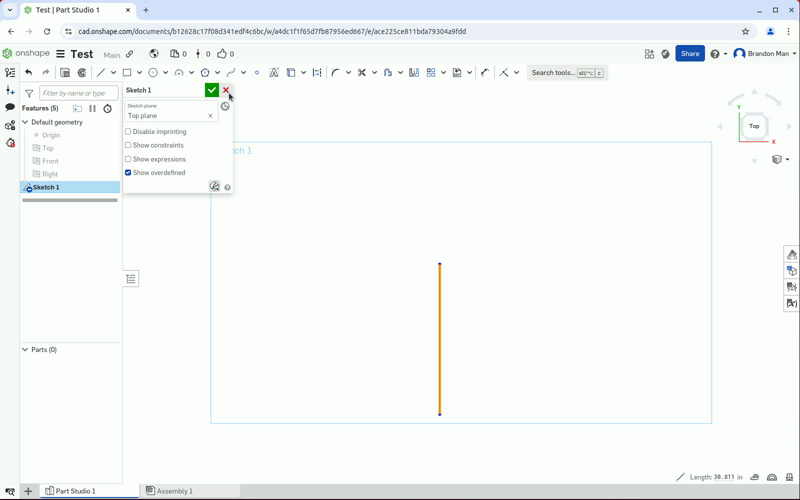
key(shift+h)
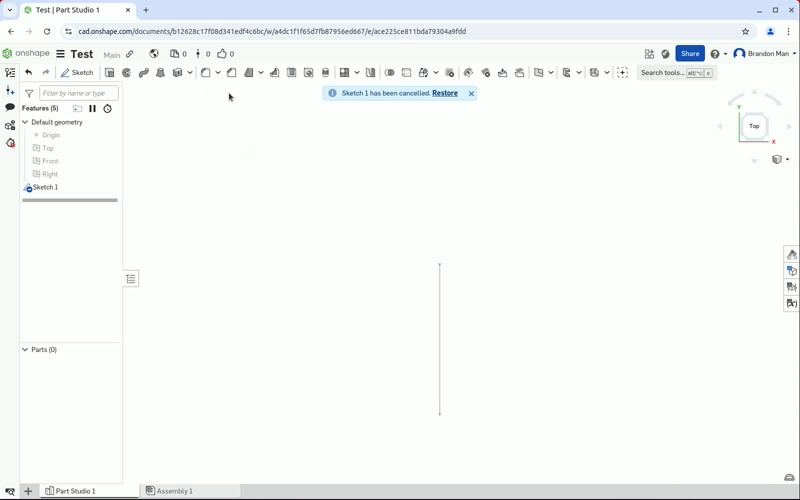
key(shift+s)
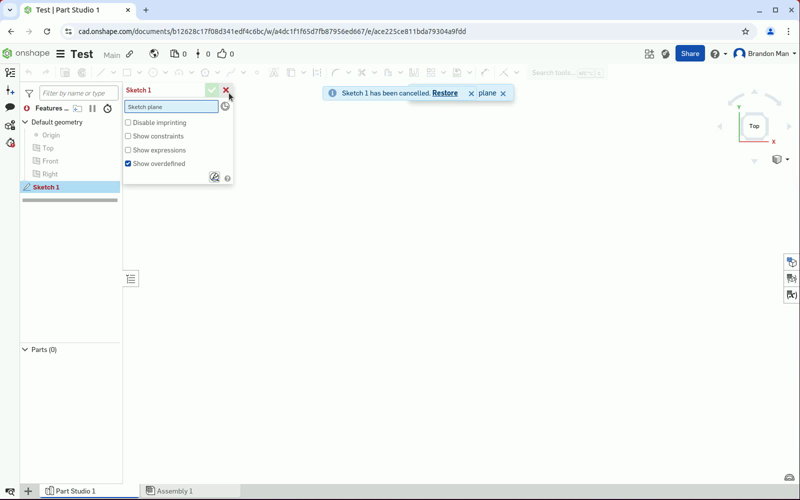
mouse_move(73, 150)
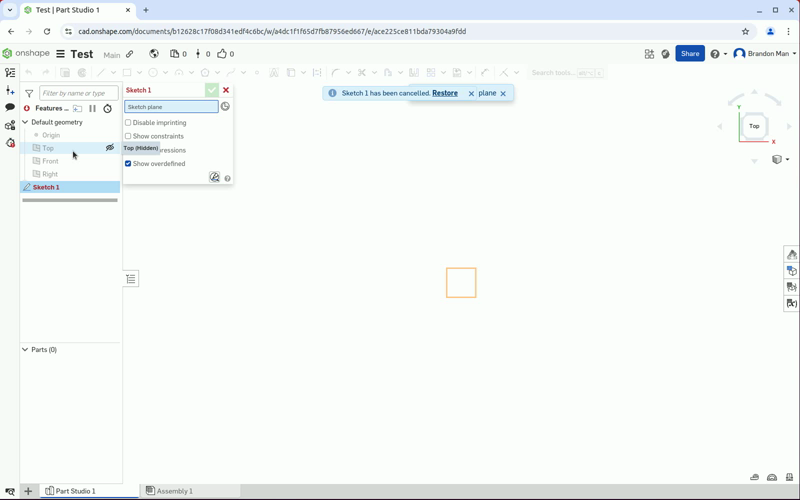
click(73, 150)
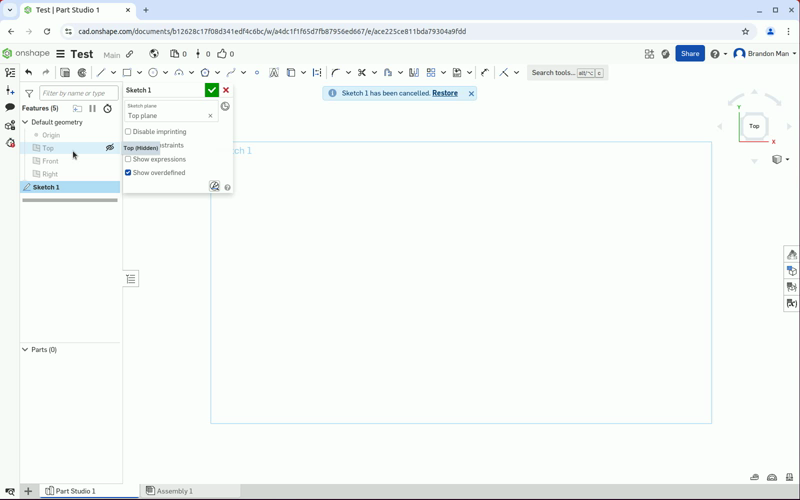
mouse_move(73, 352)
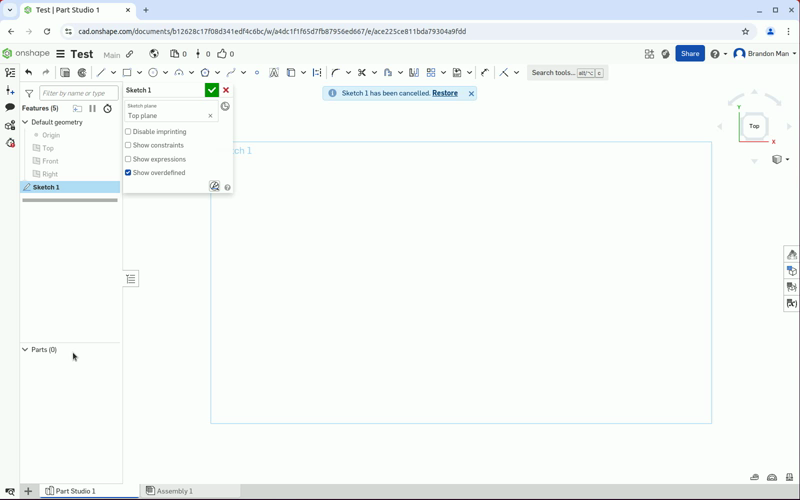
key(y)
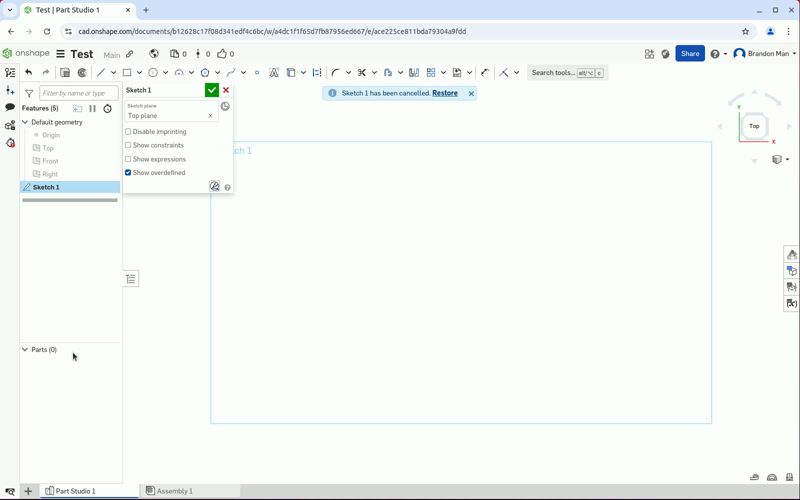
key(l)
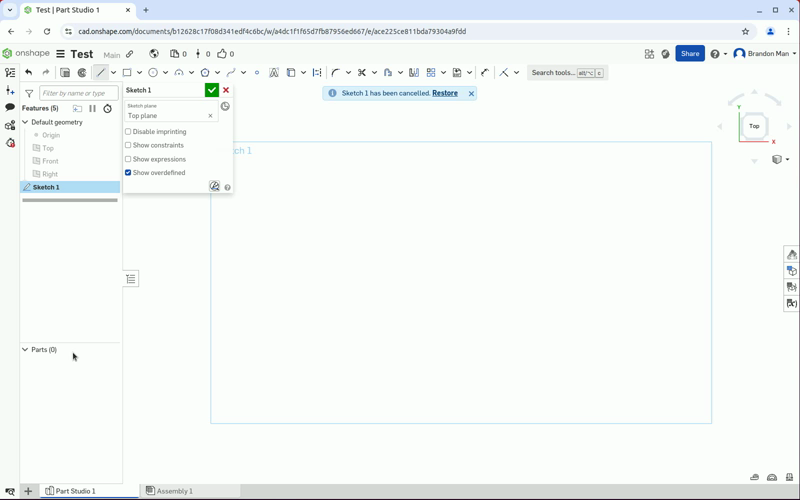
key_down(shift)
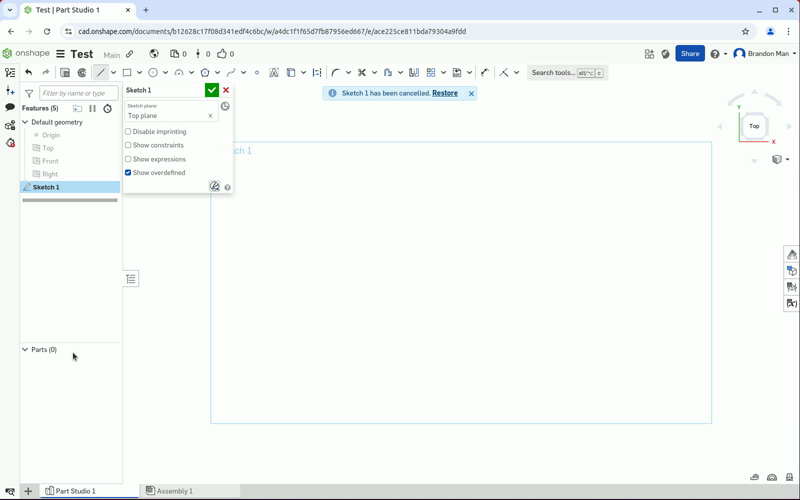
mouse_move(391, 334)
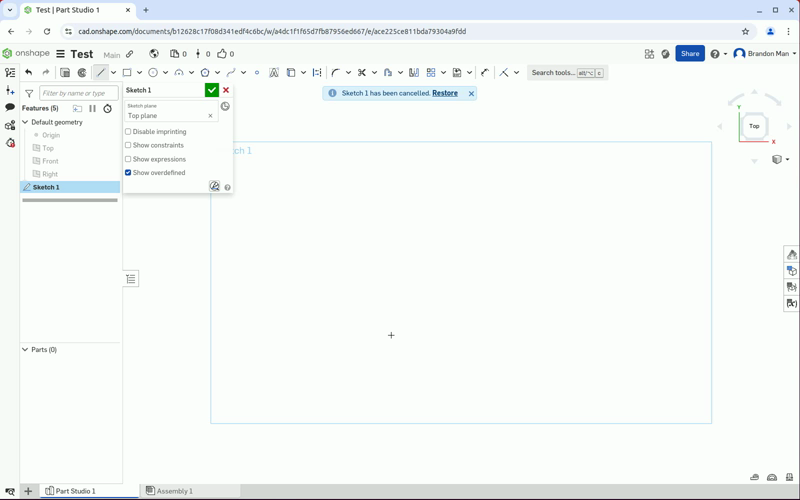
click(391, 334)
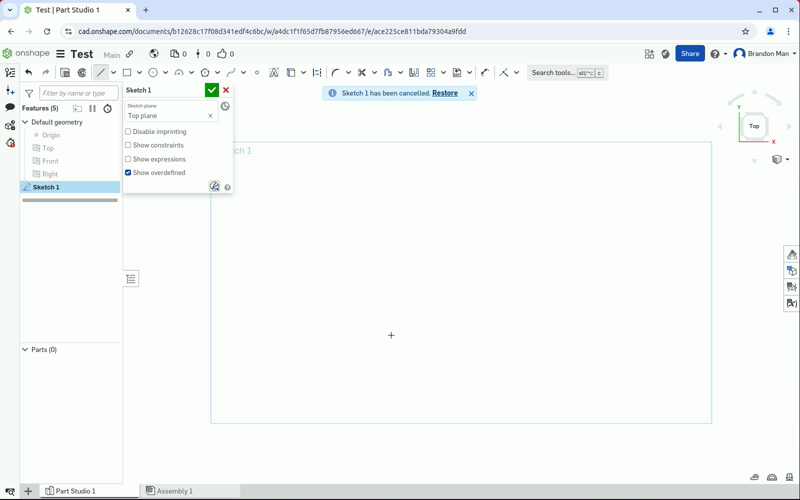
key_up(shift)
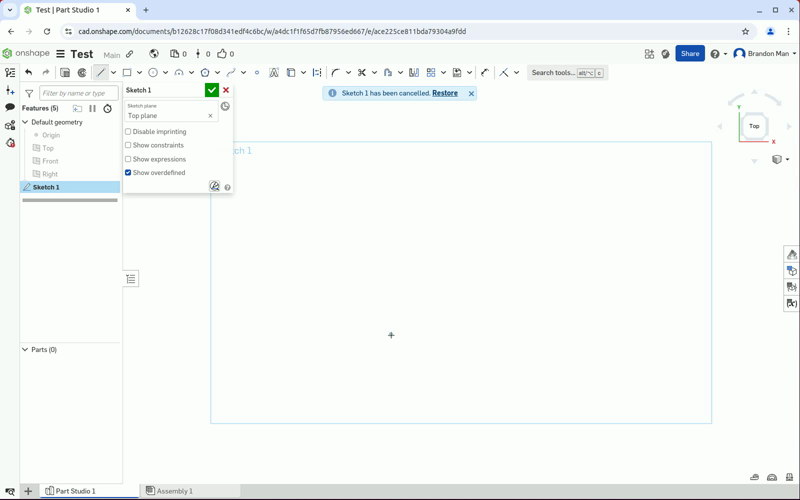
key_down(shift)
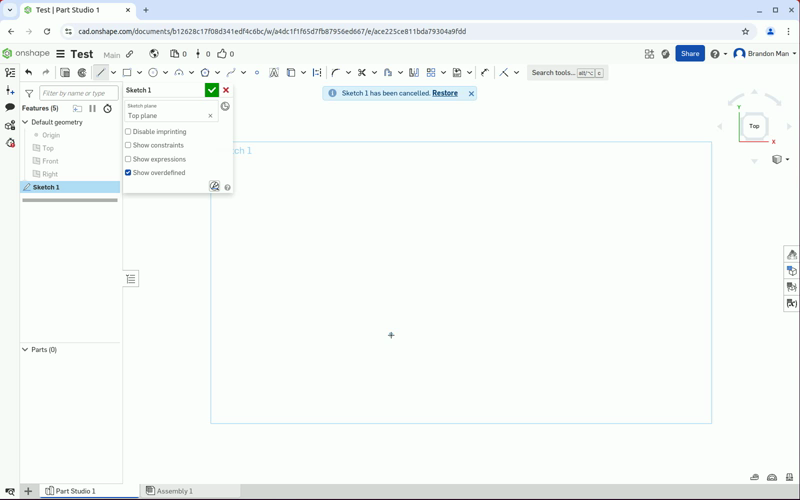
mouse_move(529, 334)
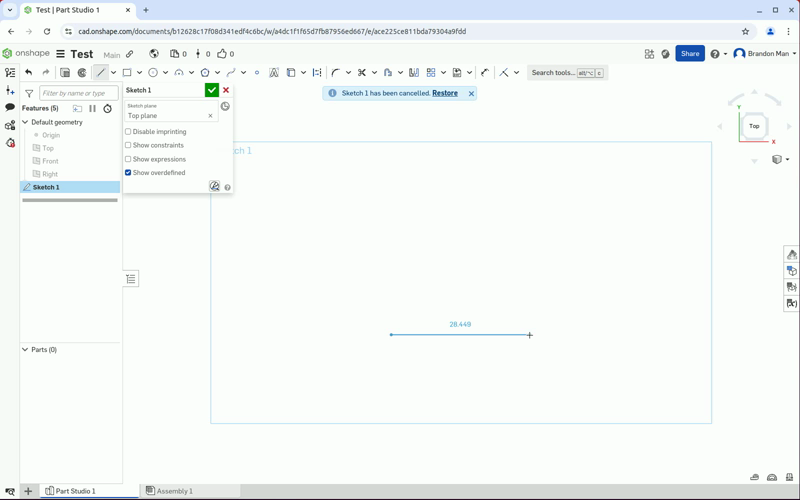
click(529, 334)
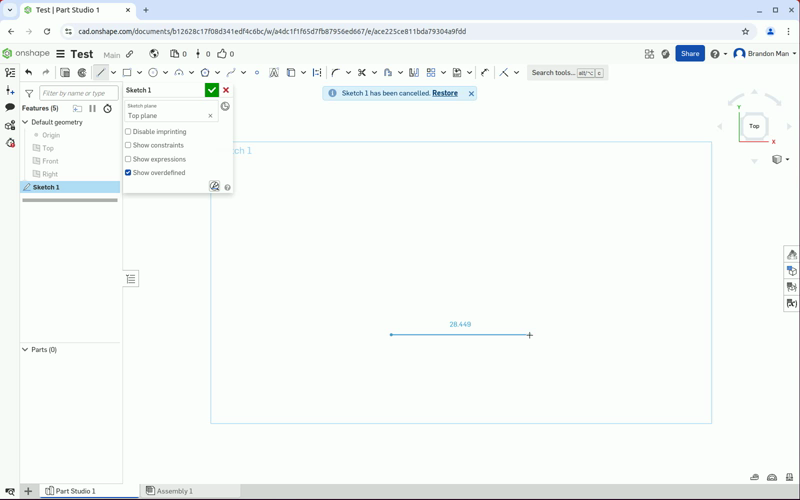
key_up(shift)
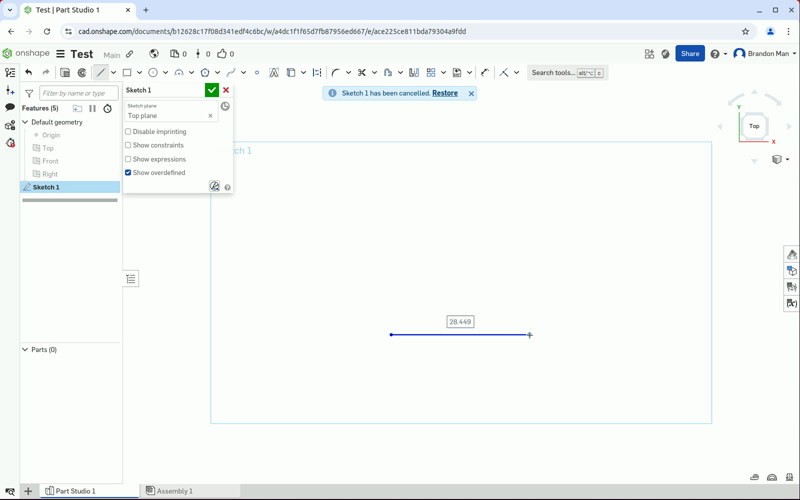
key_down(shift)
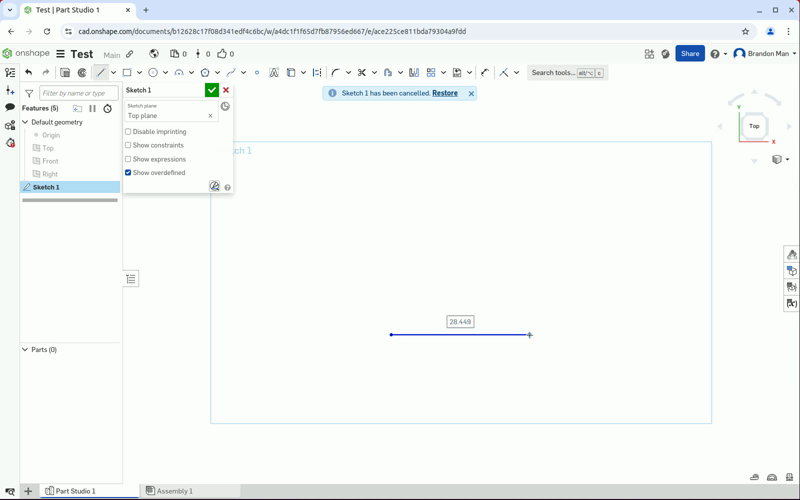
mouse_move(529, 231)
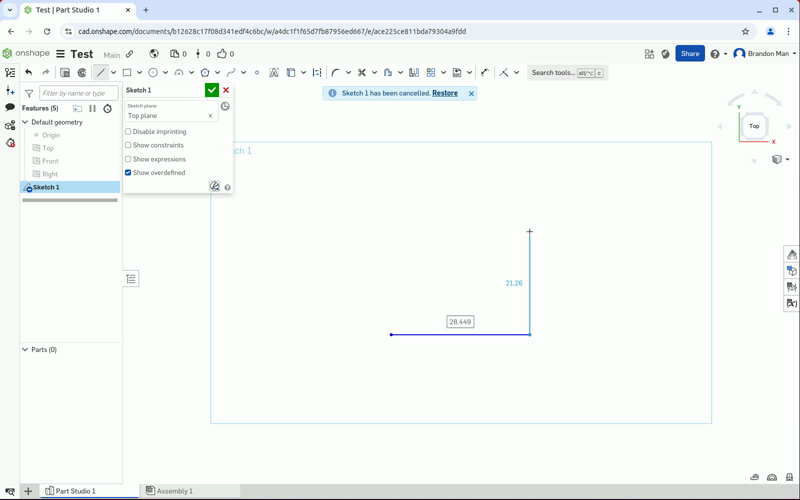
click(529, 231)
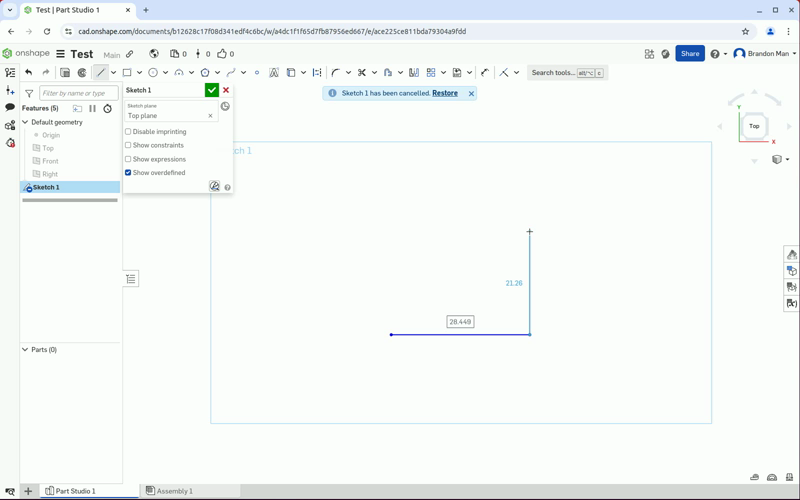
key_up(shift)
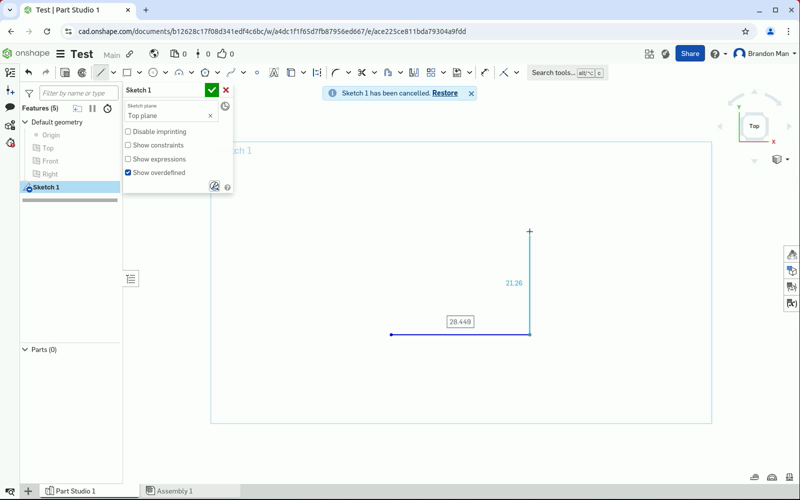
key_down(shift)
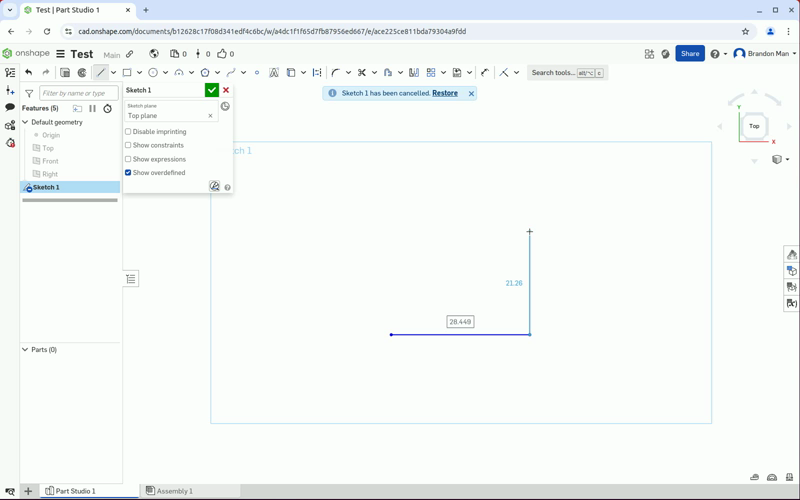
mouse_move(391, 231)
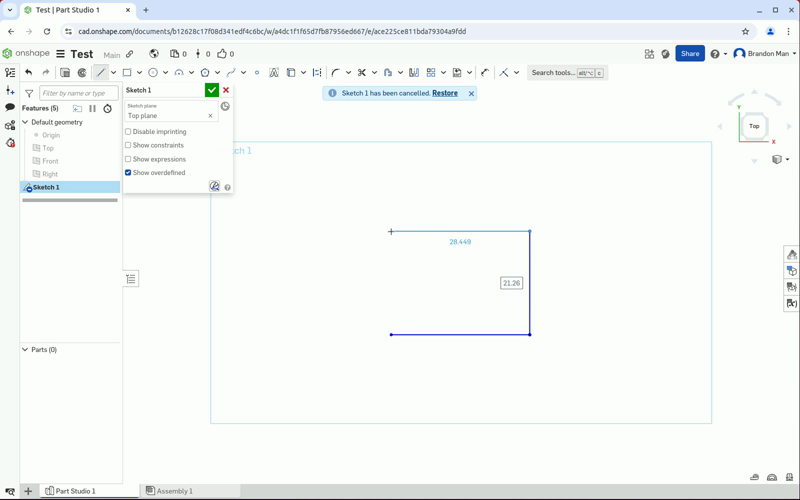
click(391, 231)
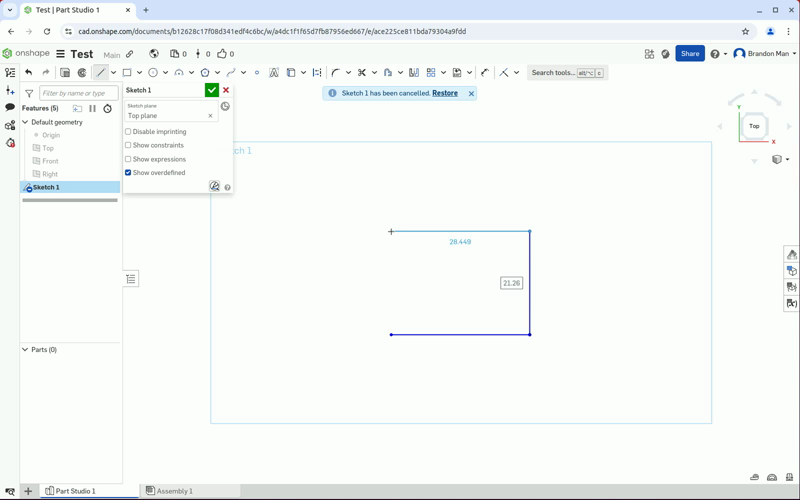
key_up(shift)
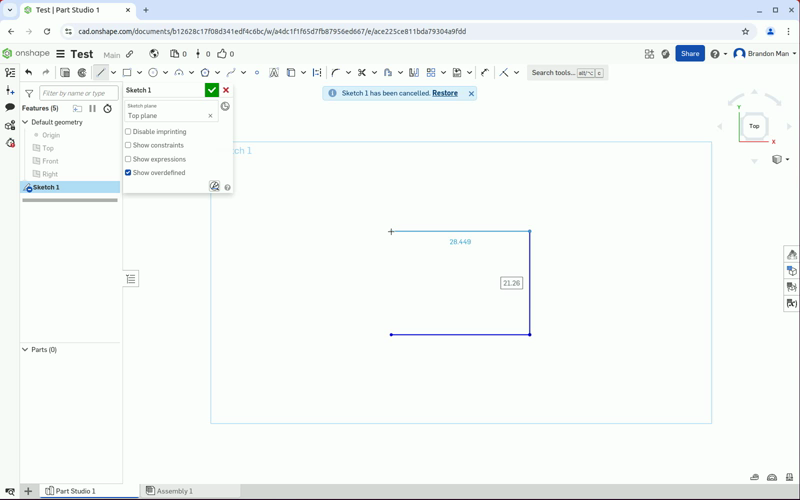
key_down(shift)
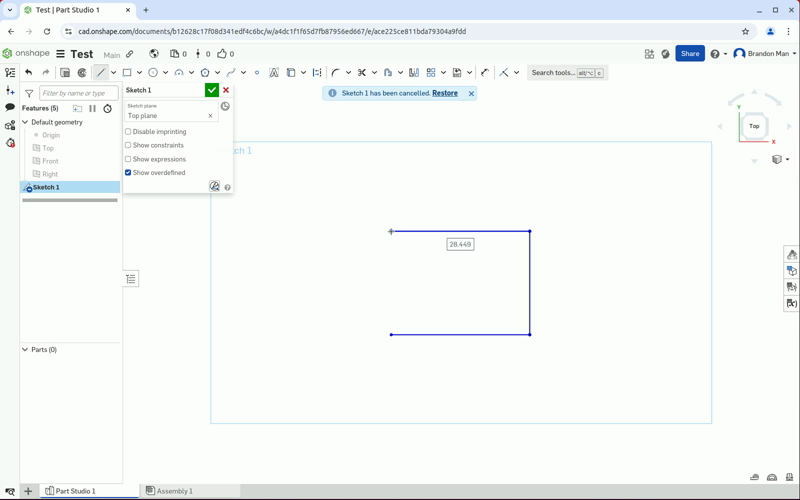
mouse_move(391, 334)
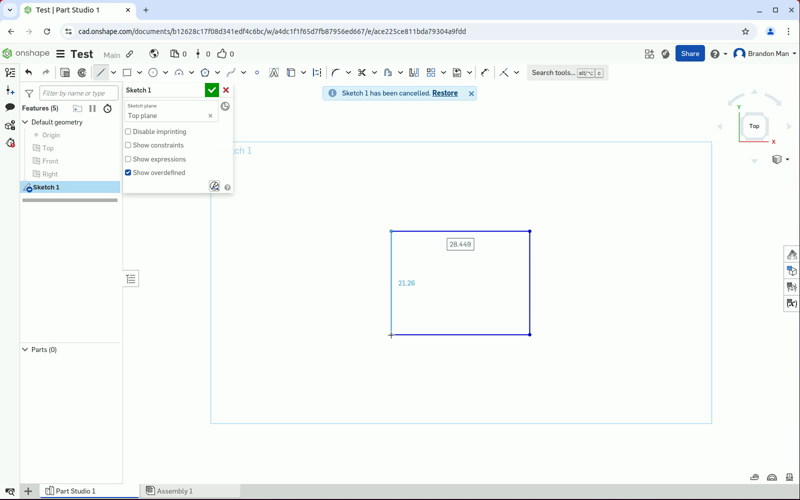
key_up(shift)
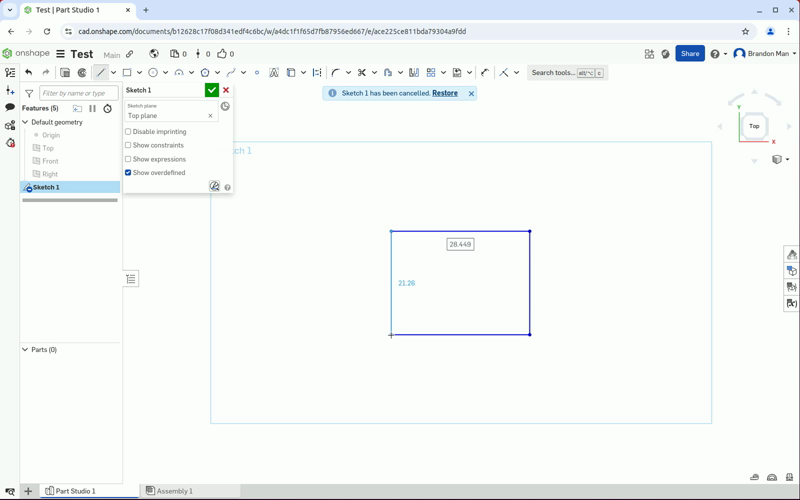
click(391, 334)
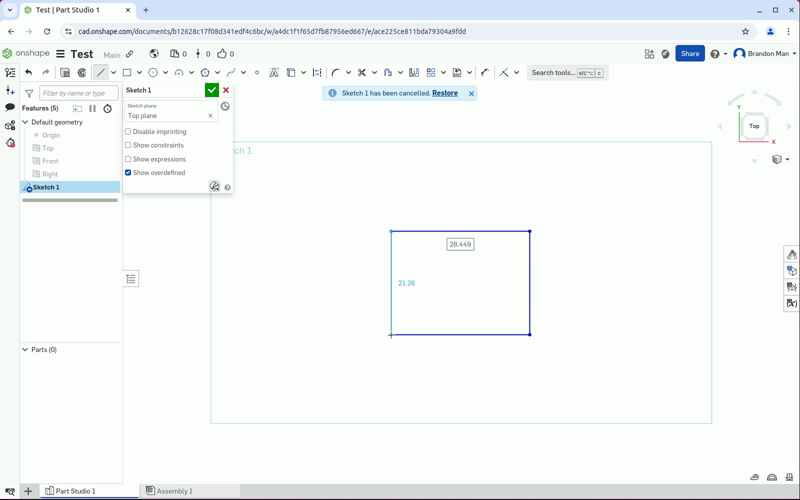
key(esc)
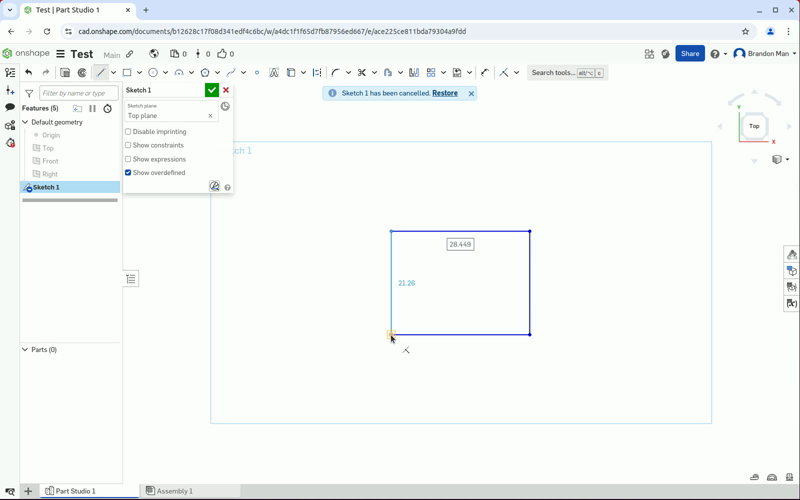
mouse_move(402, 304)
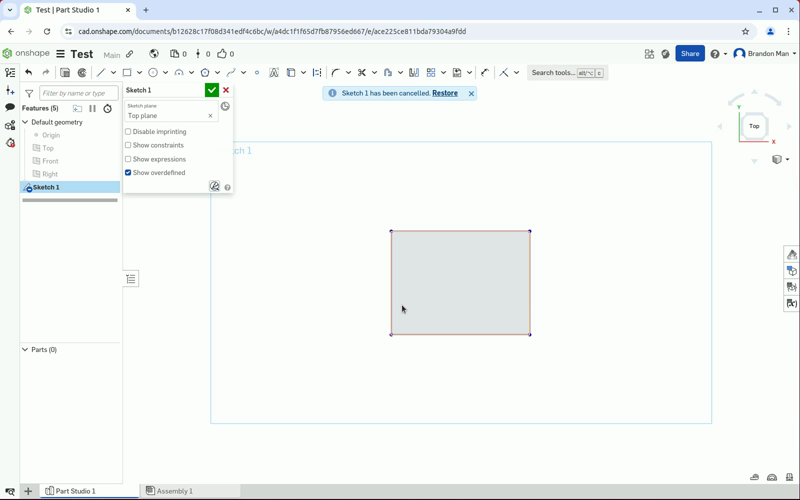
click(402, 304)
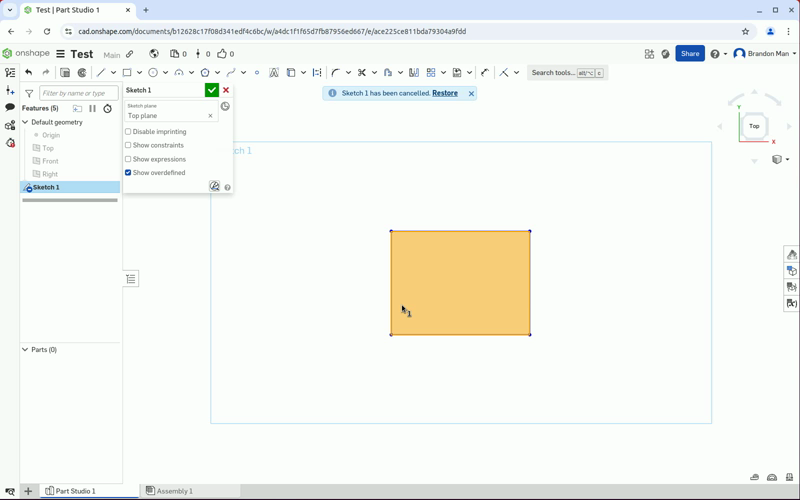
mouse_move(73, 352)
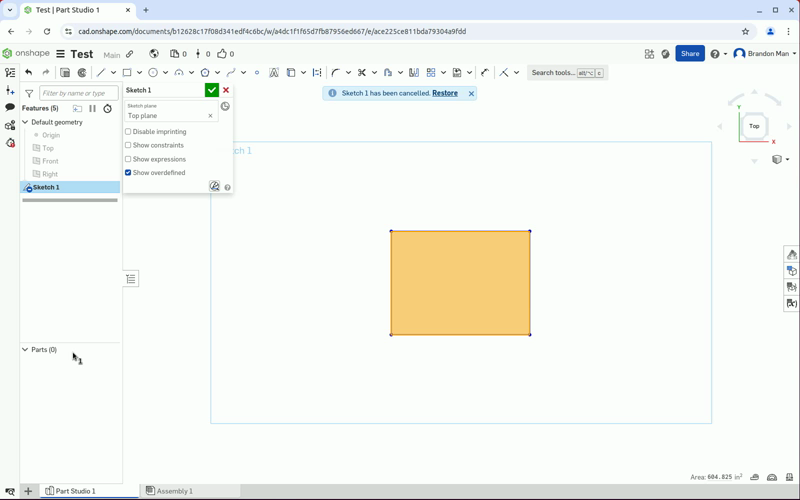
key(shift+y)
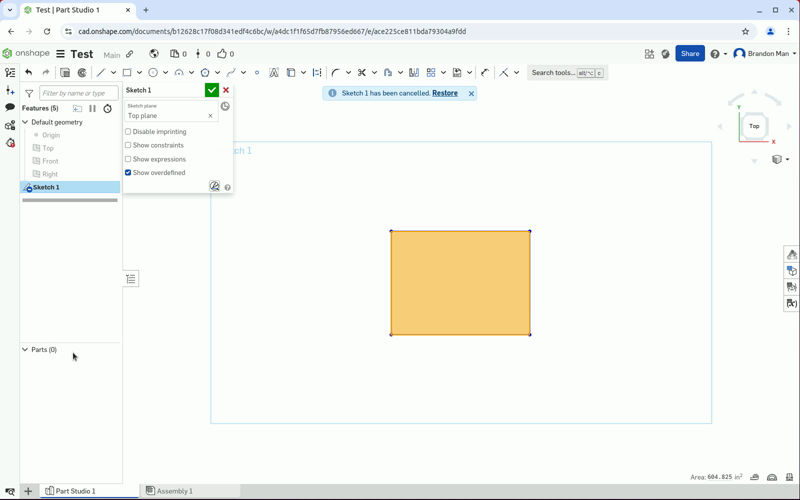
key(shift+e)
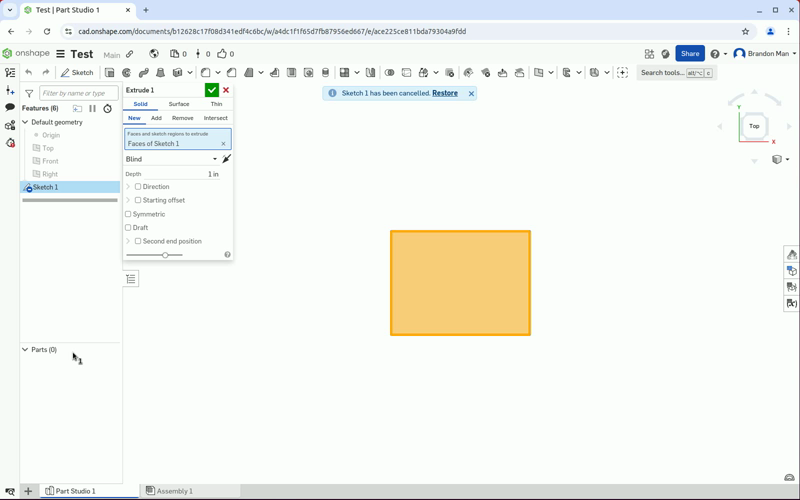
mouse_move(143, 106)
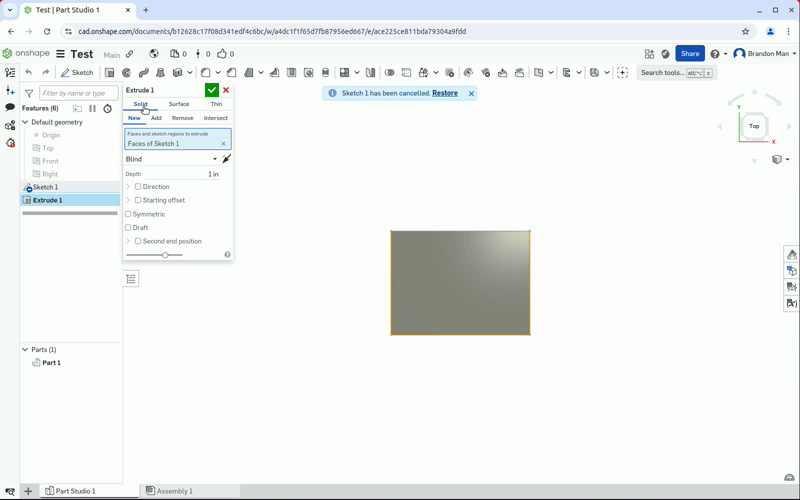
click(143, 106)
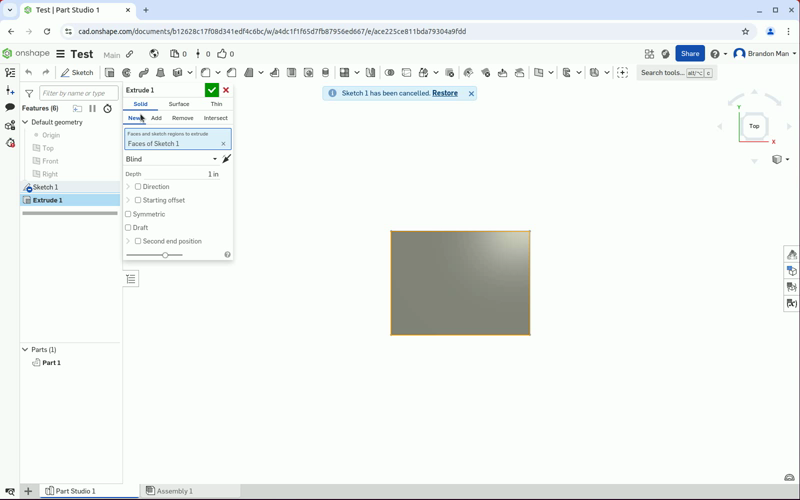
mouse_move(137, 120)
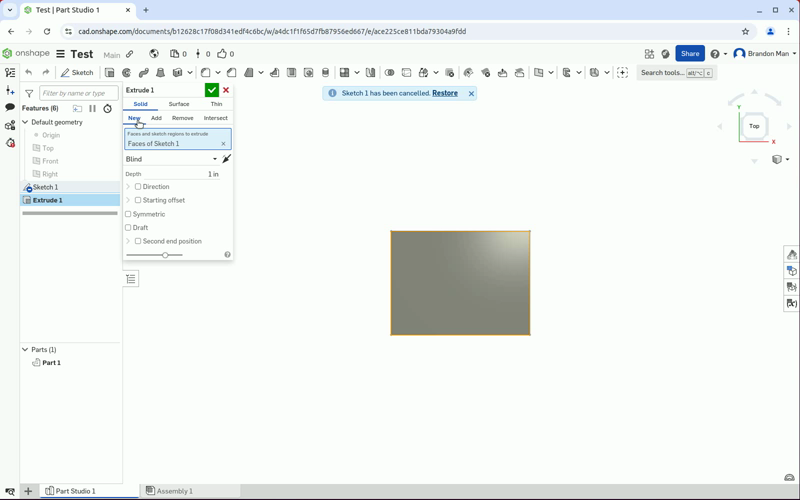
click(137, 120)
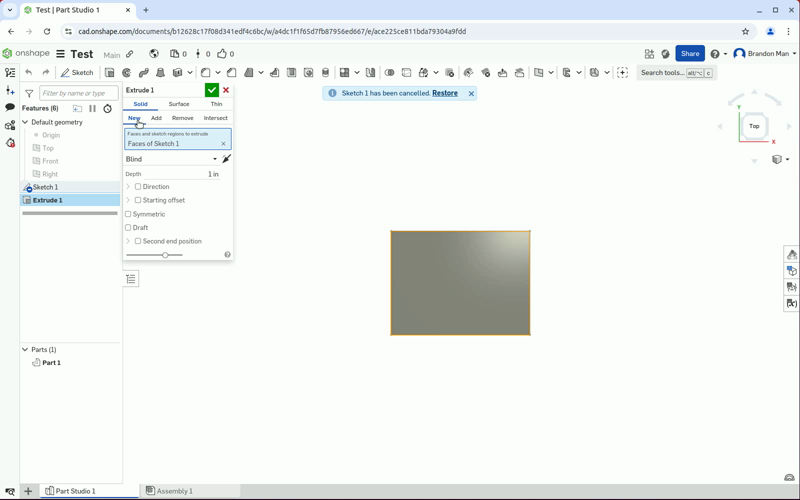
key(tab, 4)
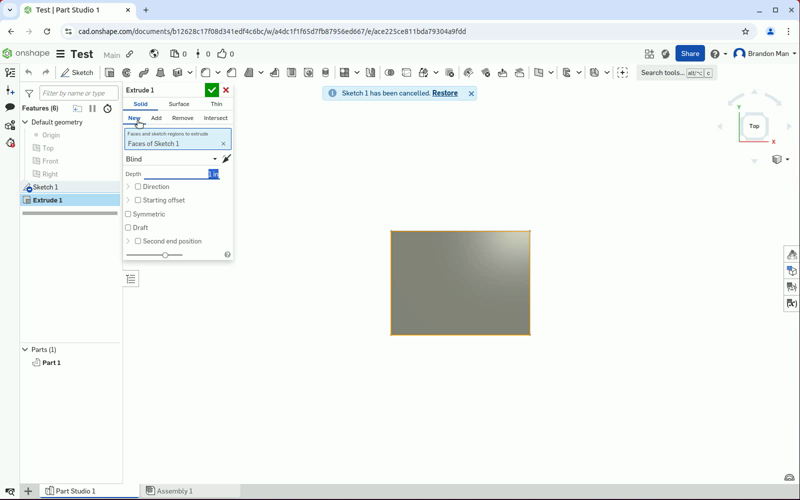
text(17.813)
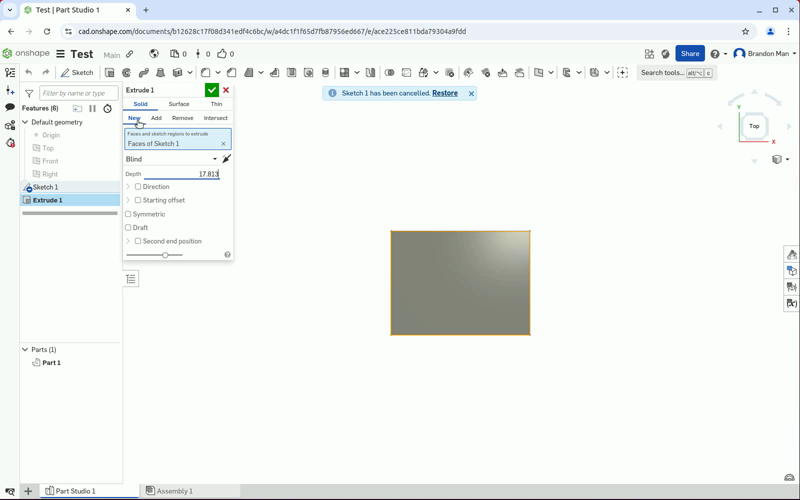
key(enter)
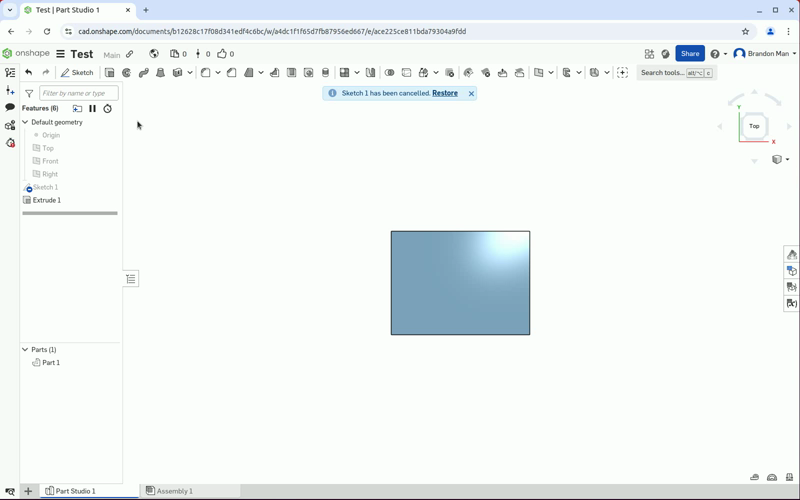
key(shift+h)
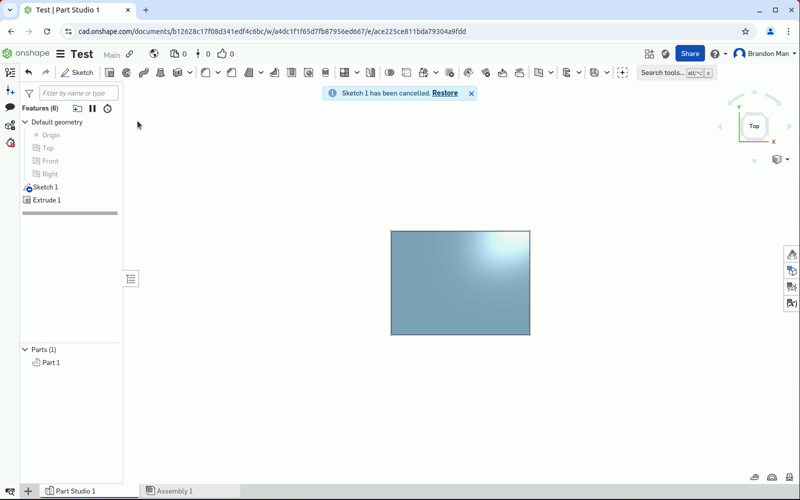
key(shift+h)
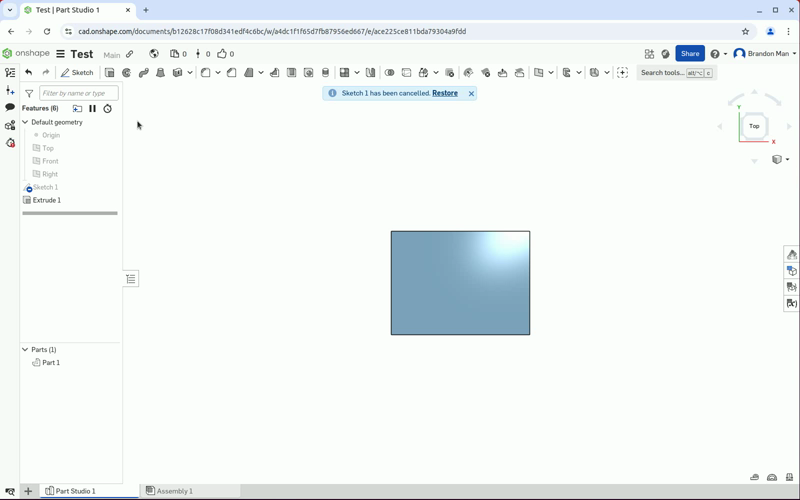
mouse_move(73, 189)
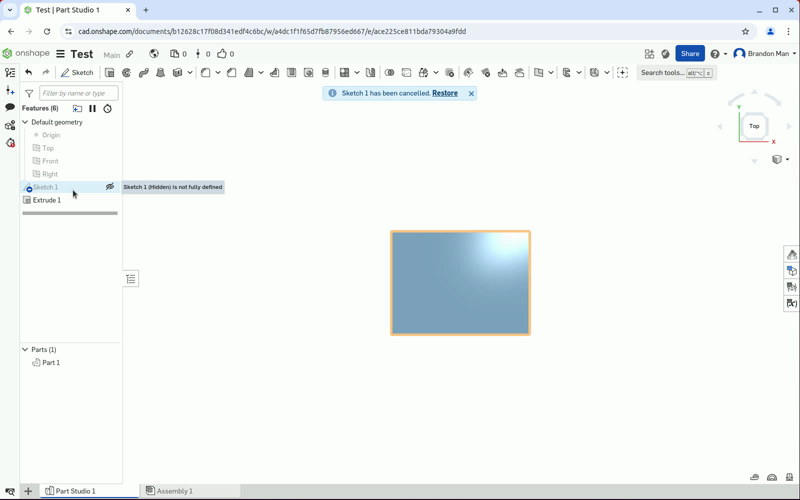
click(73, 189)
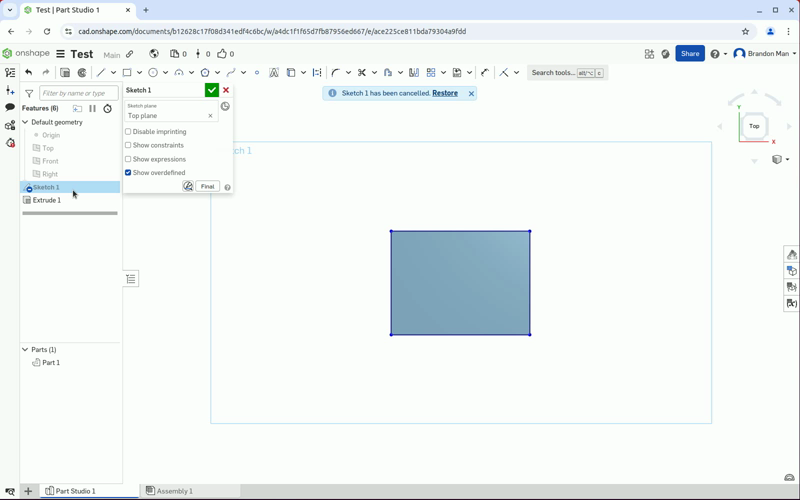
mouse_move(229, 92)
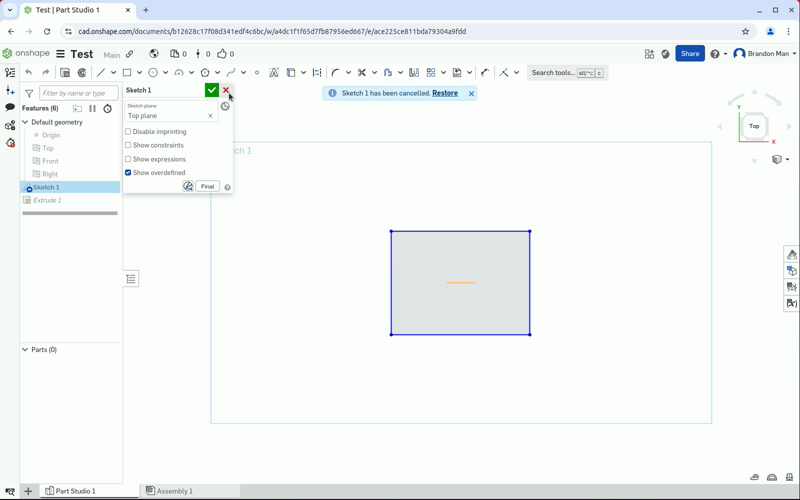
click(229, 92)
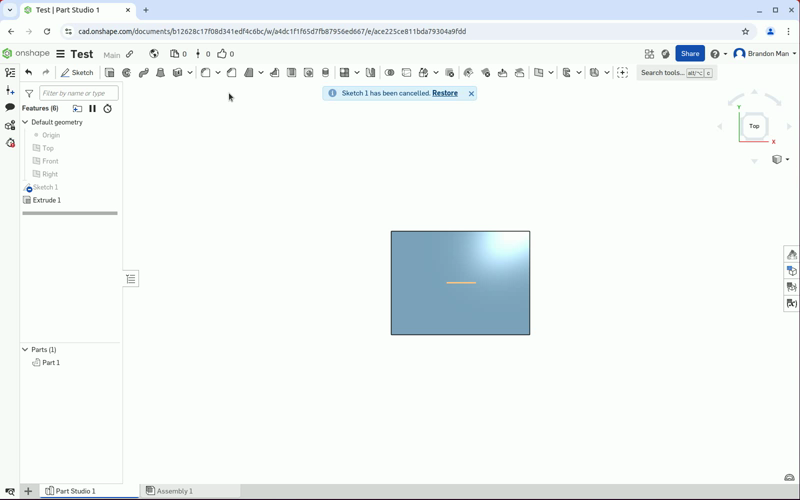
mouse_move(541, 75)
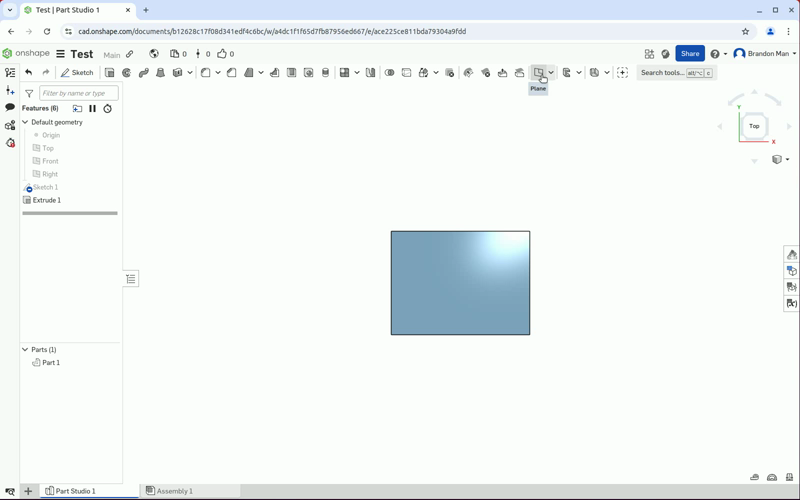
click(541, 75)
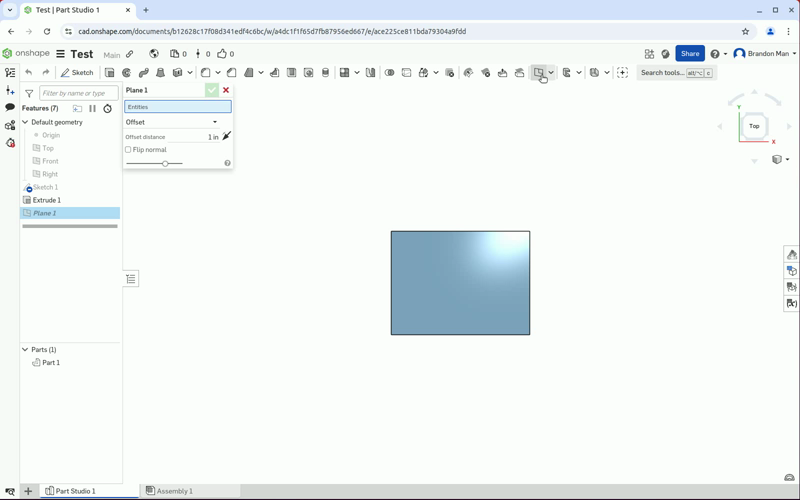
mouse_move(73, 150)
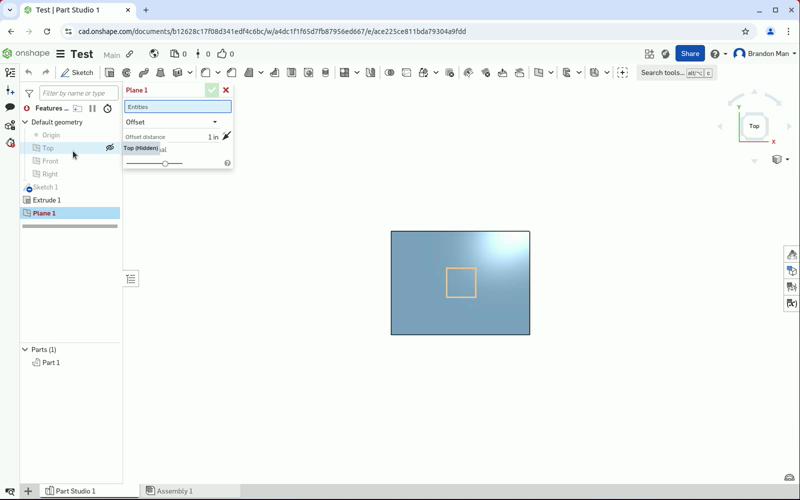
click(73, 150)
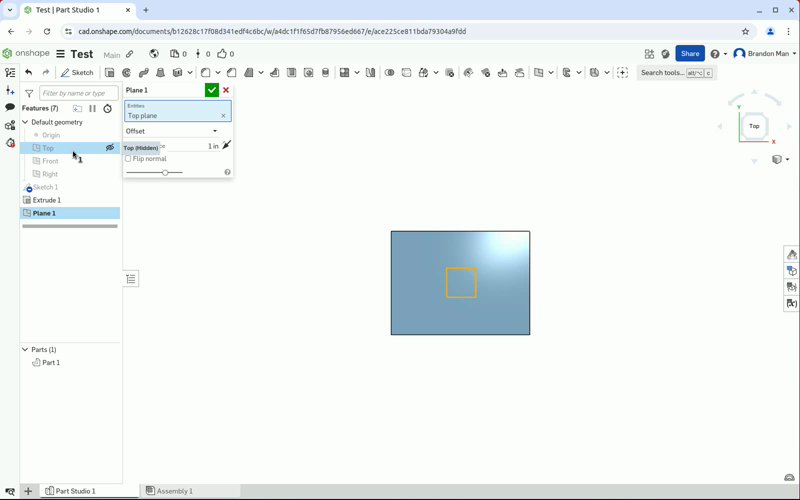
key(tab, 2)
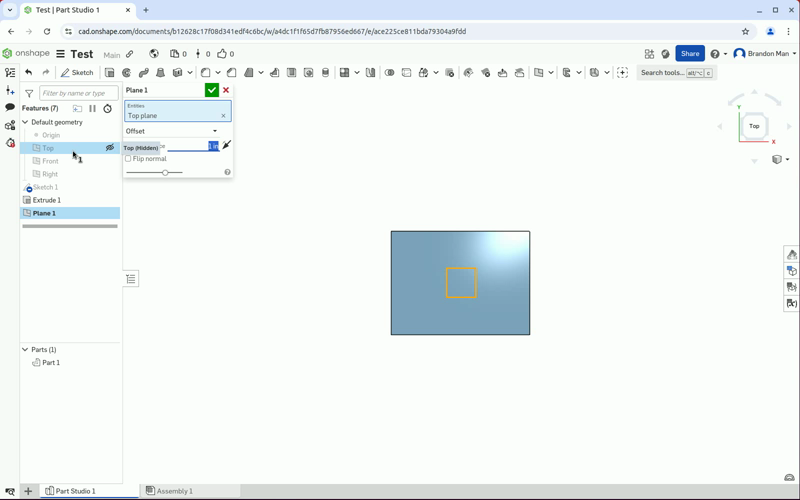
text(17.809)
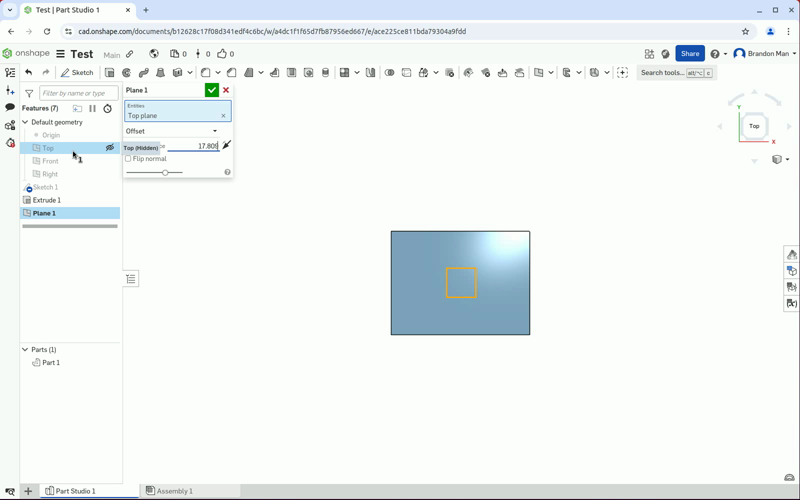
key(enter, 2)
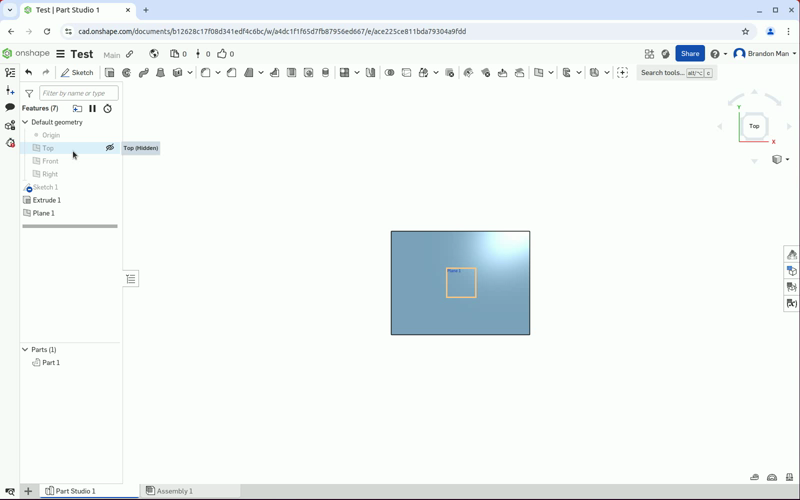
key(shift+s)
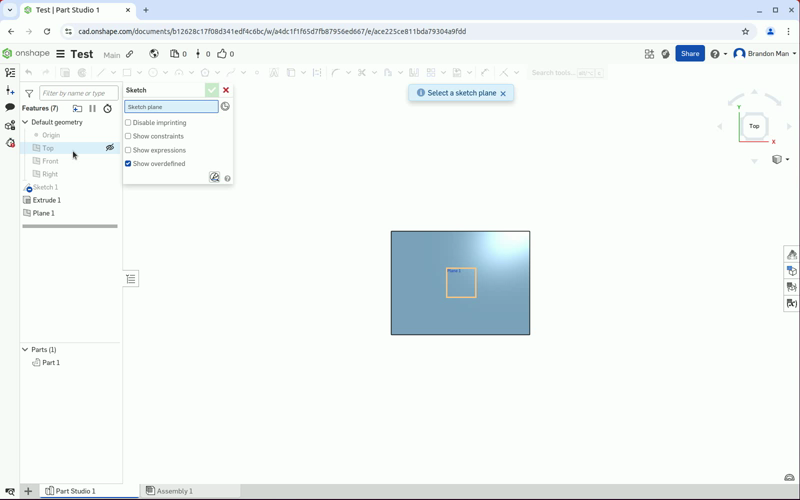
mouse_move(73, 215)
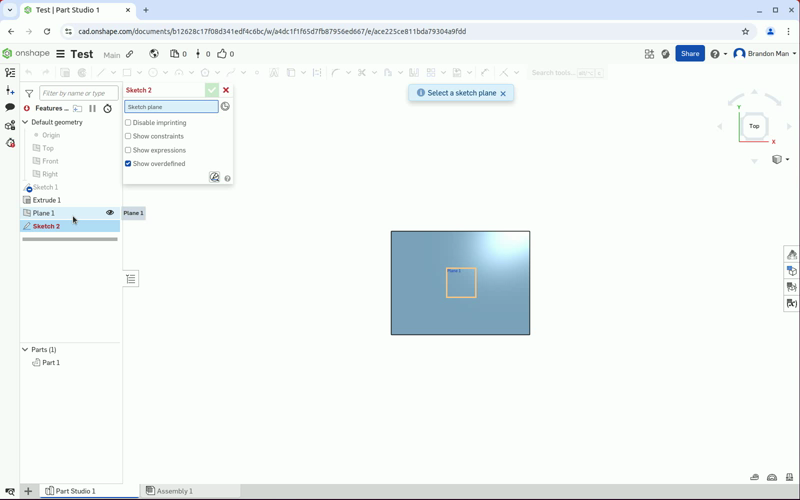
click(73, 215)
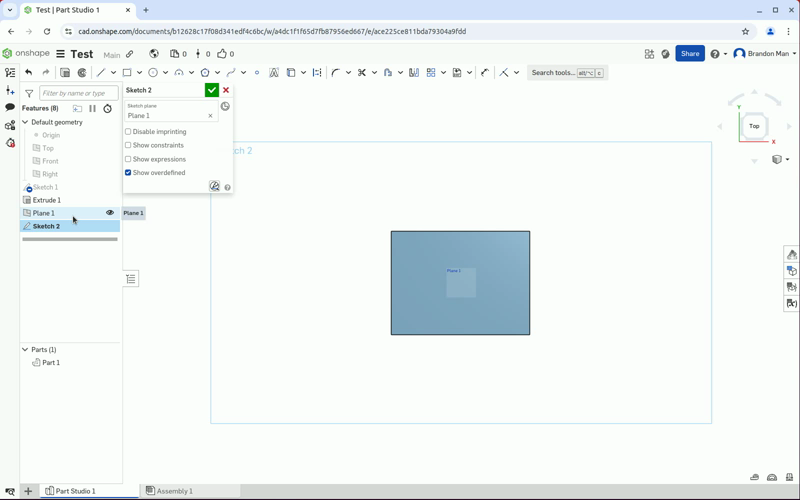
mouse_move(73, 352)
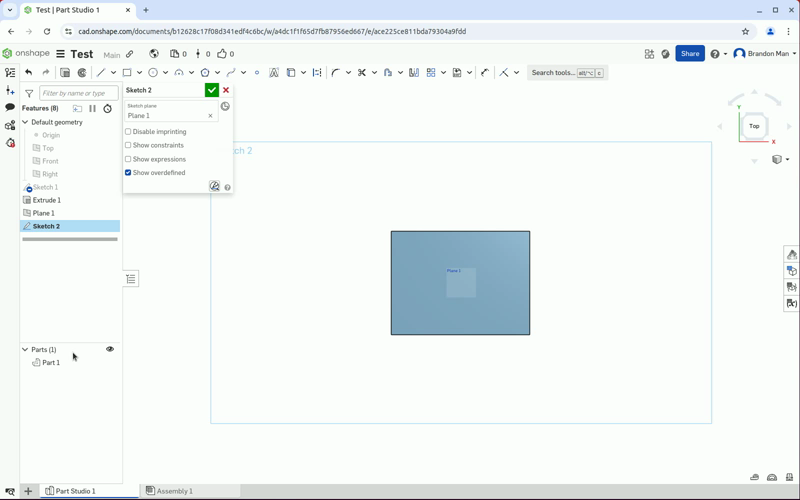
key(y)
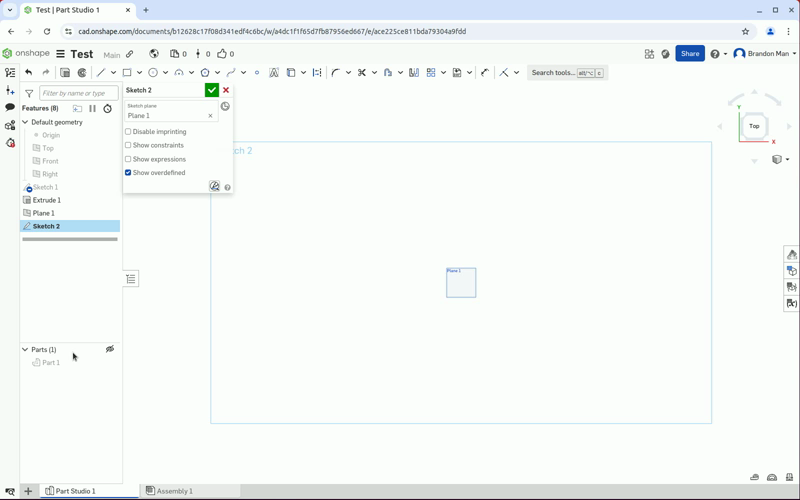
key(c)
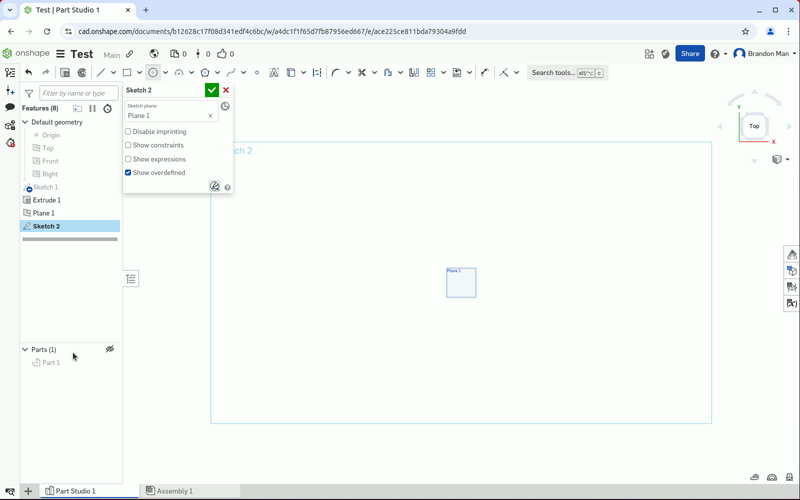
key_down(shift)
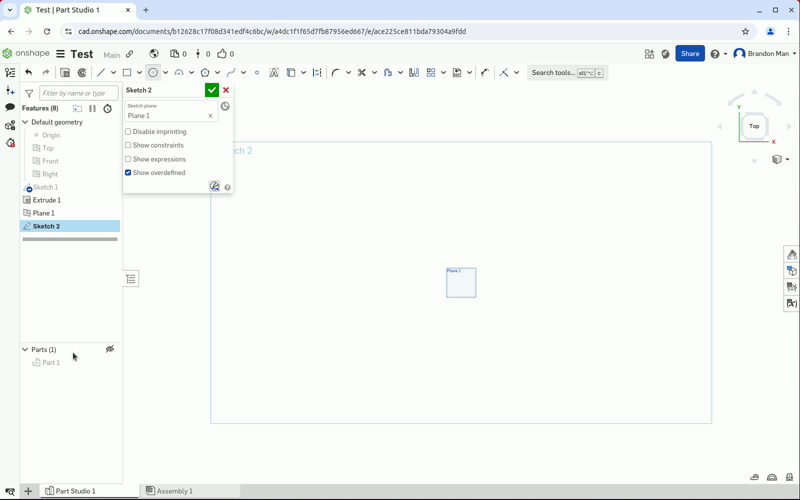
mouse_move(461, 282)
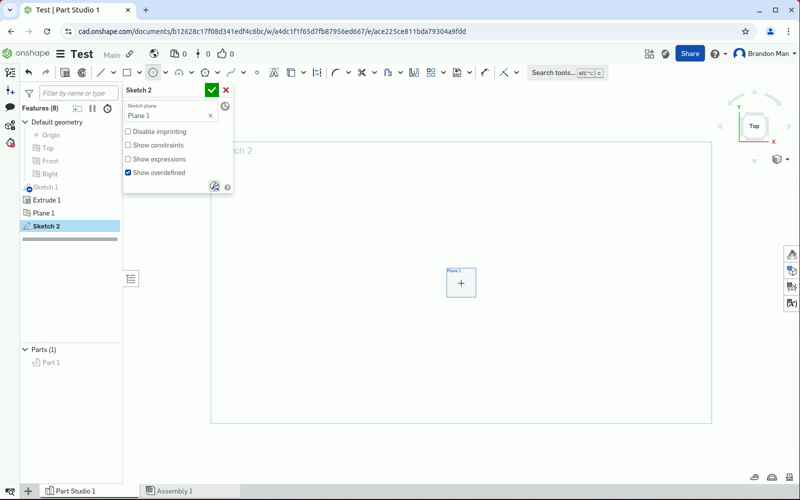
click(461, 282)
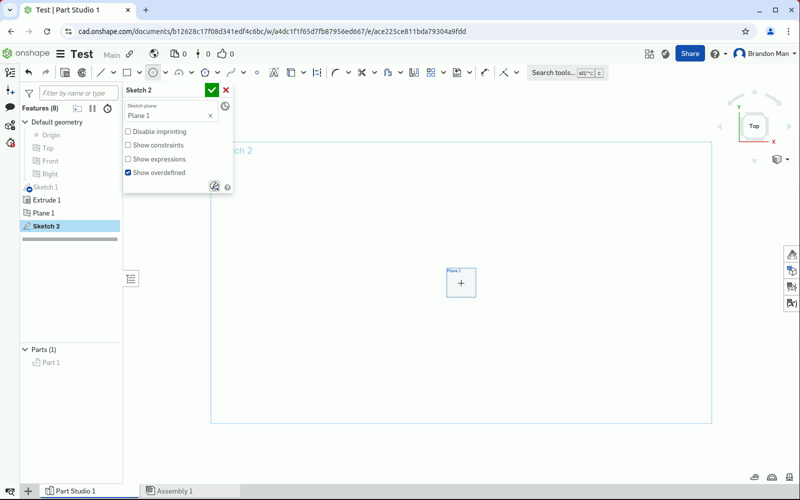
key_up(shift)
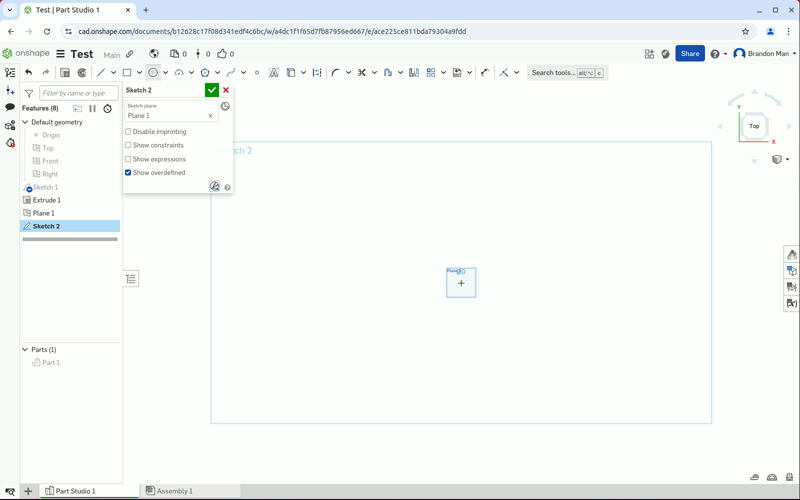
mouse_move(479, 282)
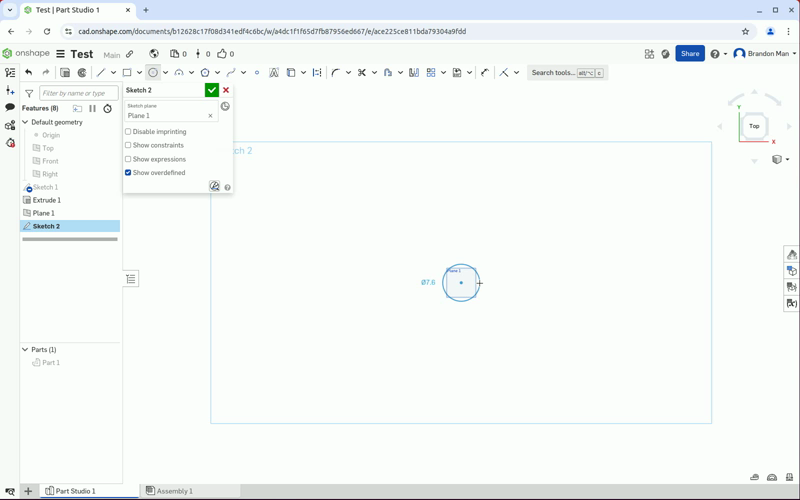
click(479, 282)
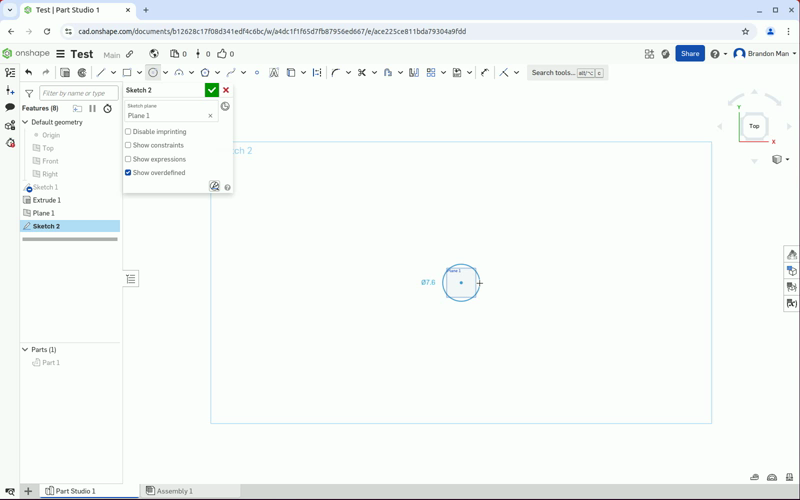
key(esc)
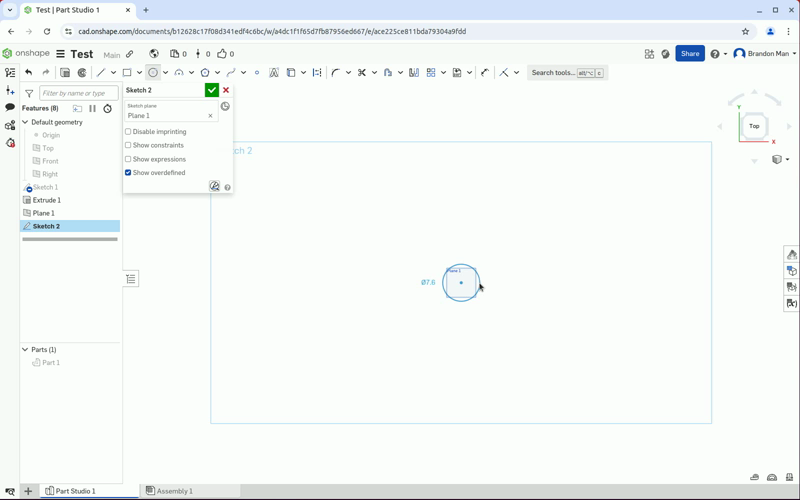
mouse_move(466, 270)
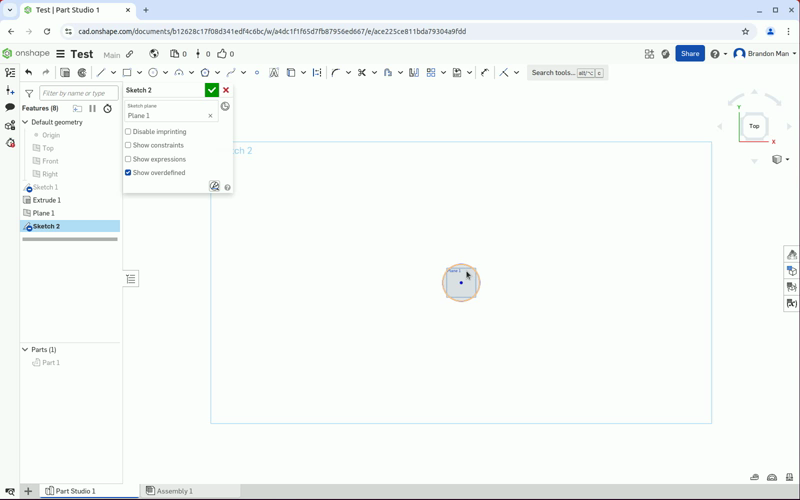
scroll(6)
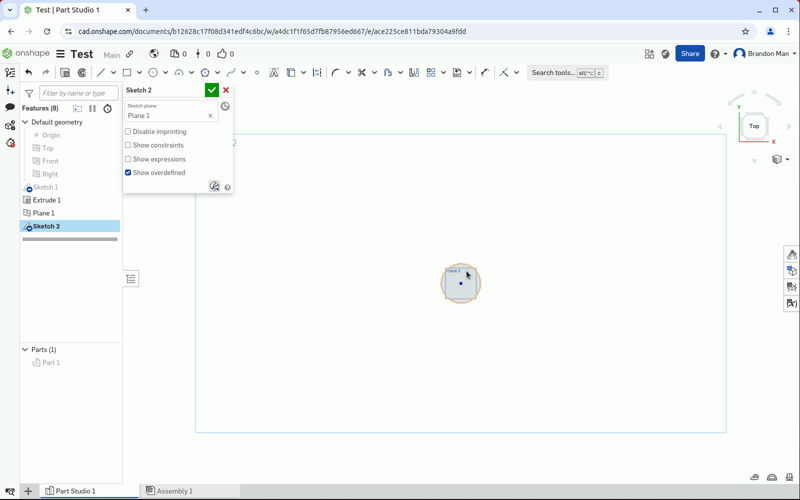
scroll(6)
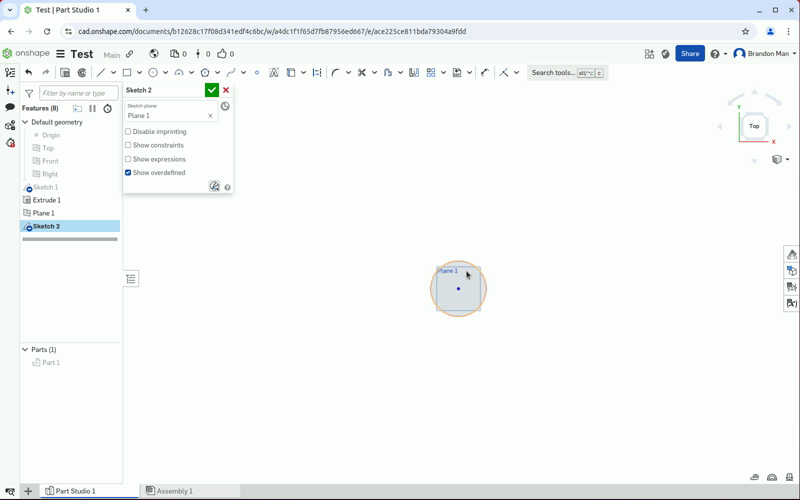
scroll(6)
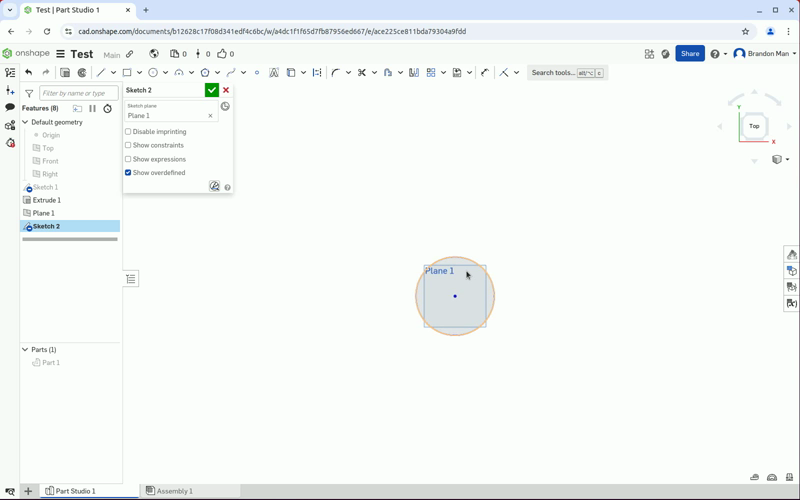
scroll(6)
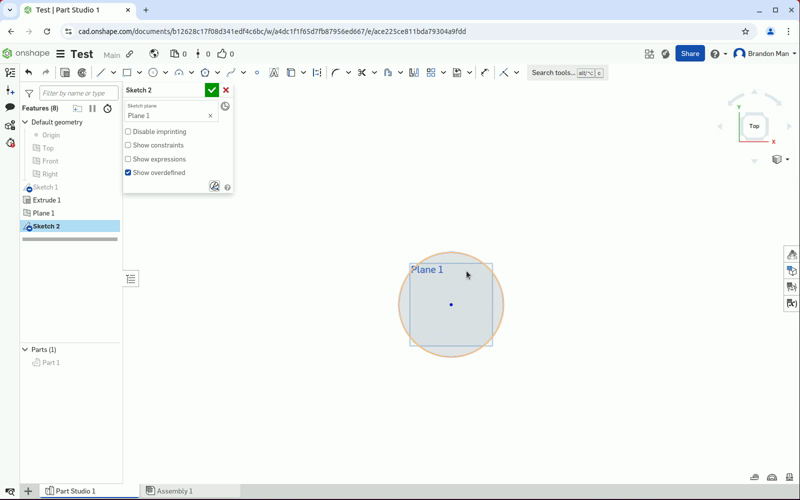
scroll(6)
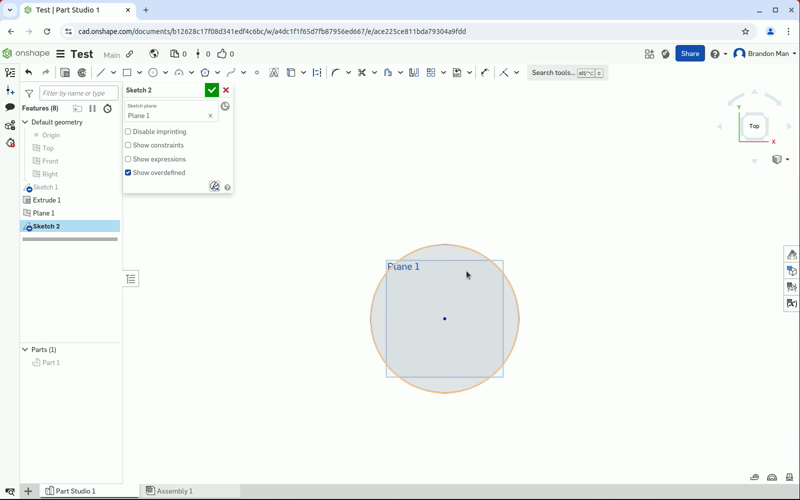
scroll(6)
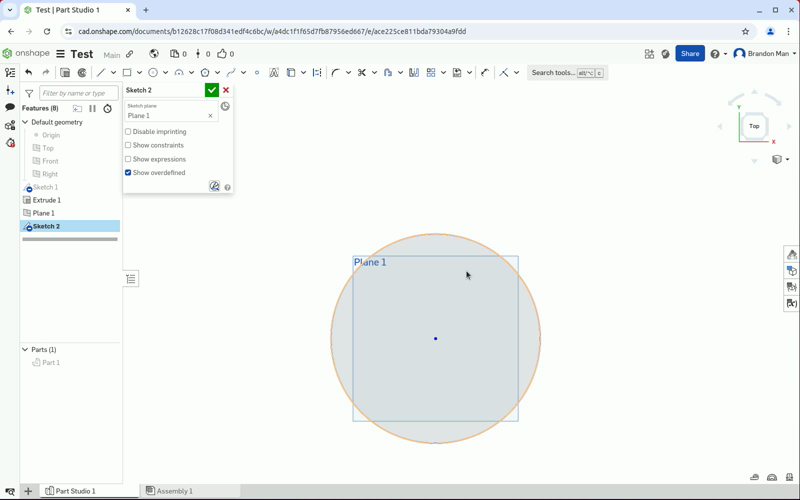
scroll(6)
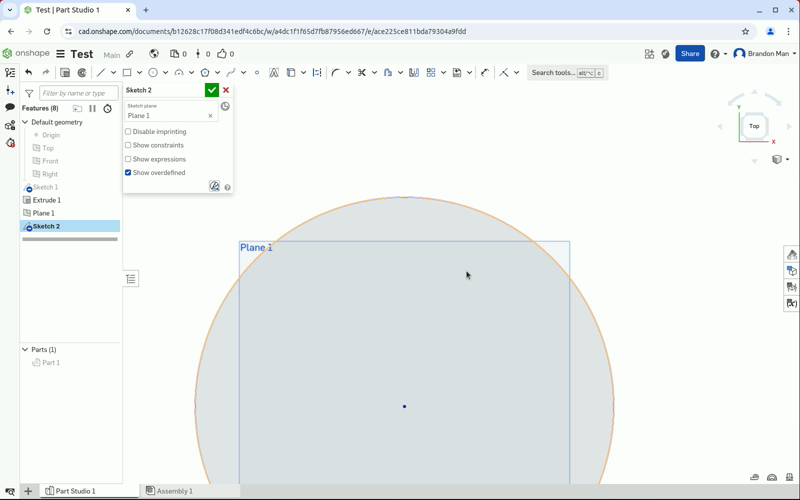
click(466, 270)
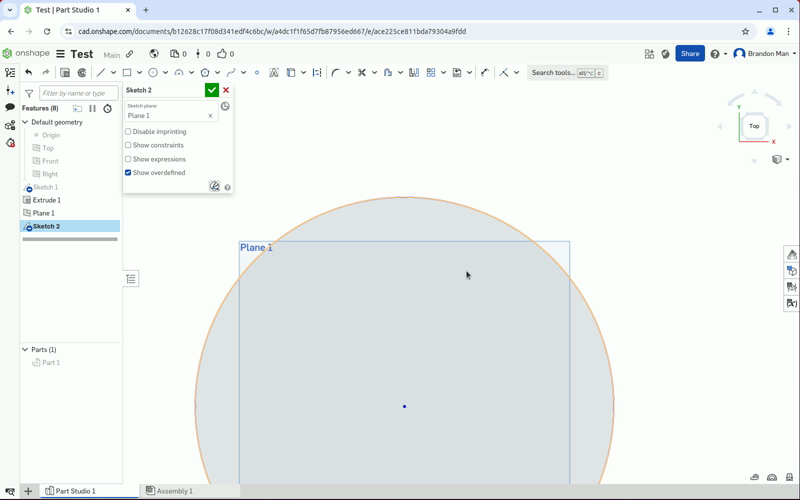
scroll(-6)
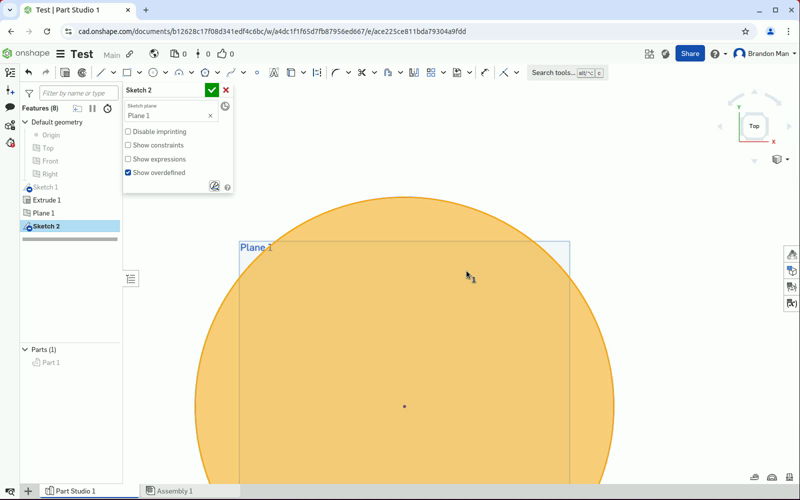
scroll(-6)
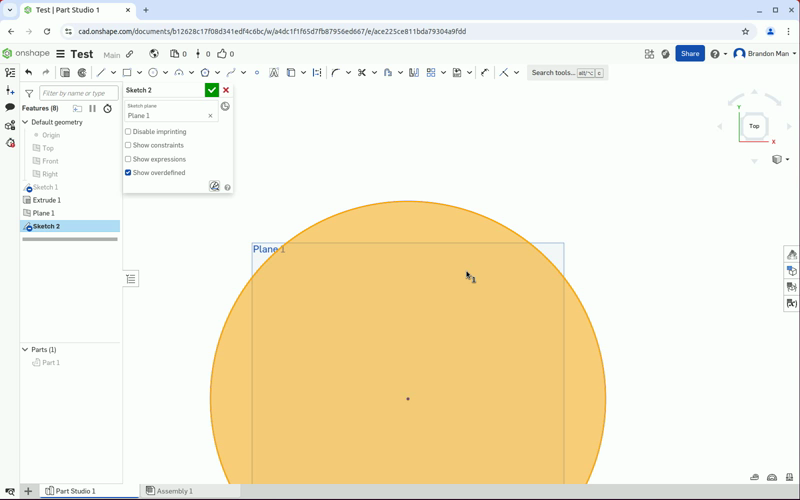
scroll(-6)
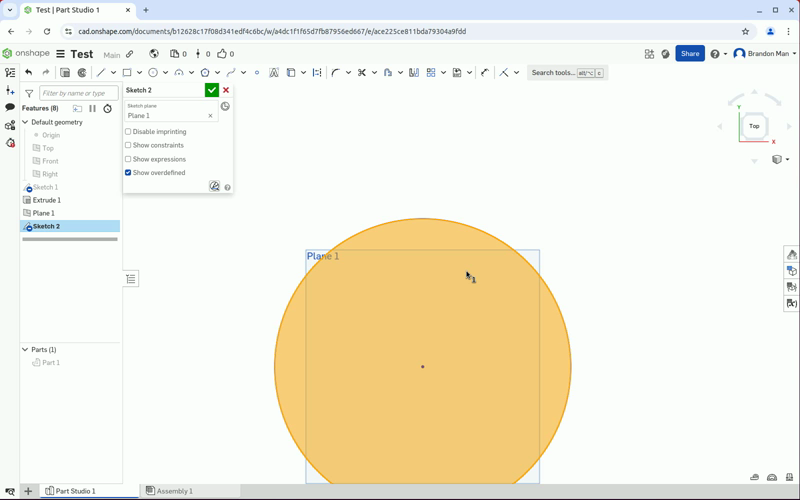
scroll(-6)
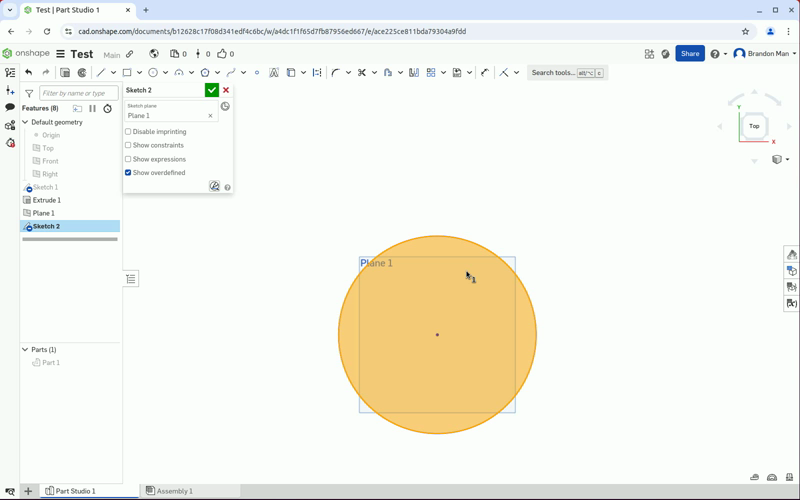
scroll(-6)
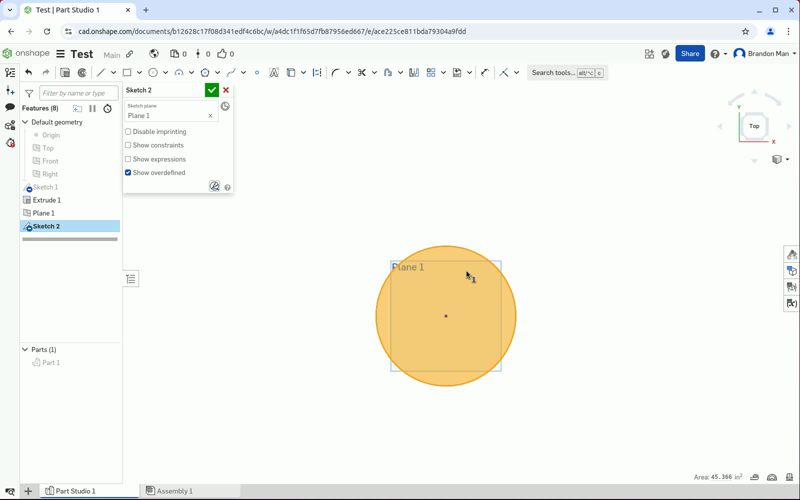
scroll(-6)
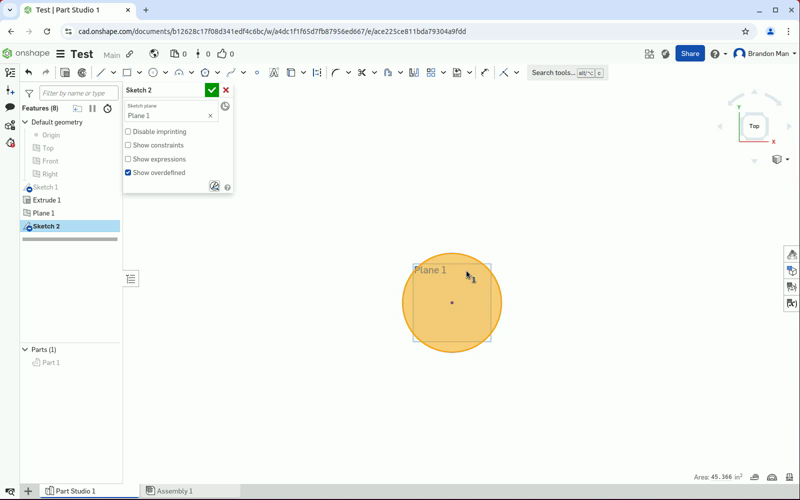
scroll(-6)
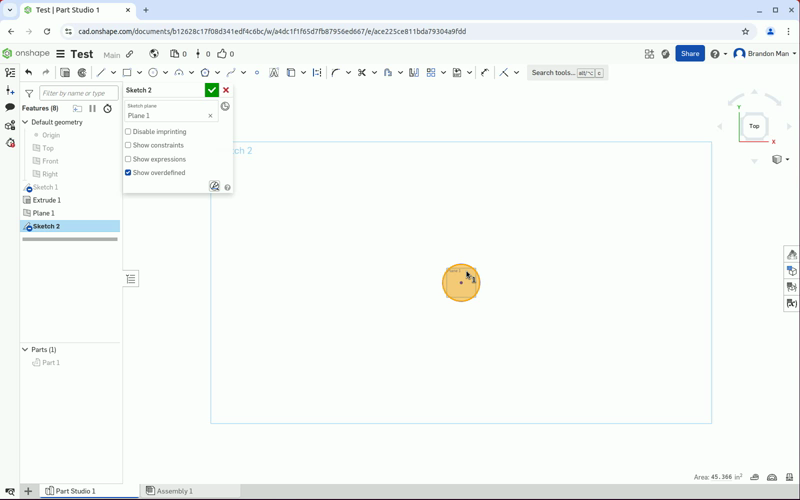
mouse_move(73, 352)
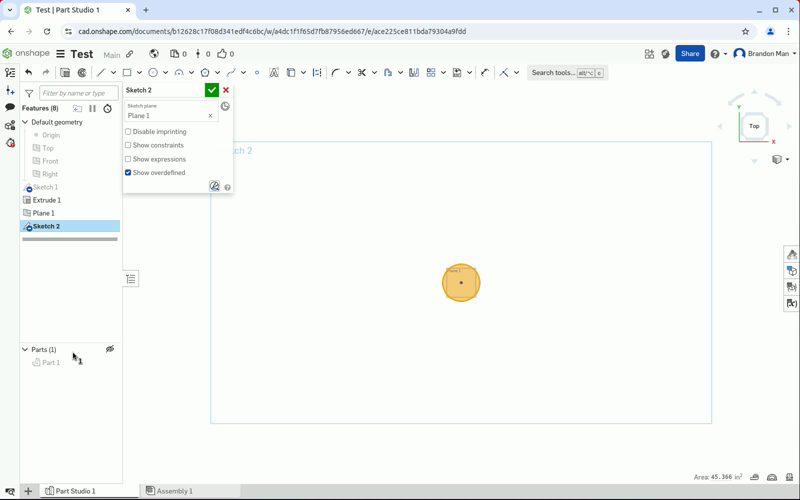
key(shift+y)
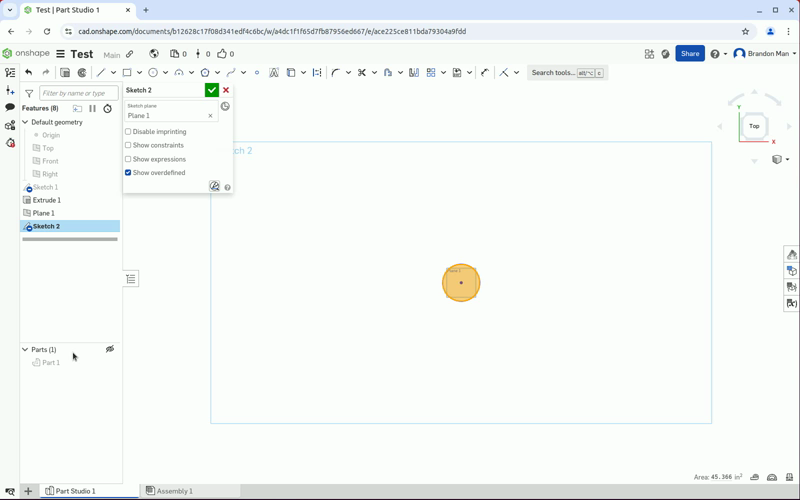
key(shift+e)
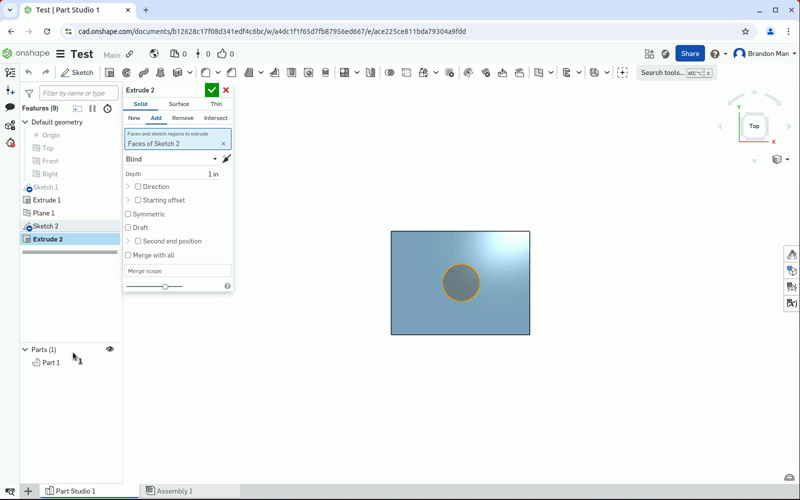
mouse_move(143, 106)
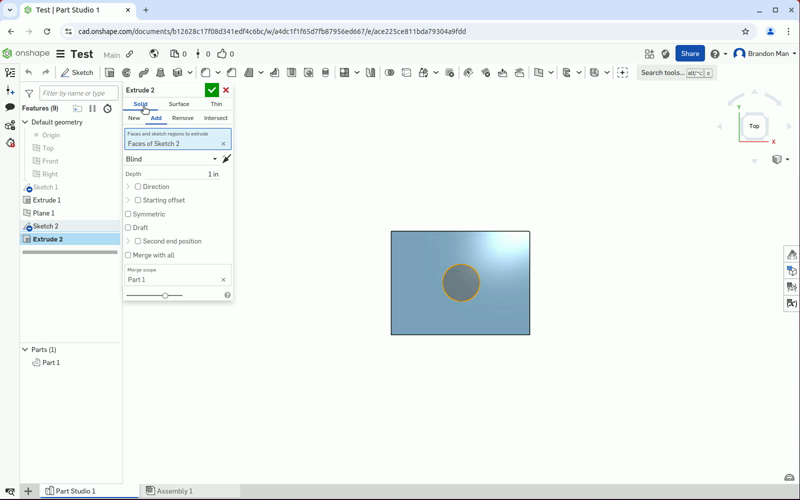
click(143, 106)
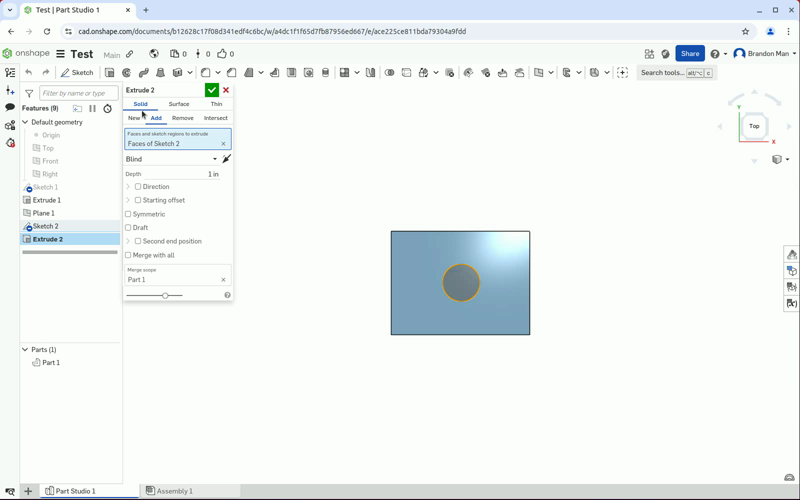
mouse_move(137, 120)
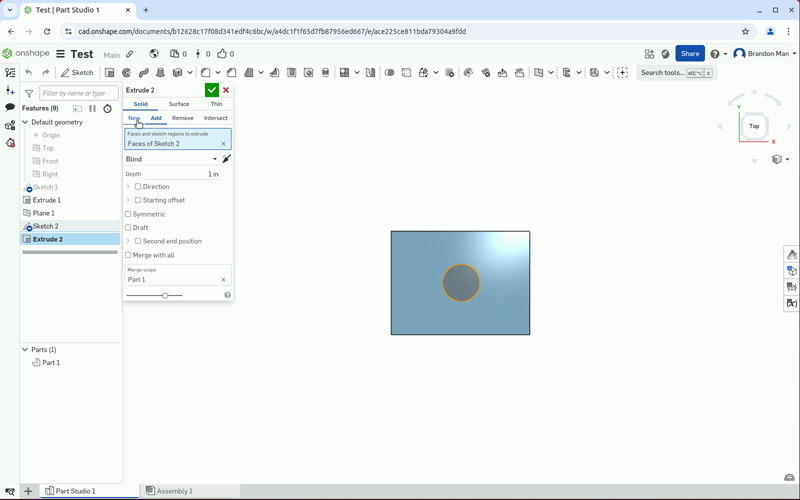
click(137, 120)
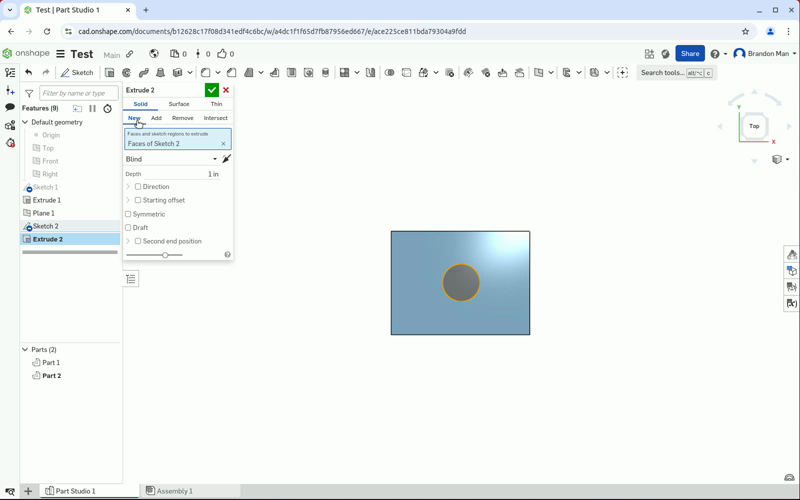
key(tab, 4)
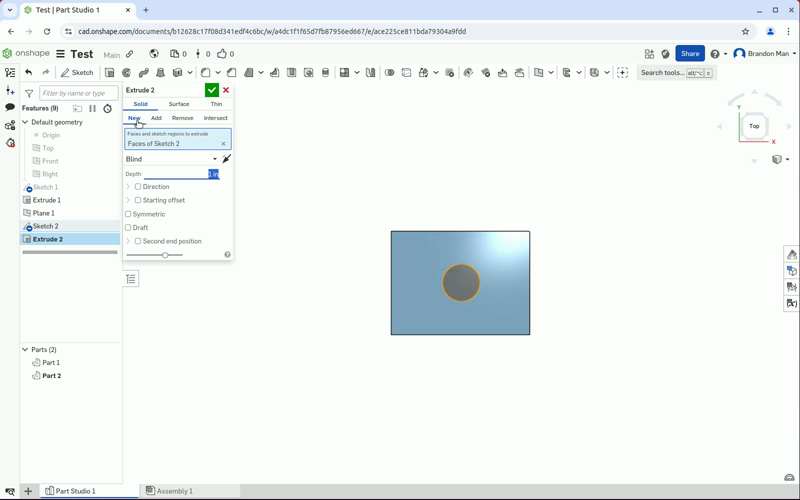
text(5.296)
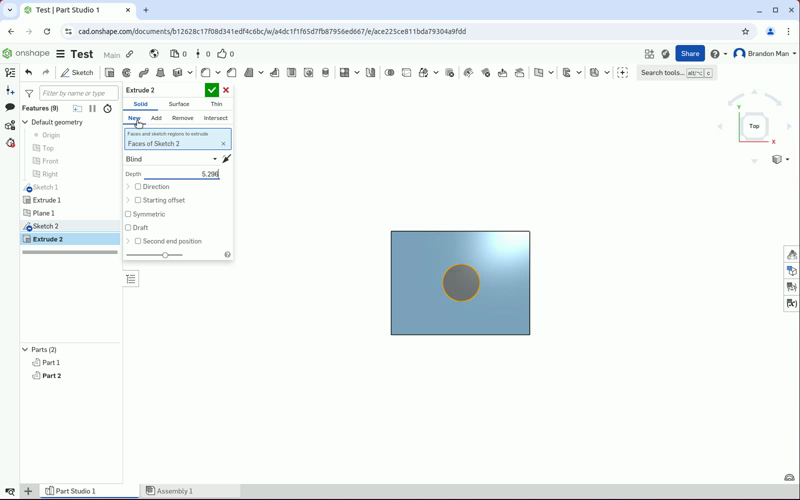
key(enter)
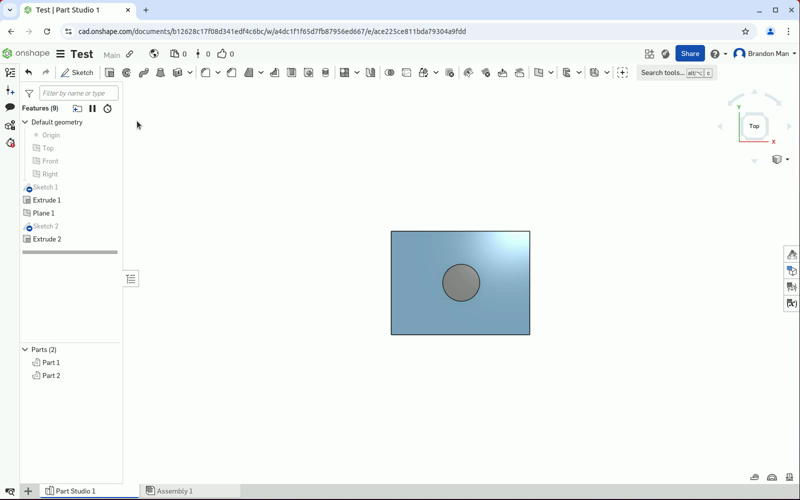
key(shift+h)
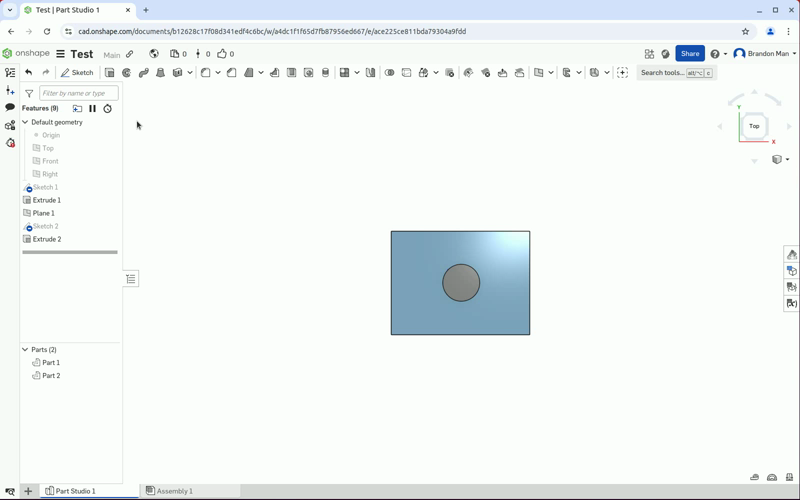
key(shift+h)
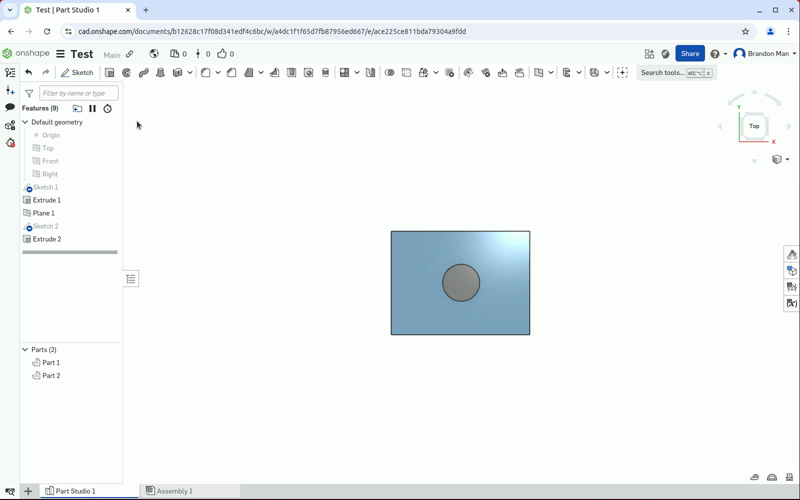
mouse_move(73, 189)
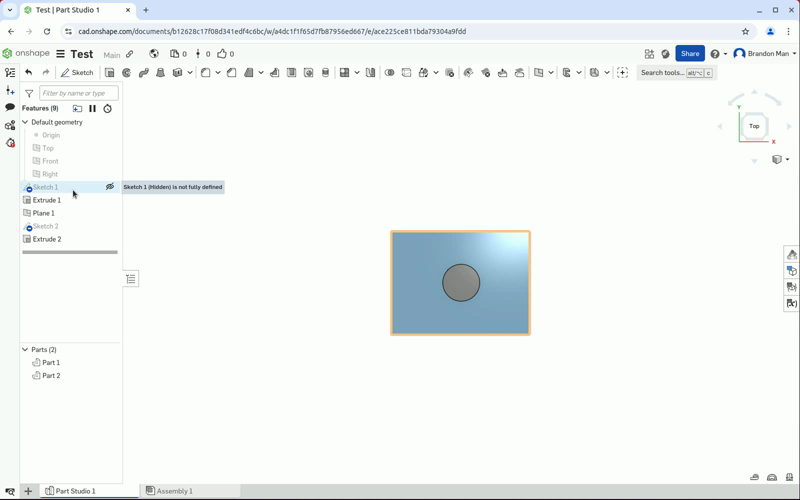
click(73, 189)
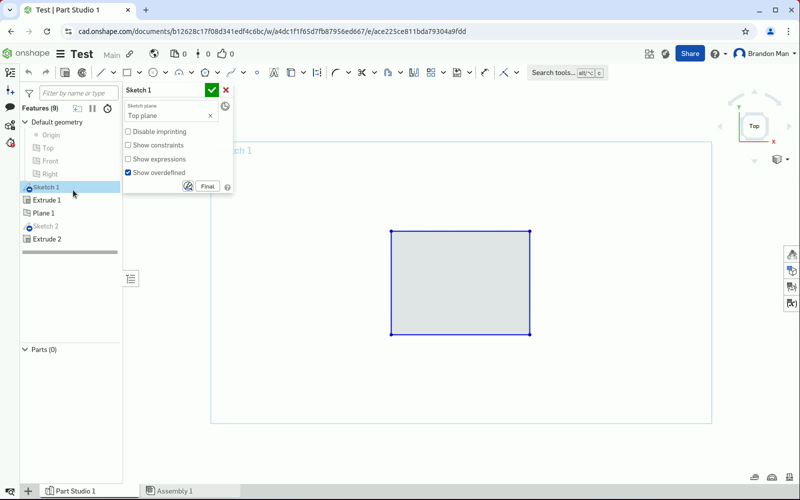
mouse_move(229, 92)
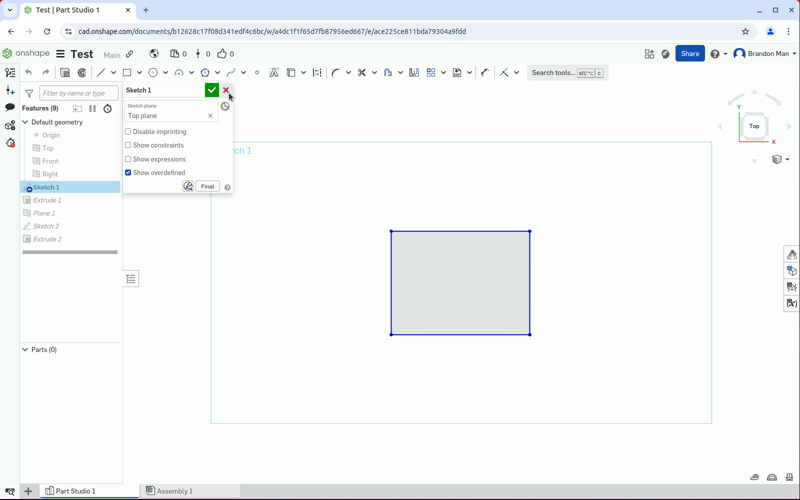
click(229, 92)
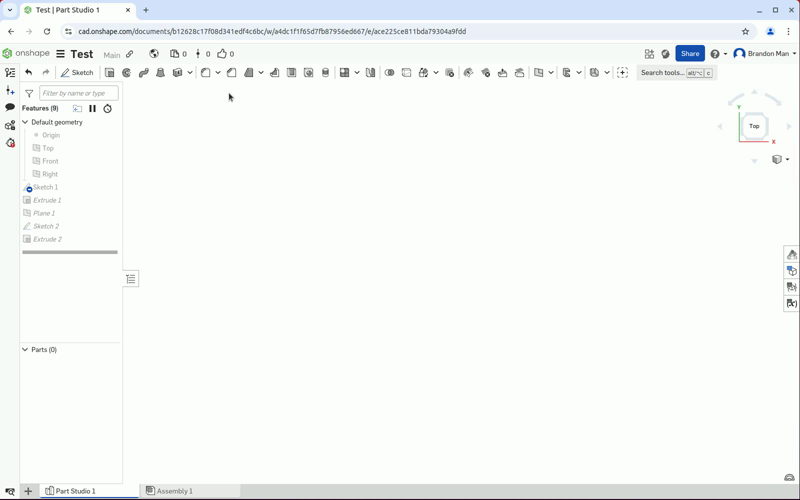
mouse_move(73, 352)
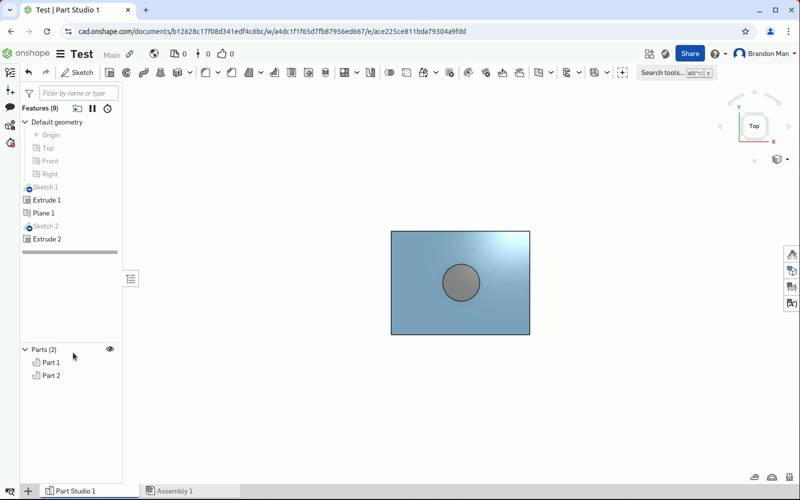
key(y)
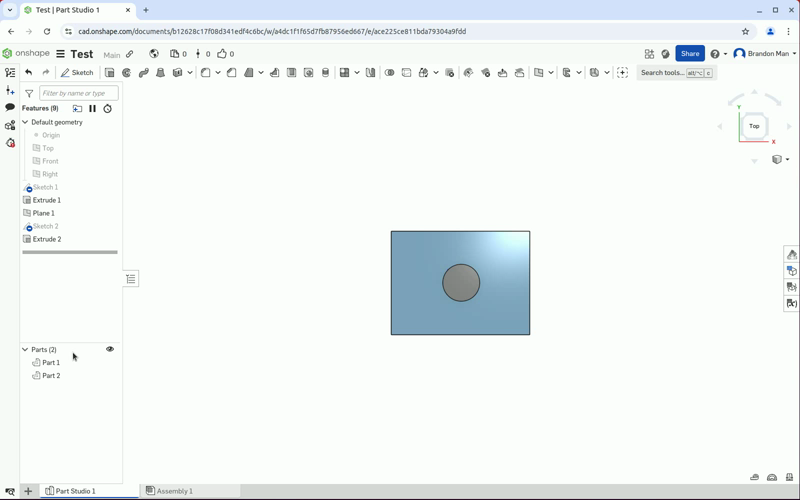
key(shift+p)
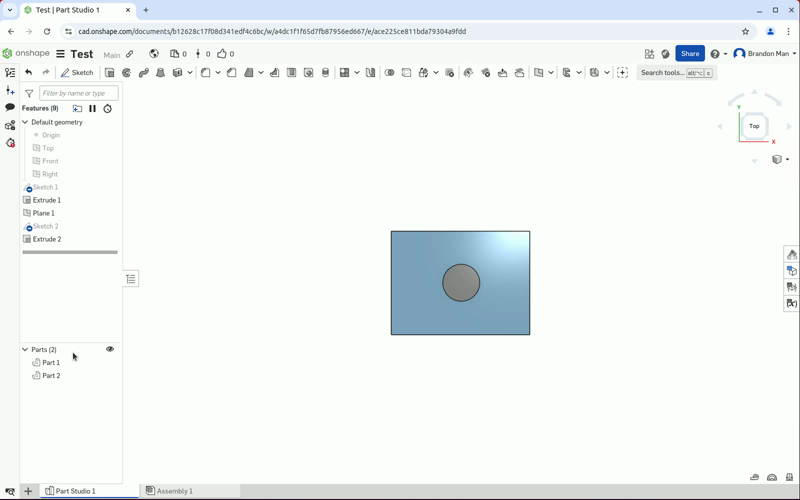
key(space)
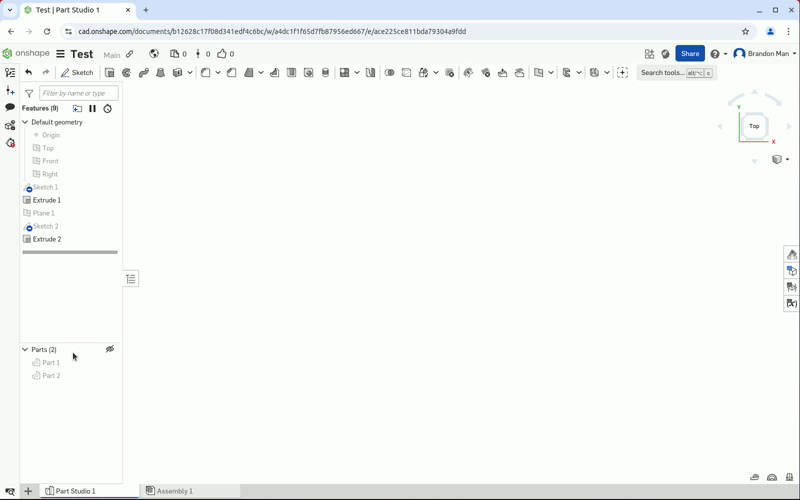
key_down(shift)
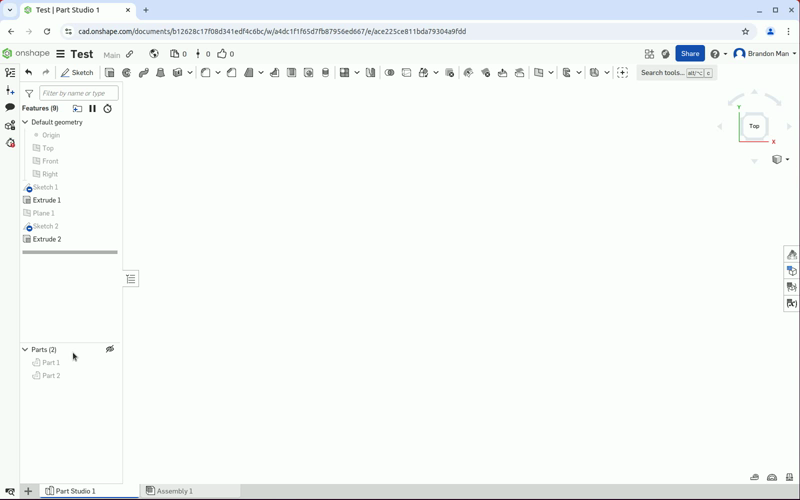
key(up)
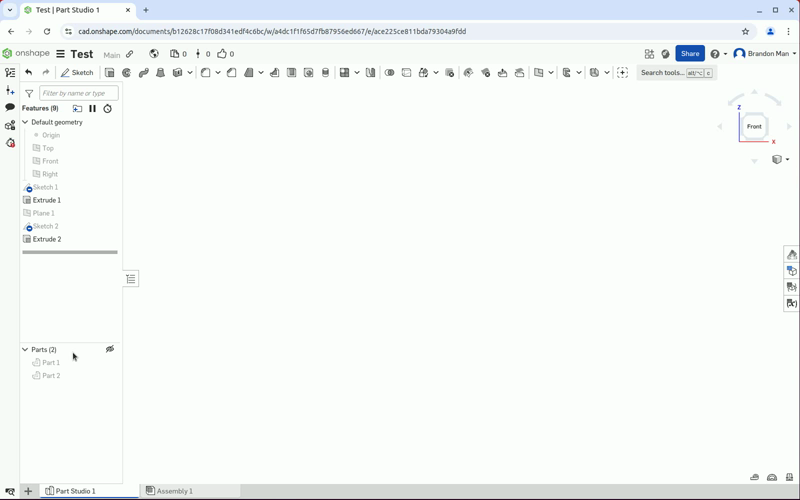
key_up(shift)
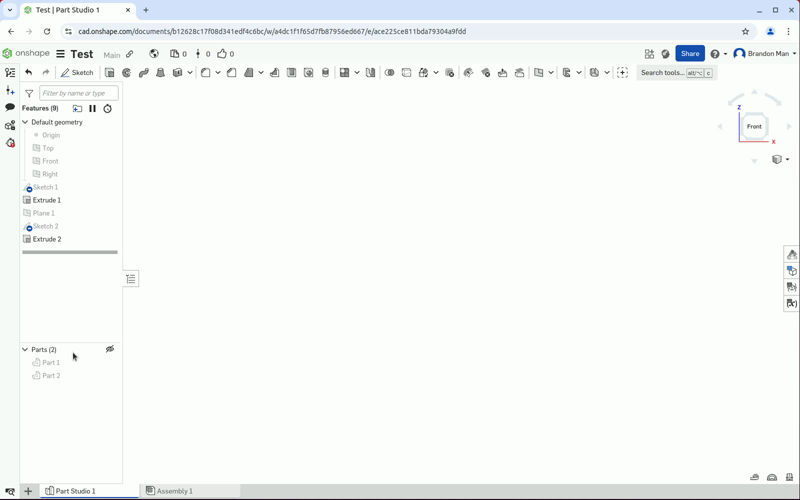
mouse_move(73, 352)
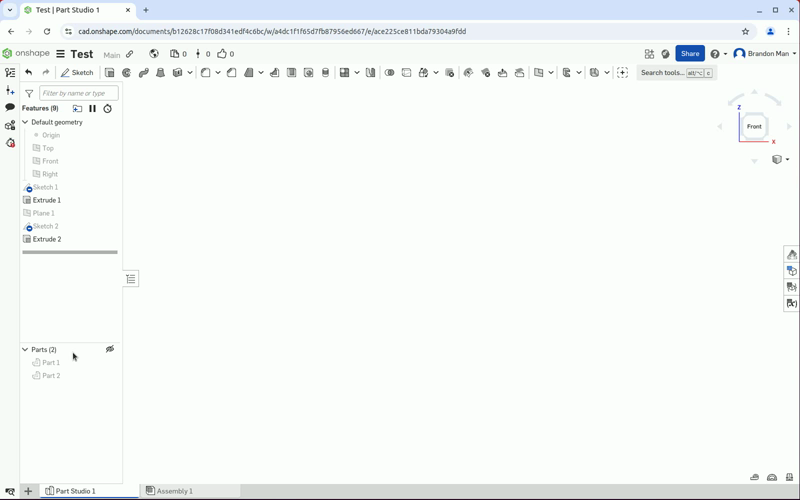
key(shift+y)
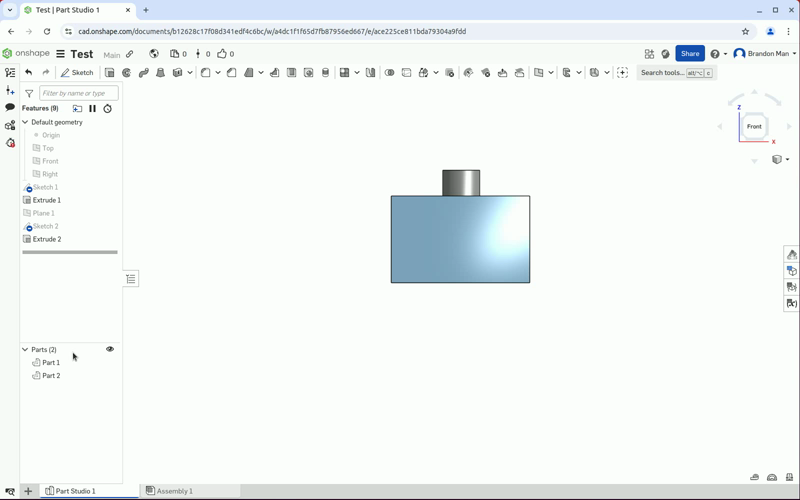
mouse_move(541, 75)
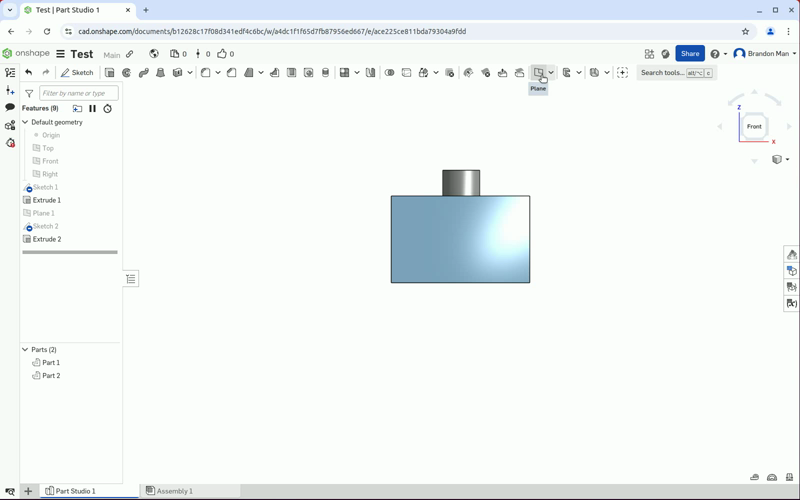
click(541, 75)
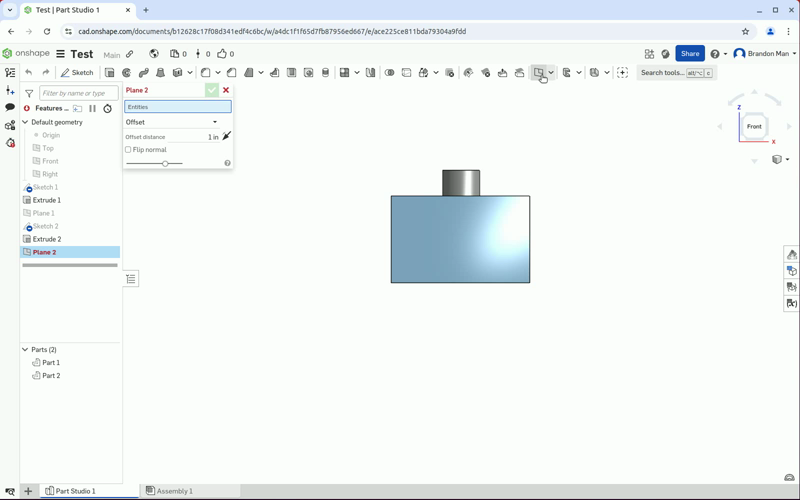
mouse_move(73, 163)
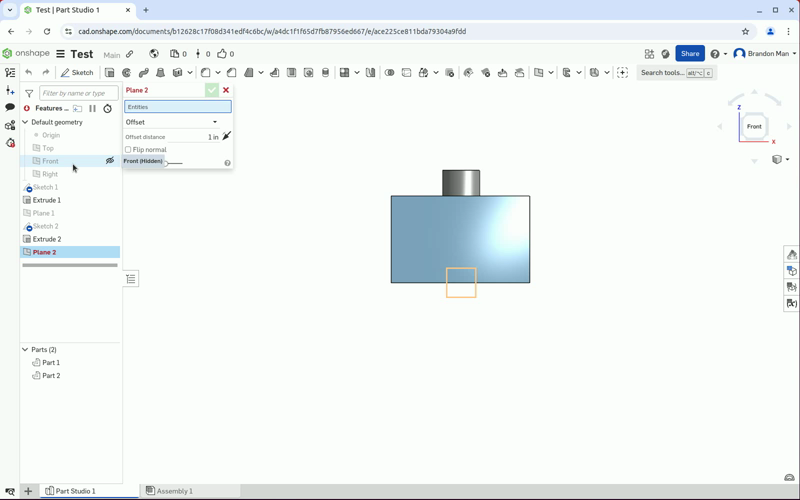
click(73, 163)
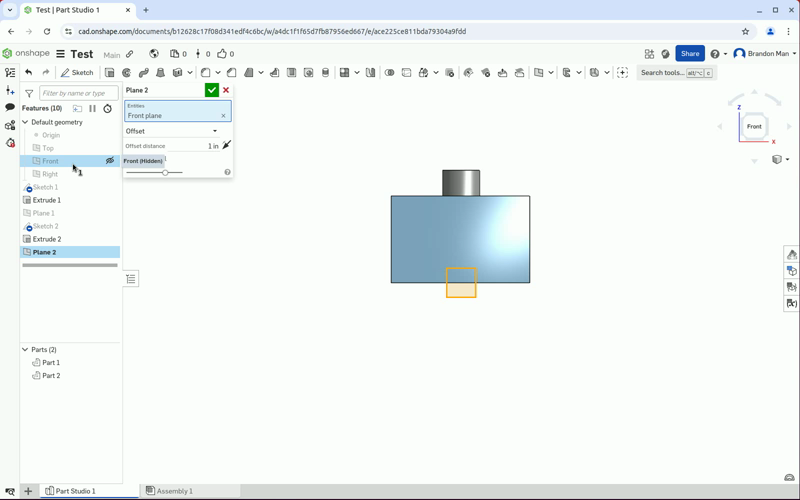
key(tab, 2)
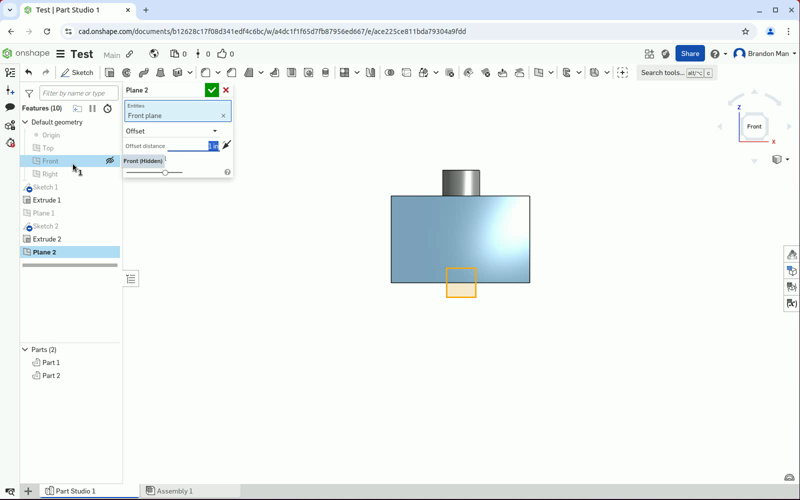
text(10.599)
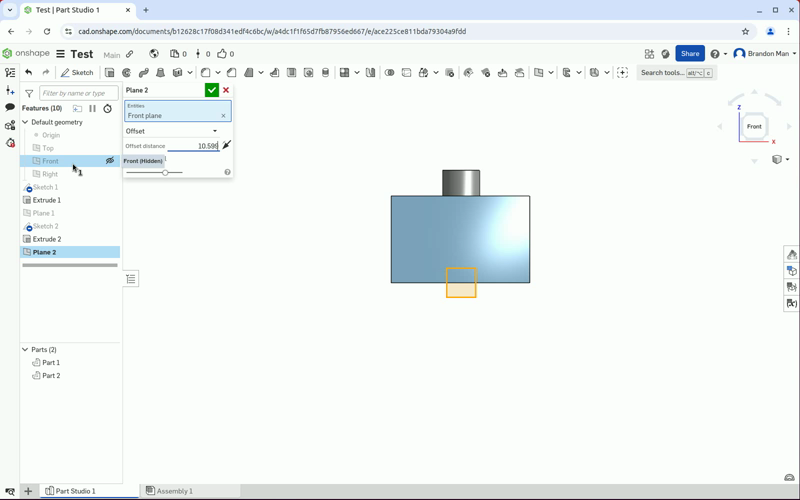
key(enter, 2)
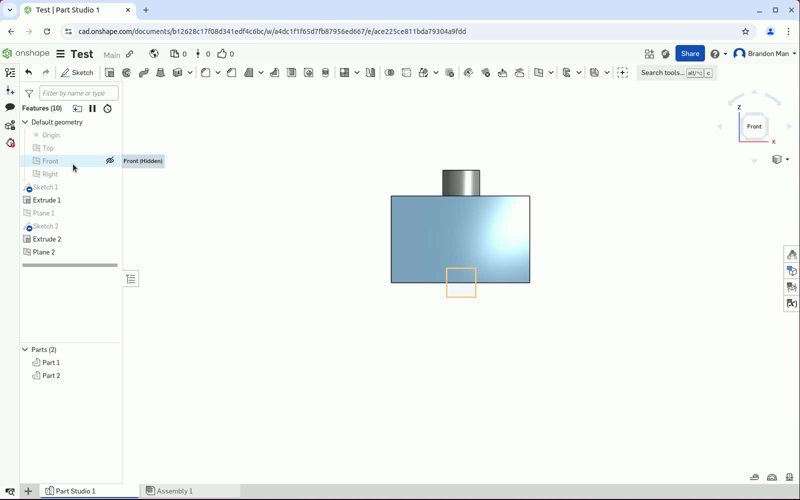
key(shift+s)
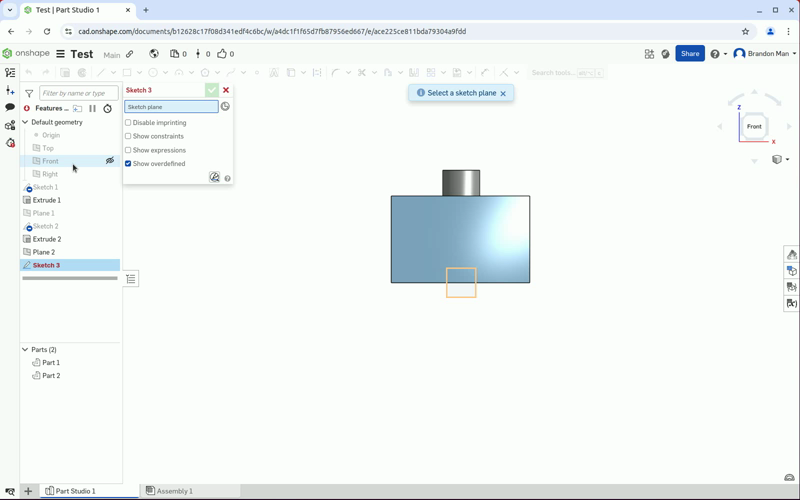
mouse_move(73, 254)
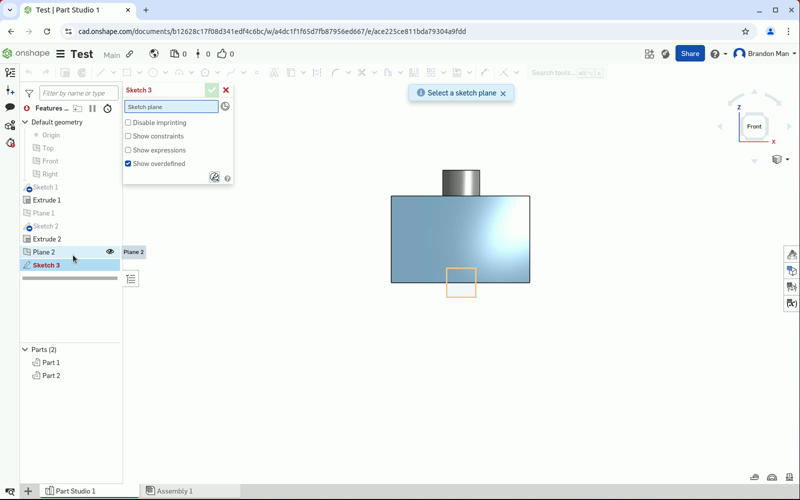
click(73, 254)
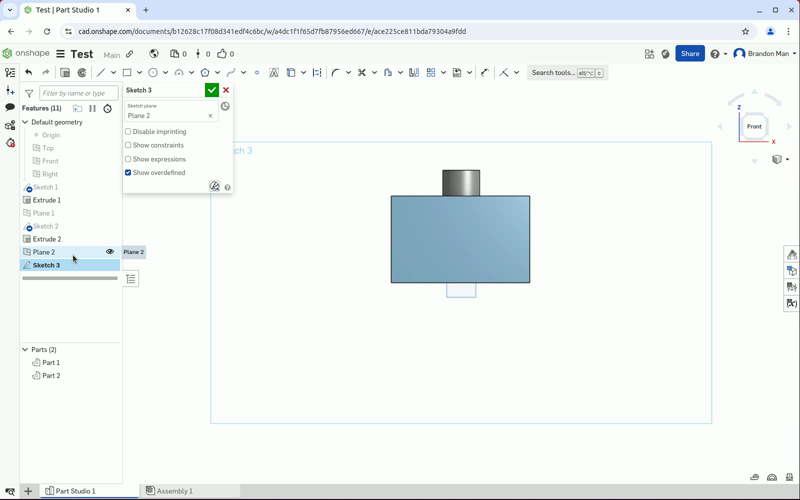
mouse_move(73, 352)
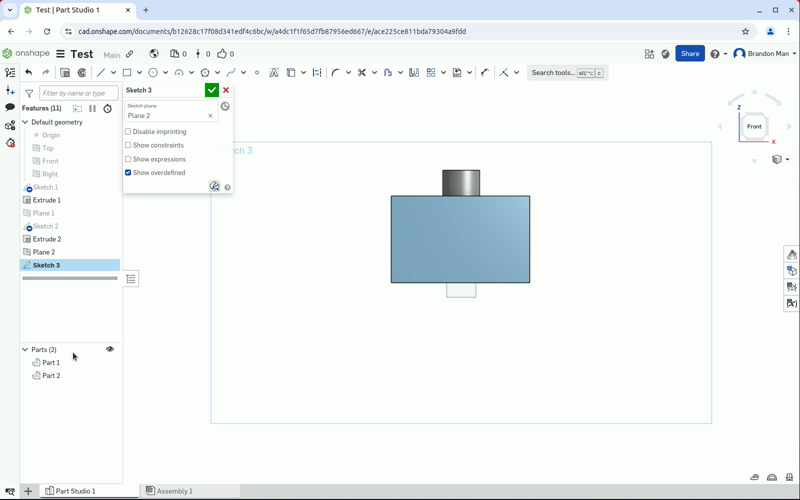
key(y)
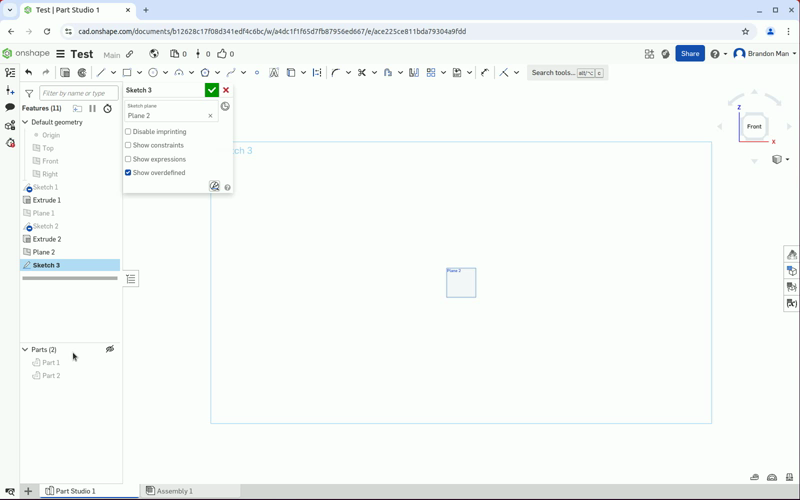
key(l)
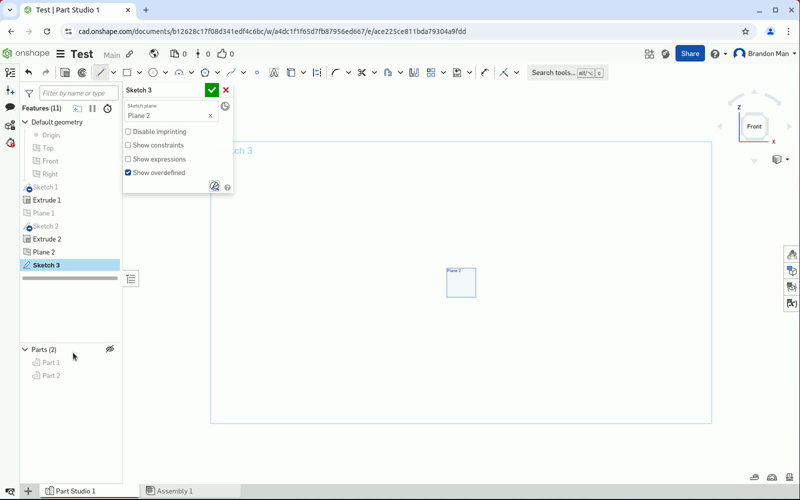
key_down(shift)
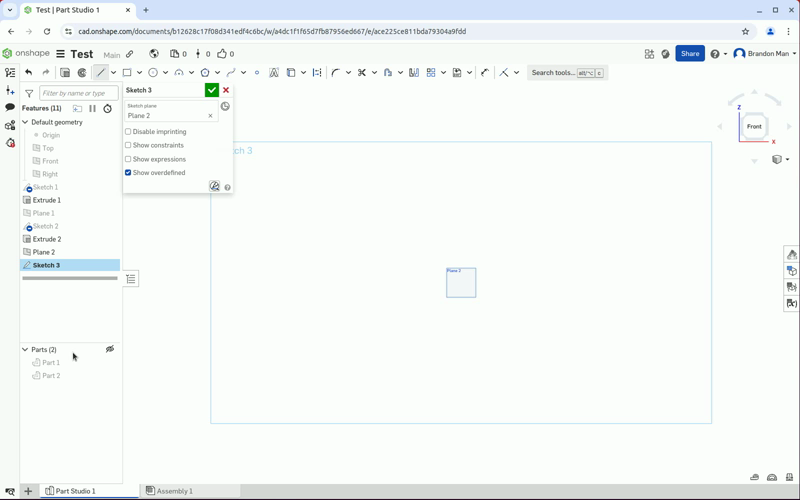
mouse_move(443, 250)
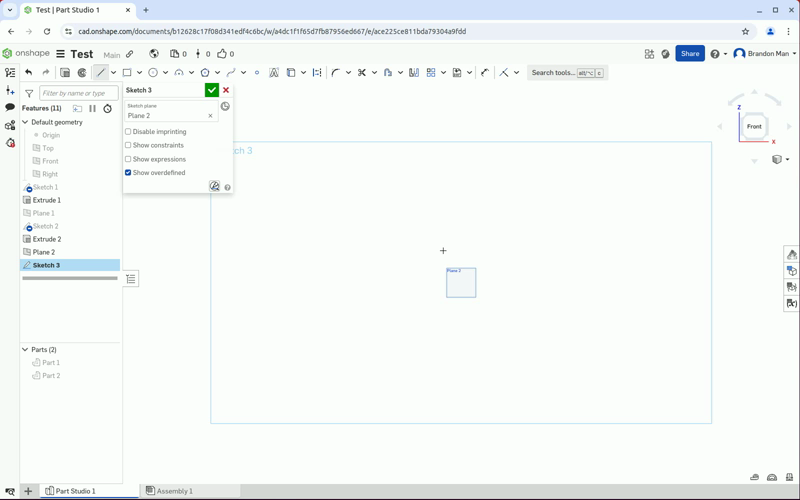
click(443, 250)
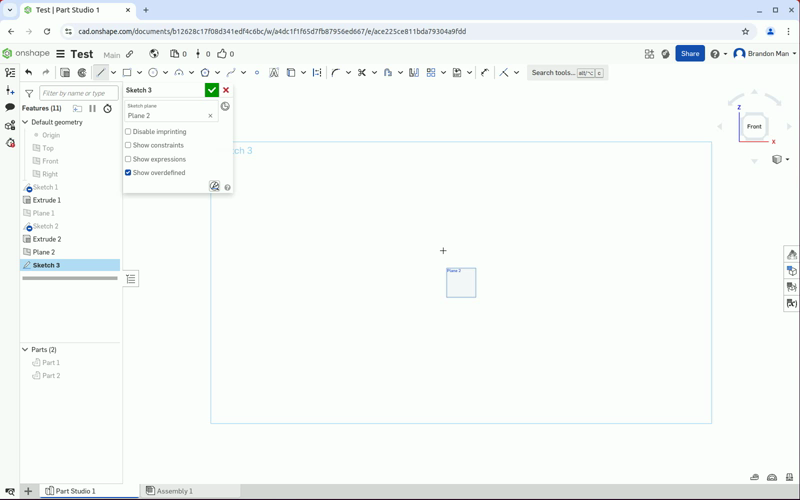
key_up(shift)
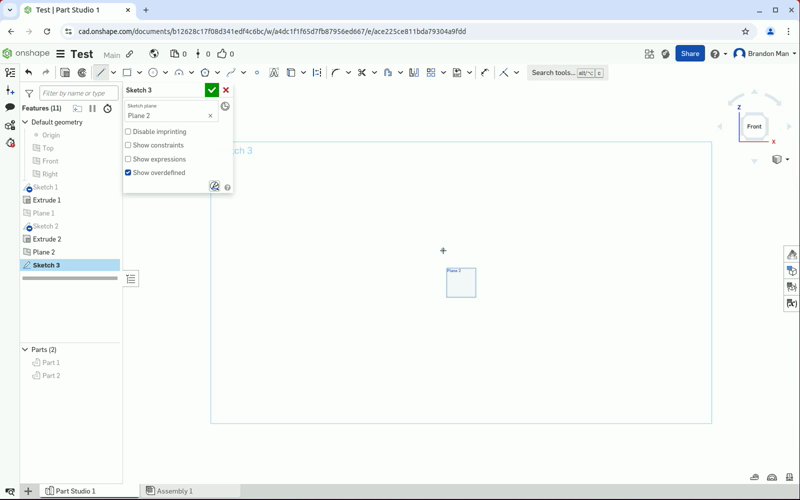
key_down(shift)
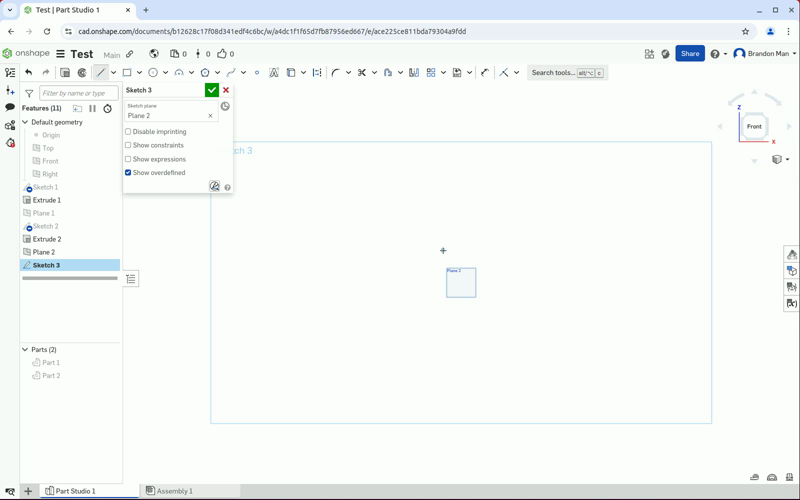
mouse_move(473, 250)
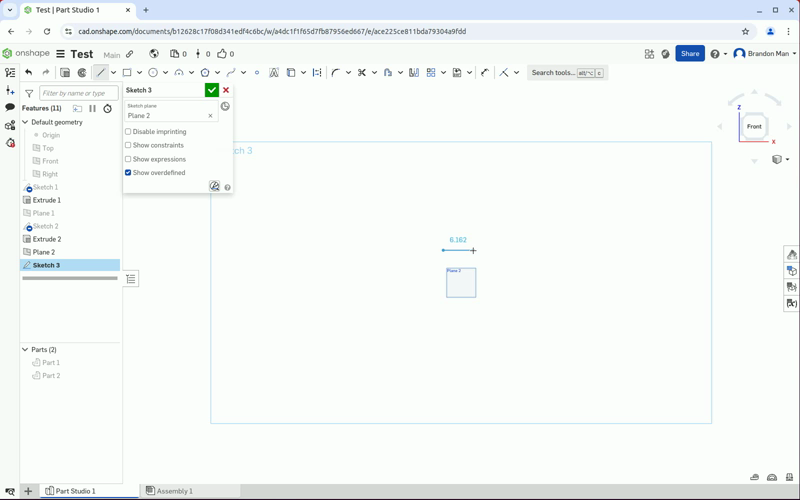
mouse_move(461, 260)
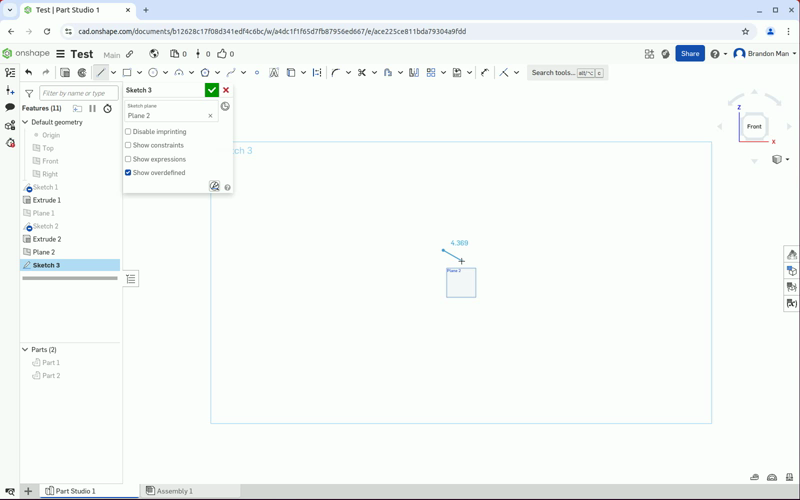
click(461, 260)
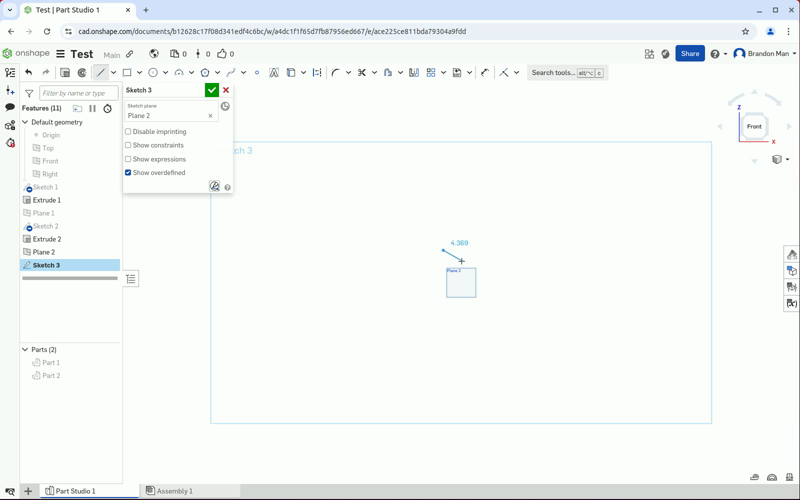
key_up(shift)
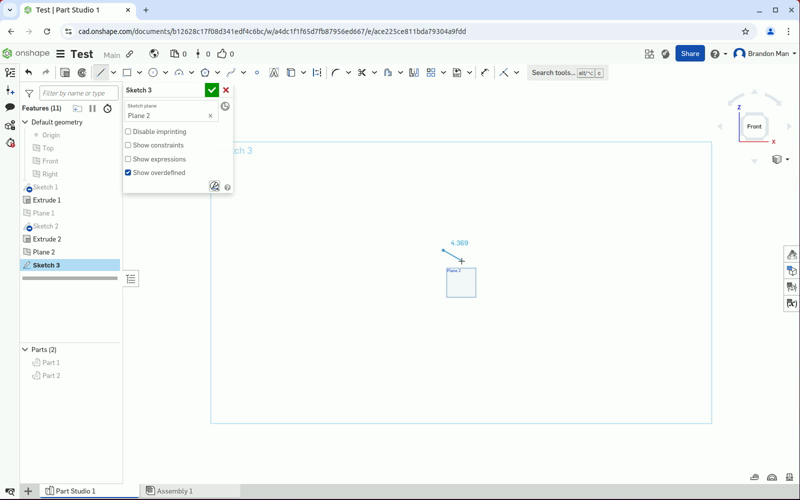
key_down(shift)
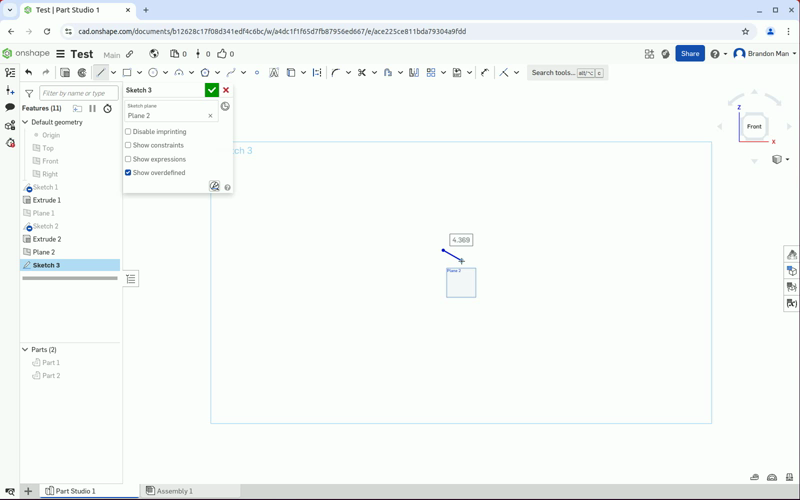
mouse_move(492, 260)
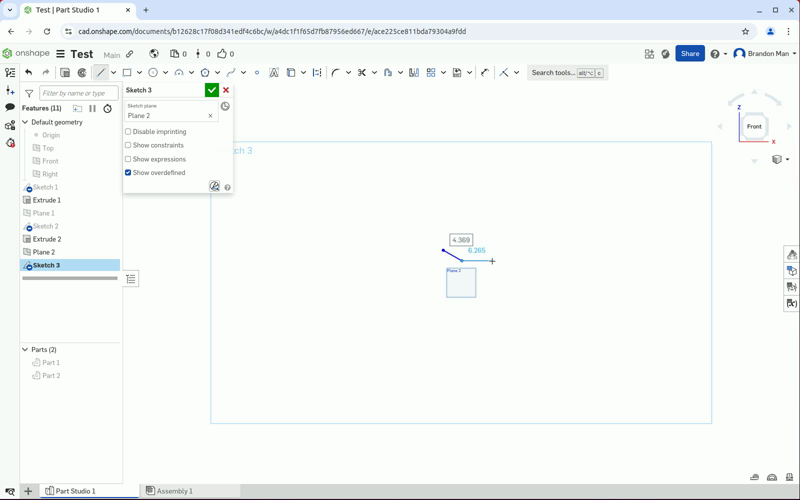
mouse_move(480, 250)
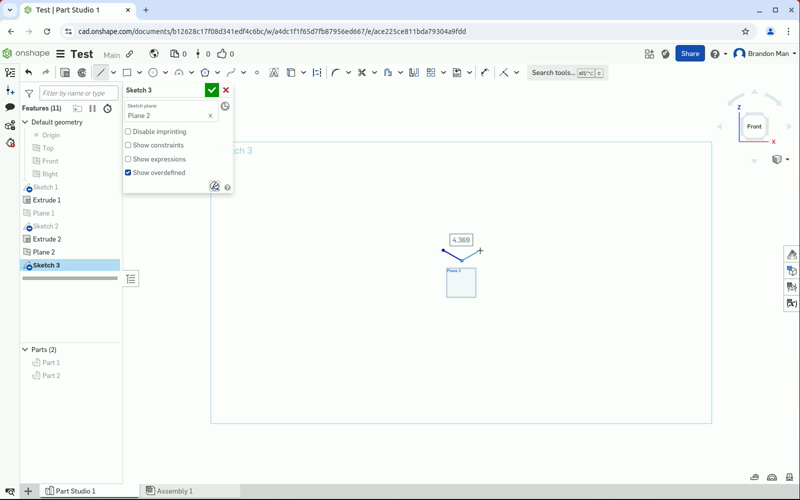
click(480, 250)
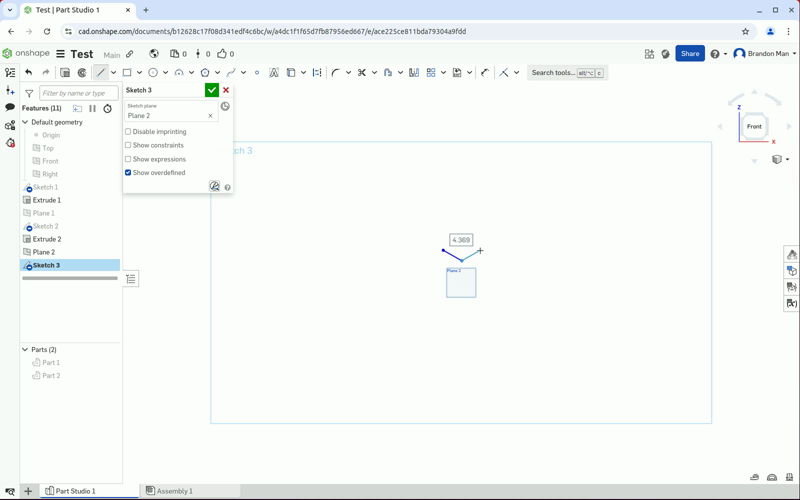
key_up(shift)
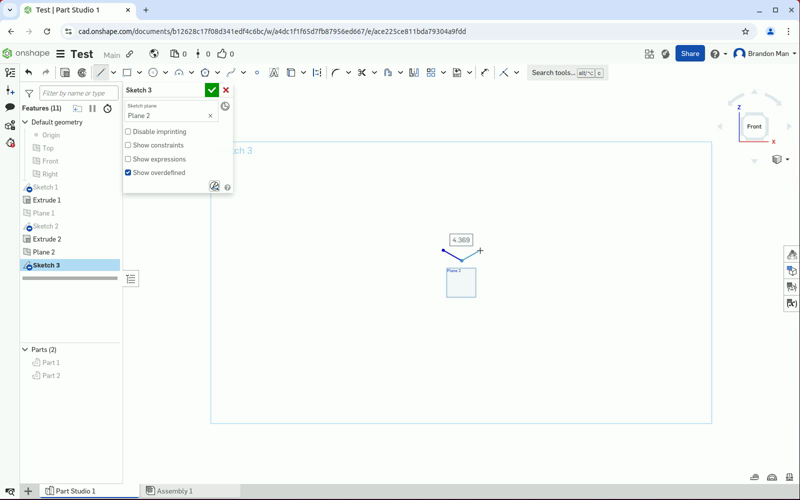
key_down(shift)
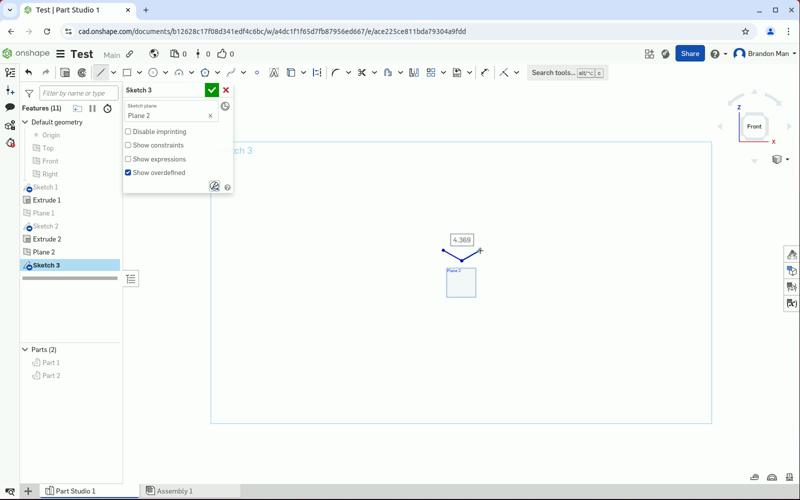
mouse_move(510, 250)
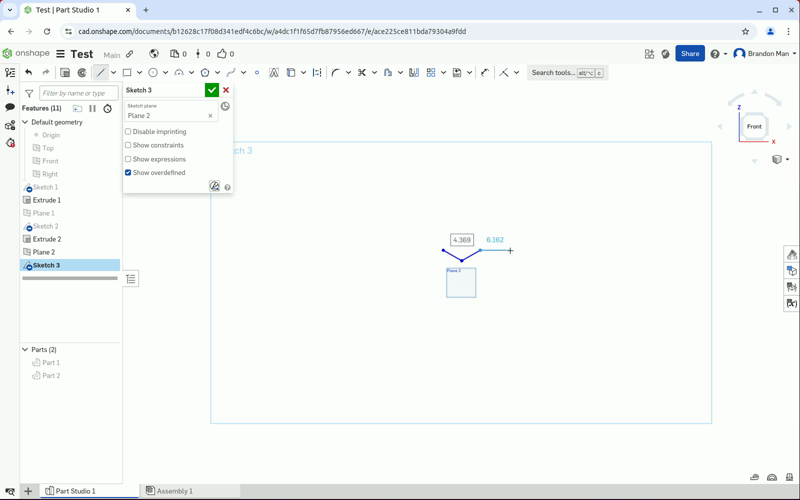
mouse_move(480, 228)
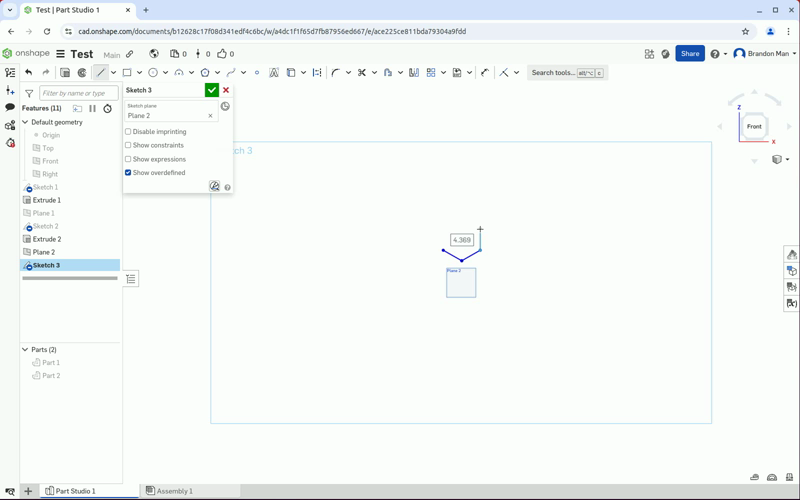
click(480, 228)
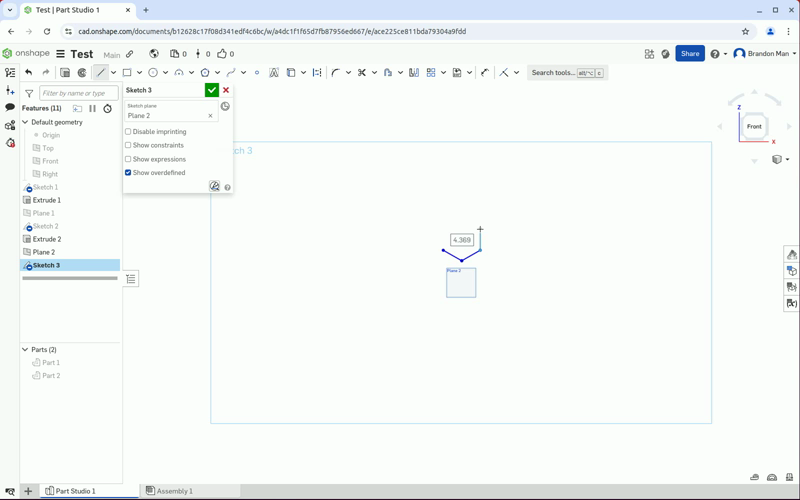
key_up(shift)
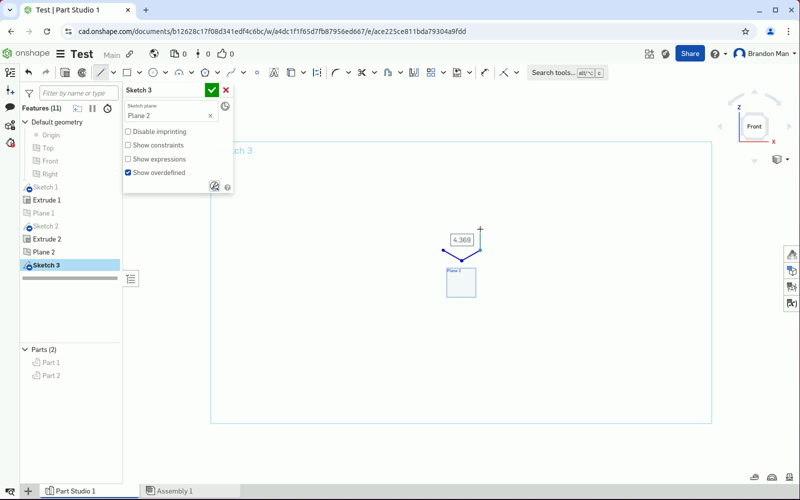
key_down(shift)
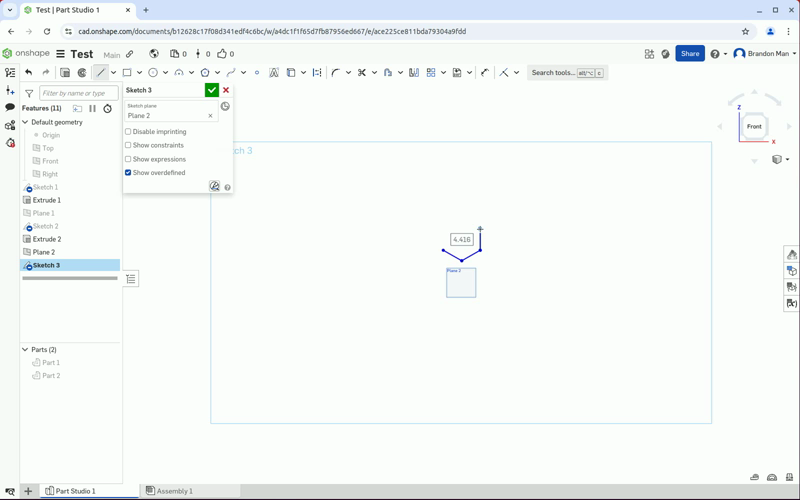
mouse_move(510, 228)
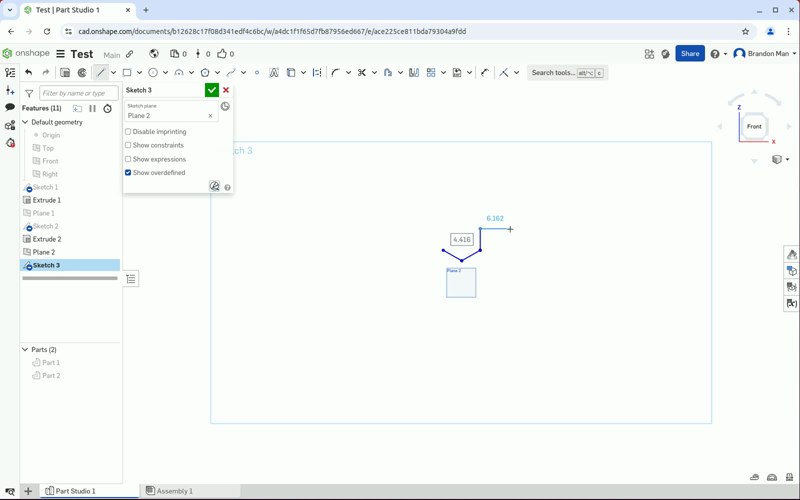
mouse_move(461, 218)
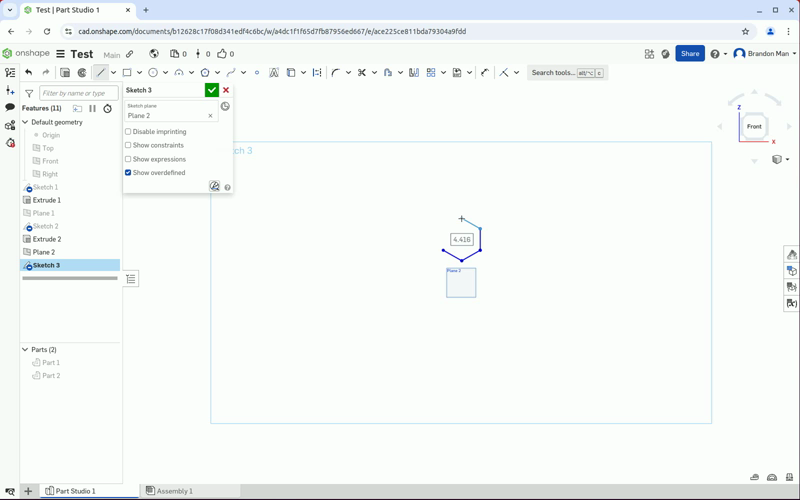
click(461, 218)
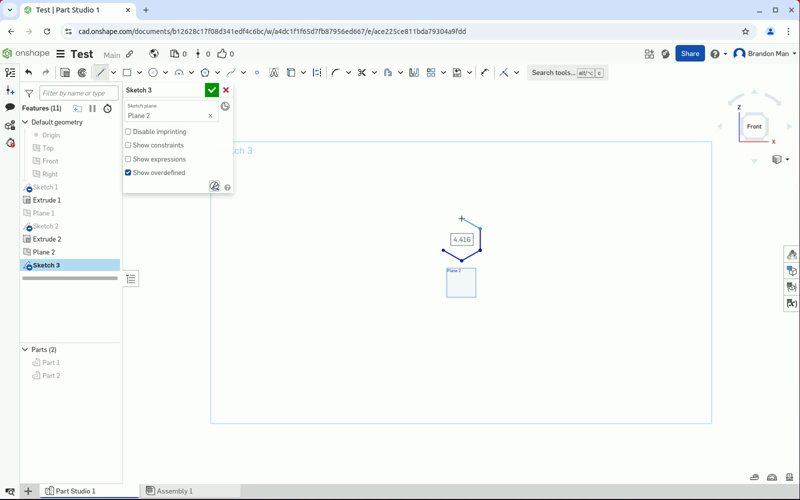
key_up(shift)
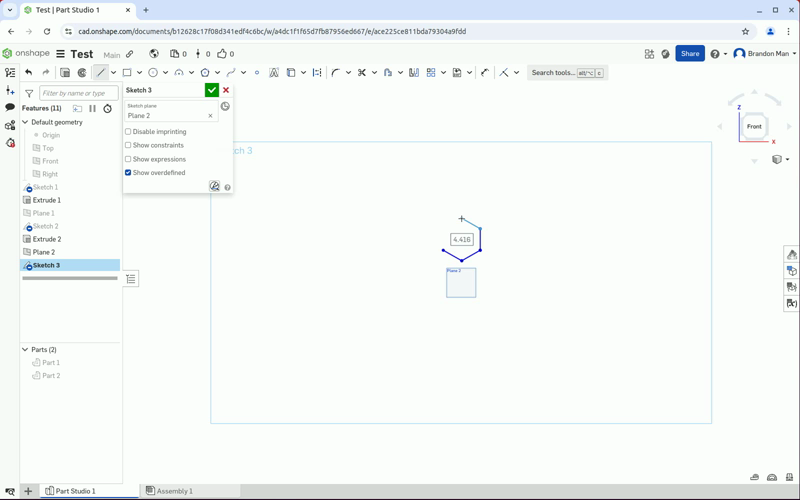
key_down(shift)
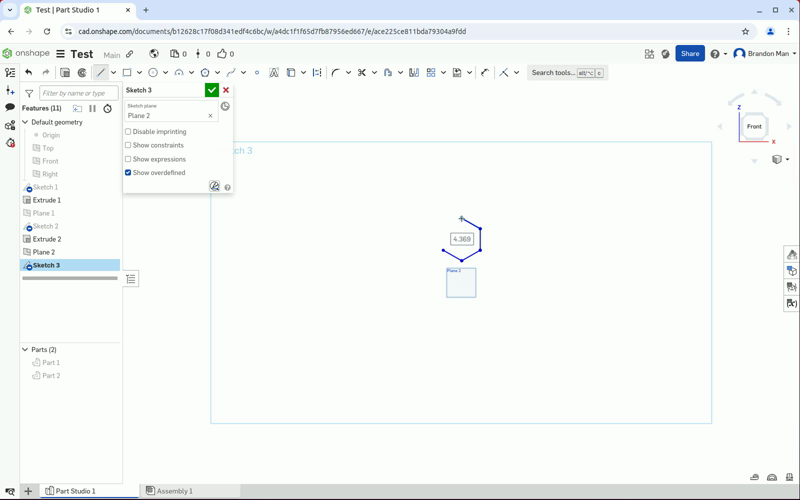
mouse_move(492, 218)
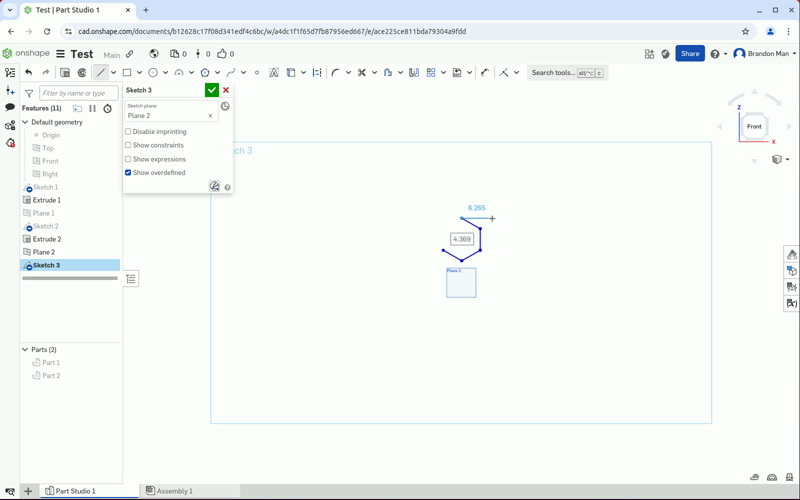
mouse_move(443, 228)
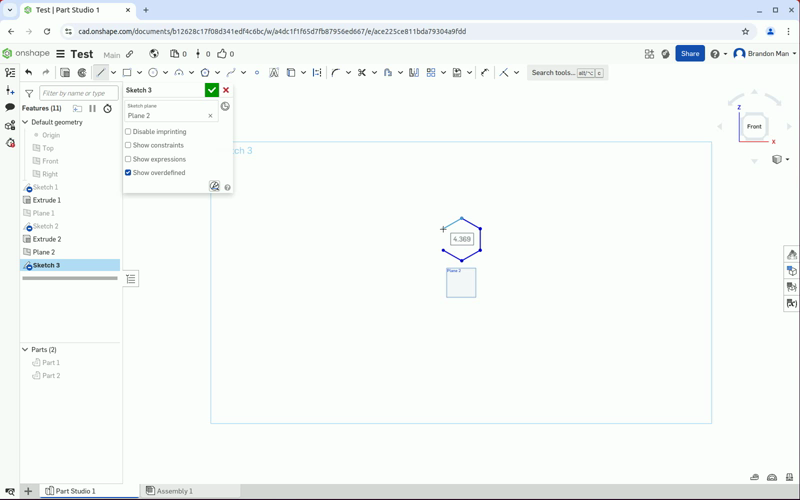
click(443, 228)
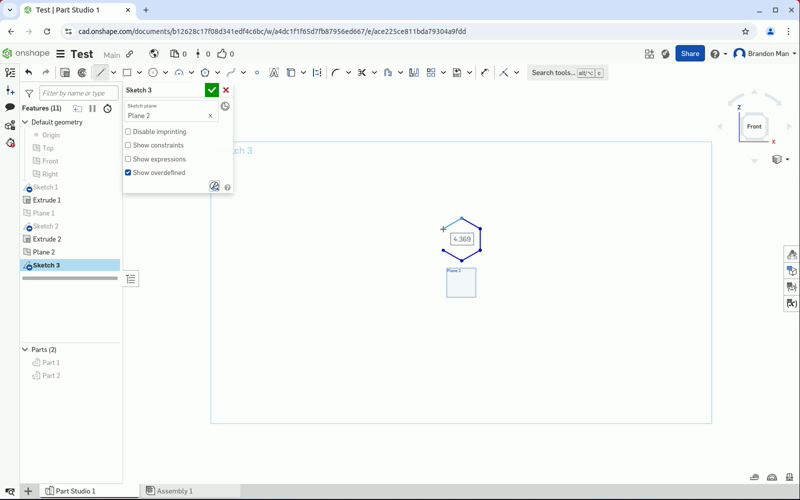
key_up(shift)
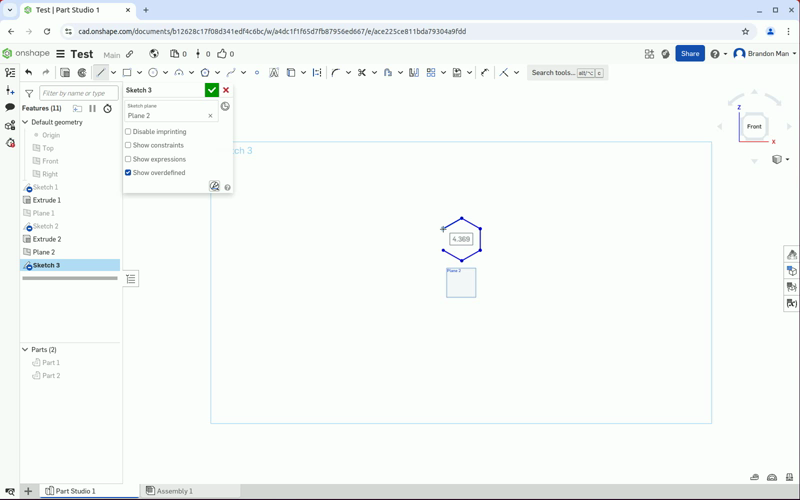
mouse_move(473, 228)
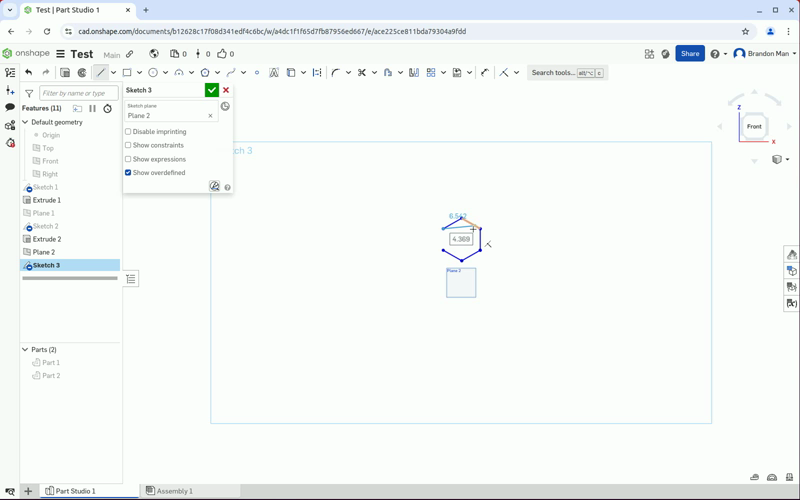
key_down(shift)
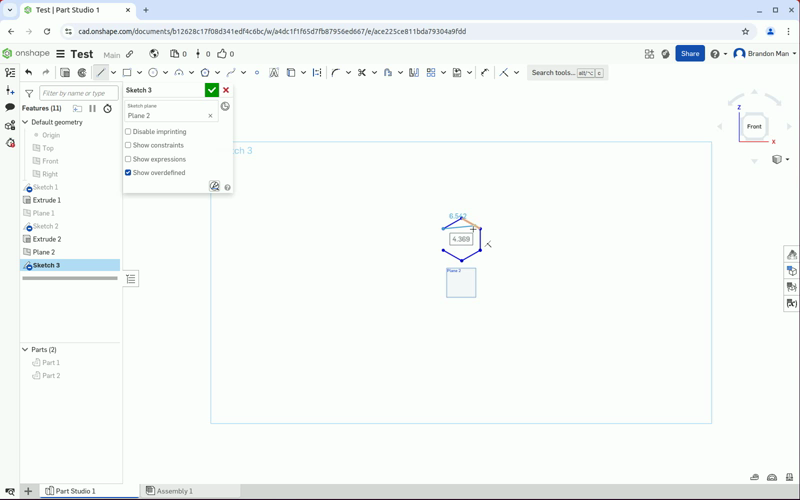
mouse_move(443, 250)
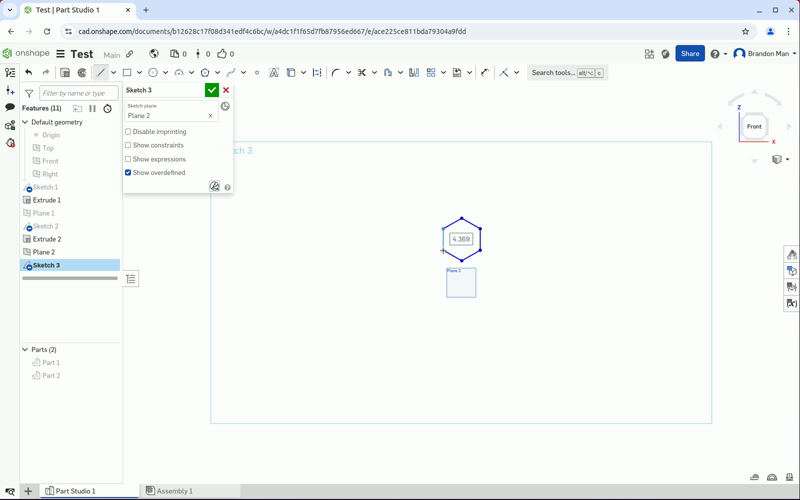
key_up(shift)
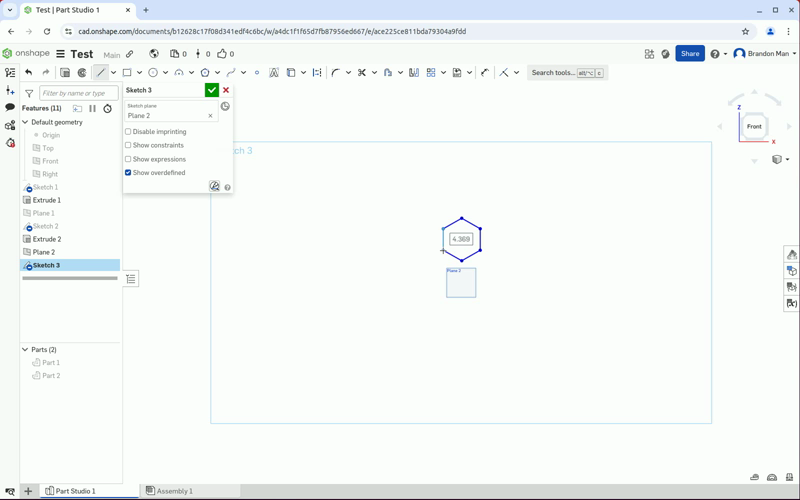
click(443, 250)
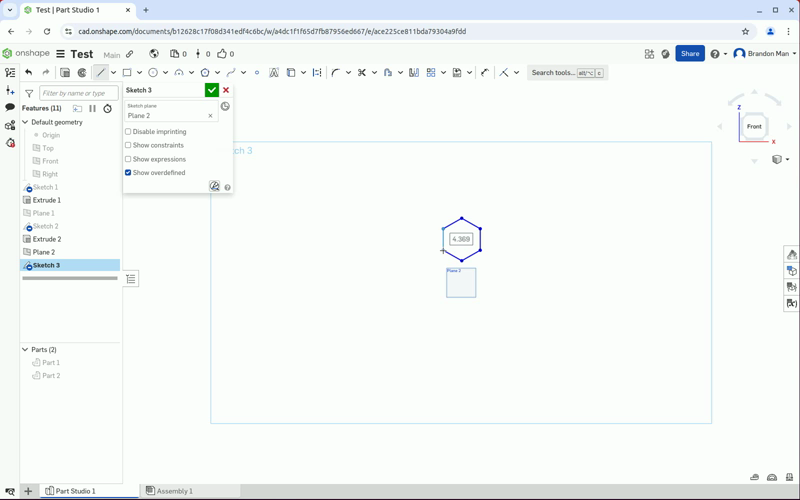
key(esc)
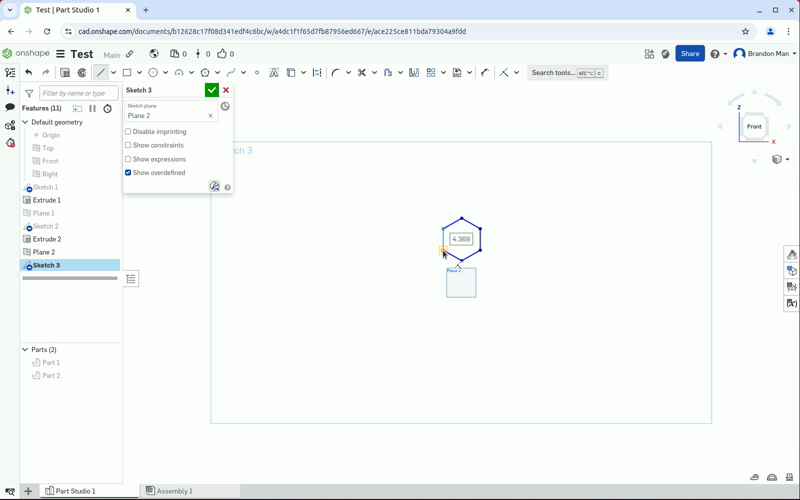
mouse_move(473, 226)
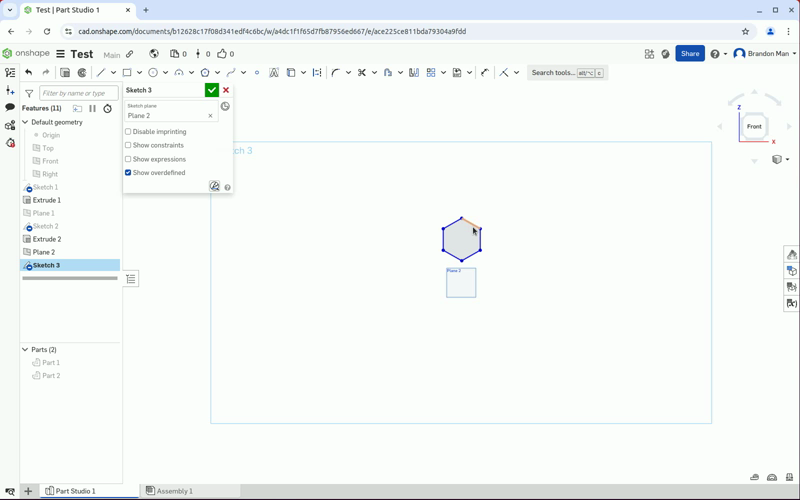
scroll(6)
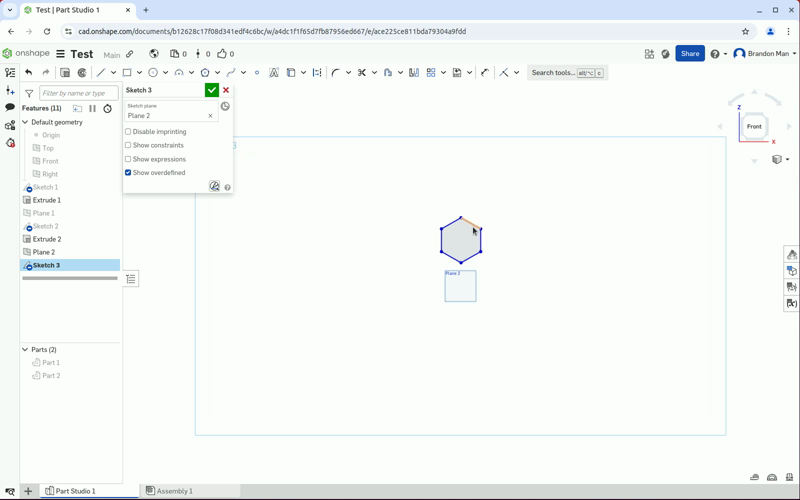
scroll(6)
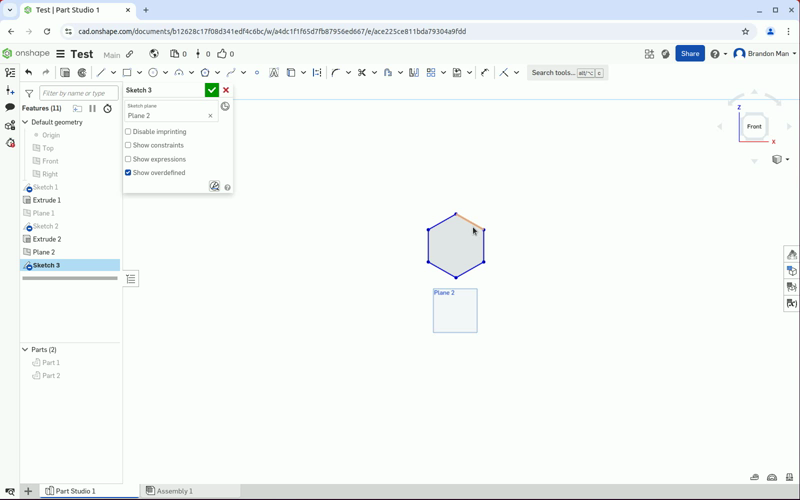
scroll(6)
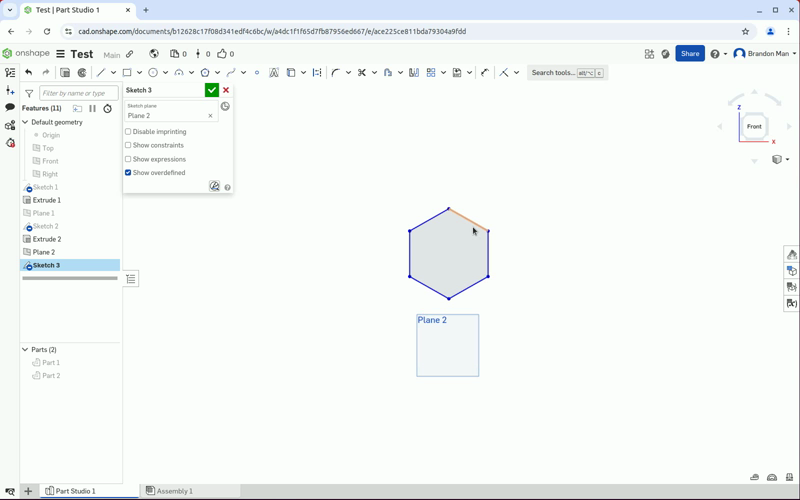
scroll(6)
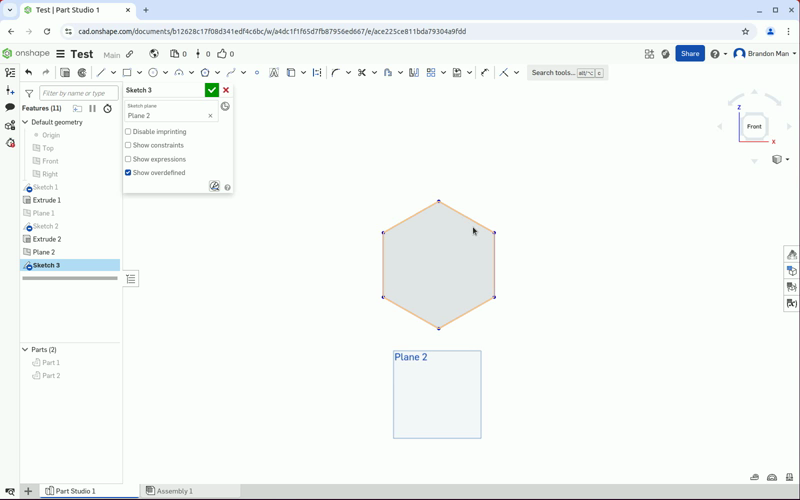
scroll(6)
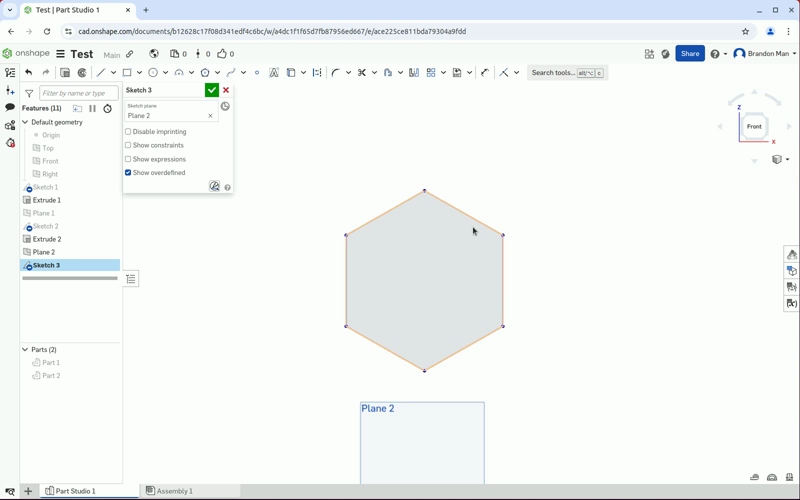
scroll(6)
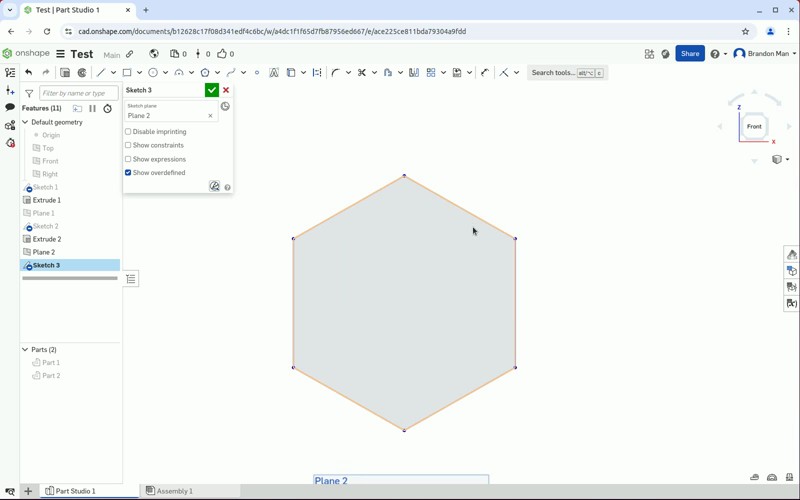
scroll(6)
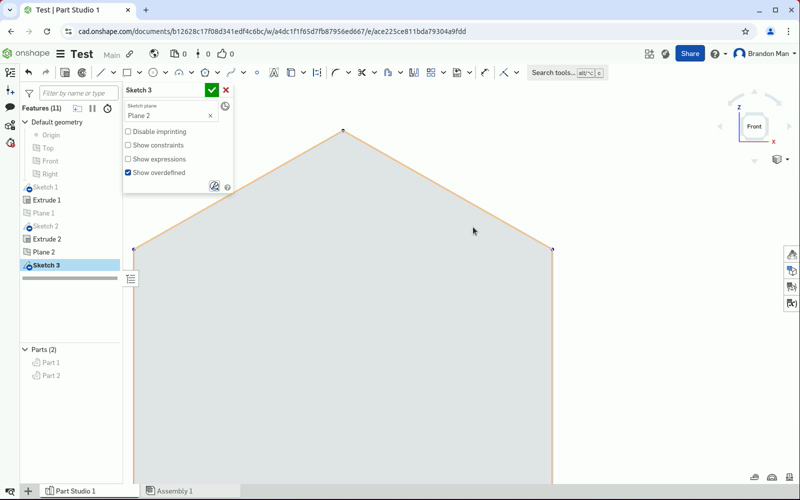
click(473, 226)
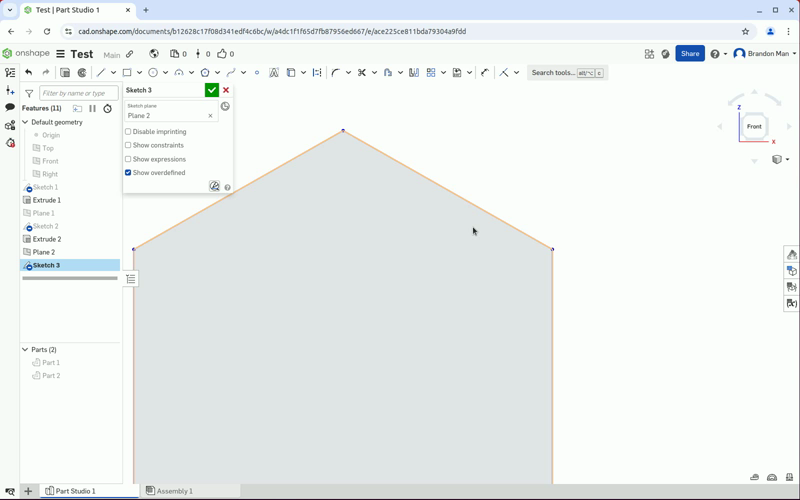
scroll(-6)
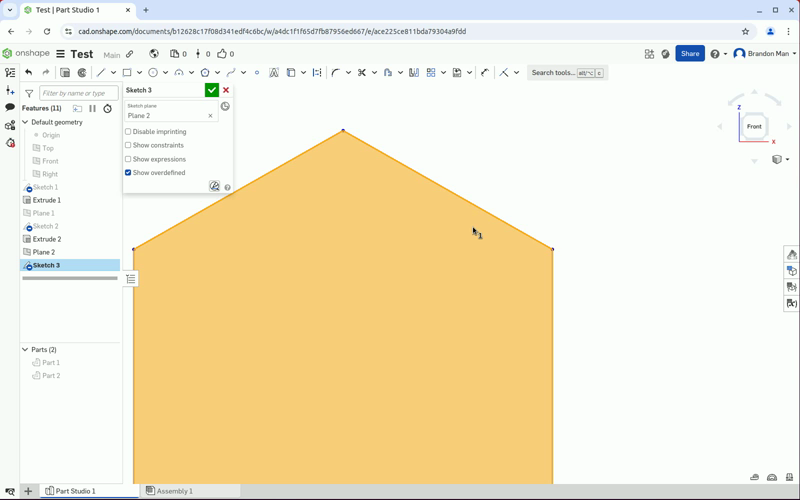
scroll(-6)
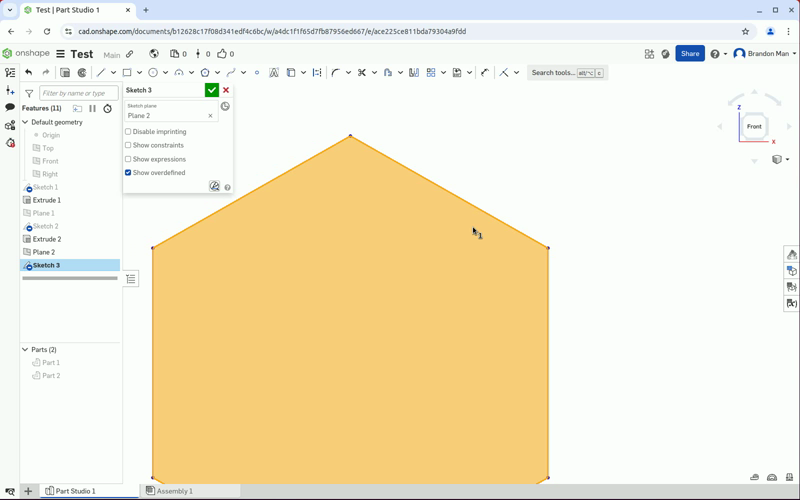
scroll(-6)
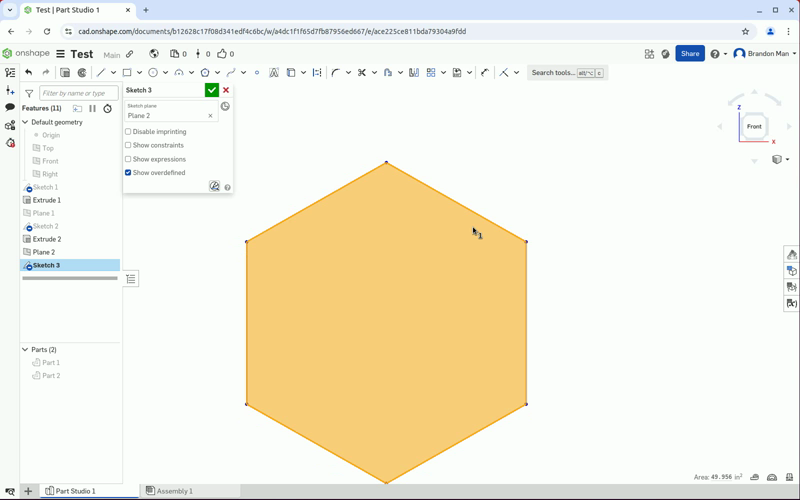
scroll(-6)
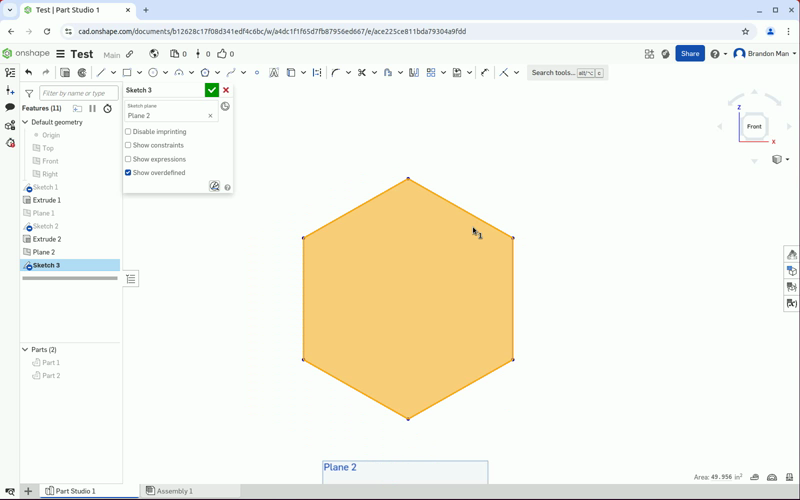
scroll(-6)
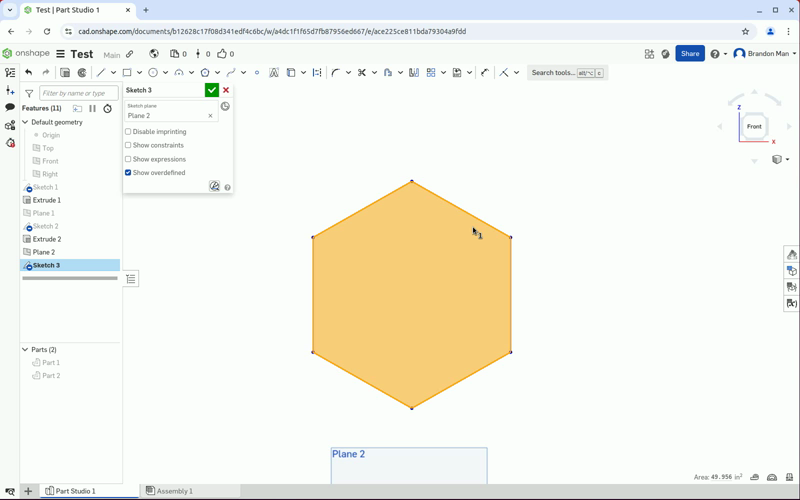
scroll(-6)
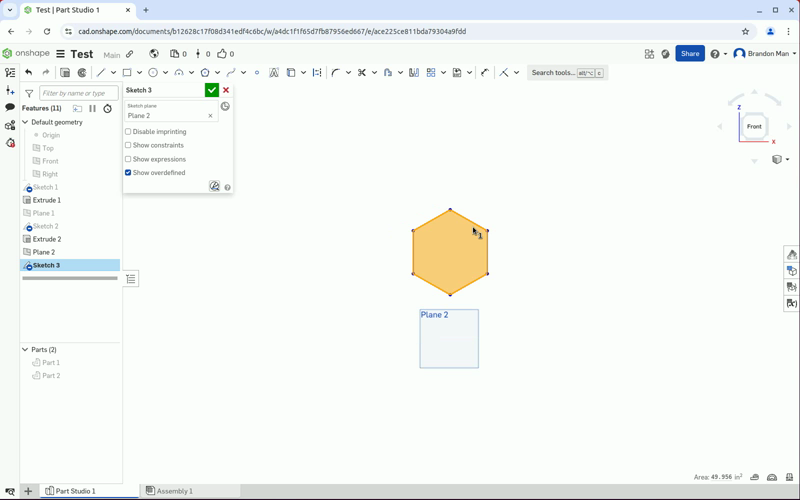
scroll(-6)
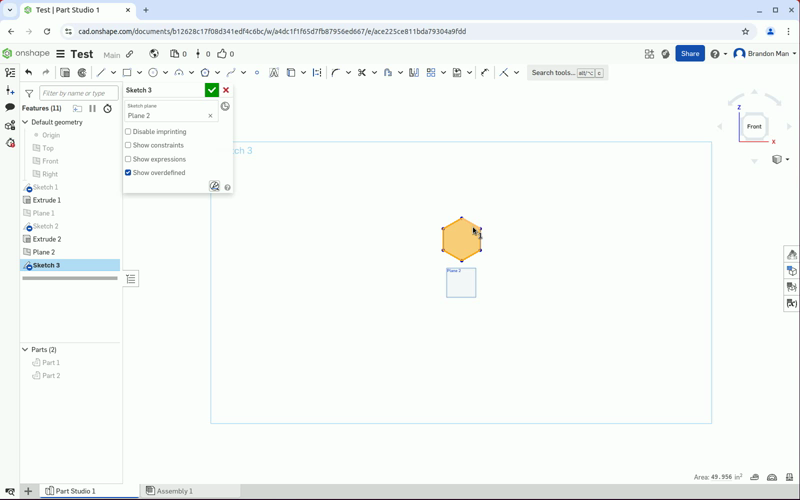
mouse_move(73, 352)
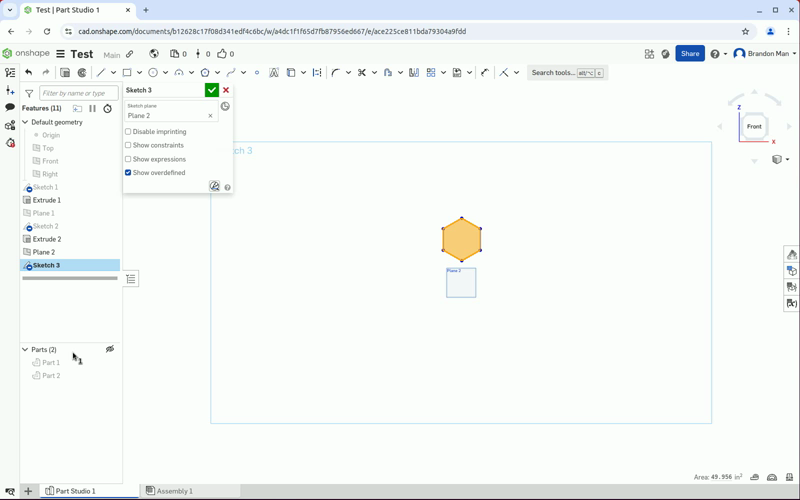
key(shift+y)
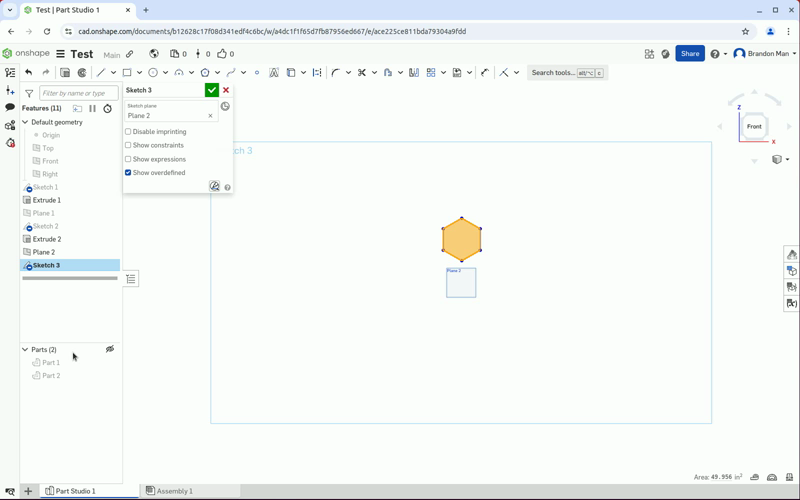
key(shift+e)
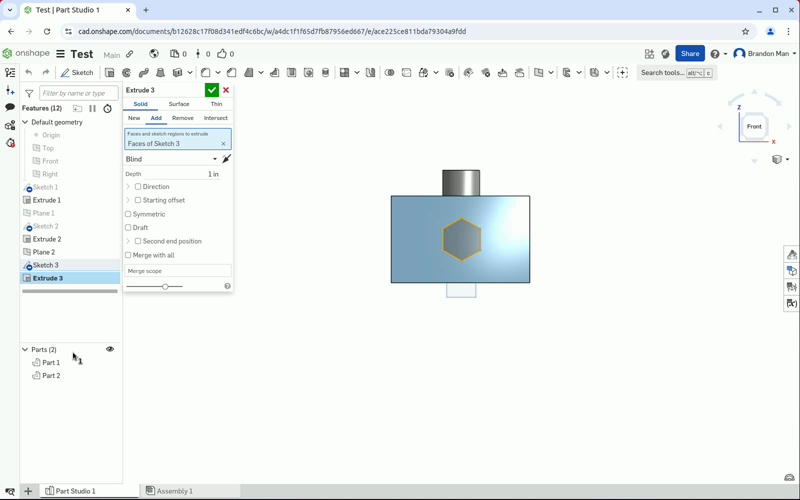
mouse_move(143, 106)
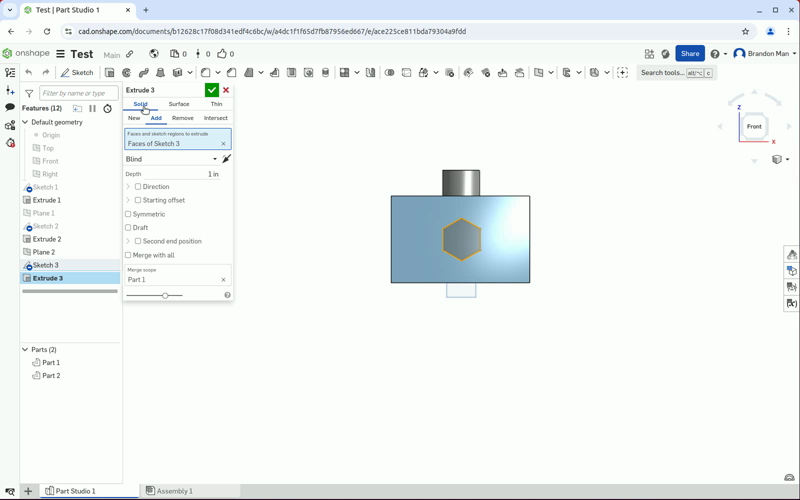
click(143, 106)
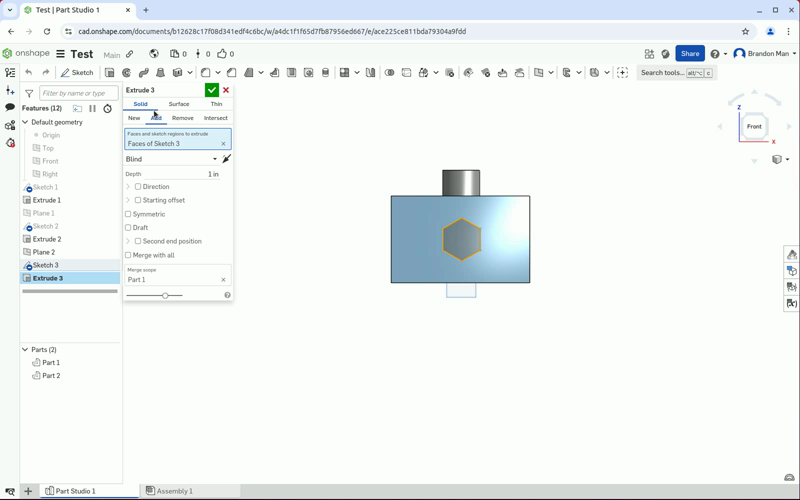
mouse_move(186, 120)
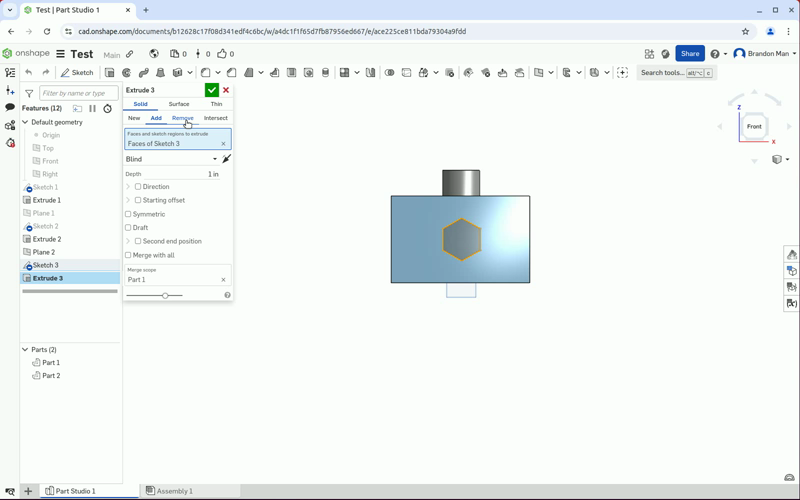
click(186, 120)
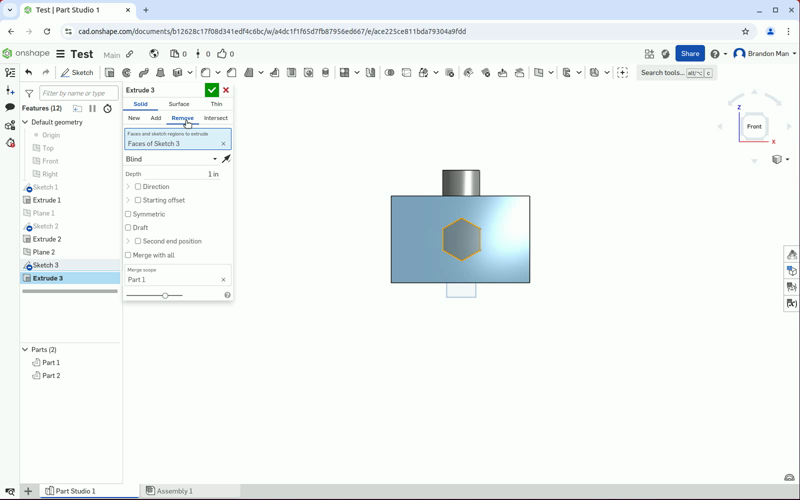
key(tab, 4)
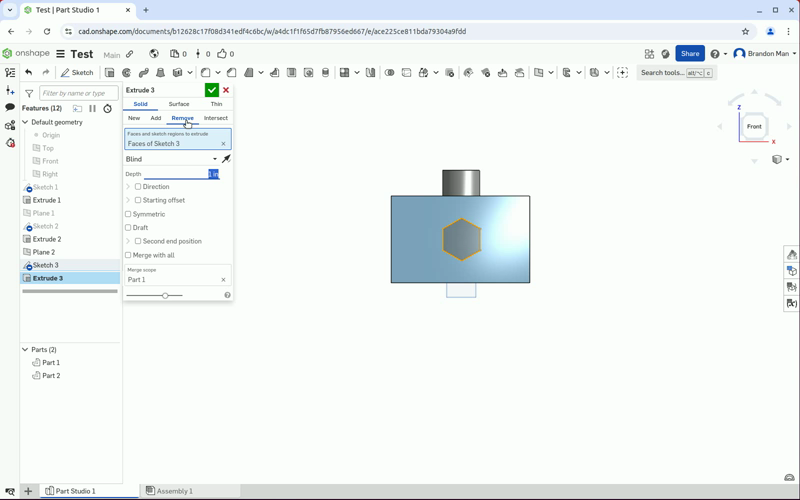
text(1.685)
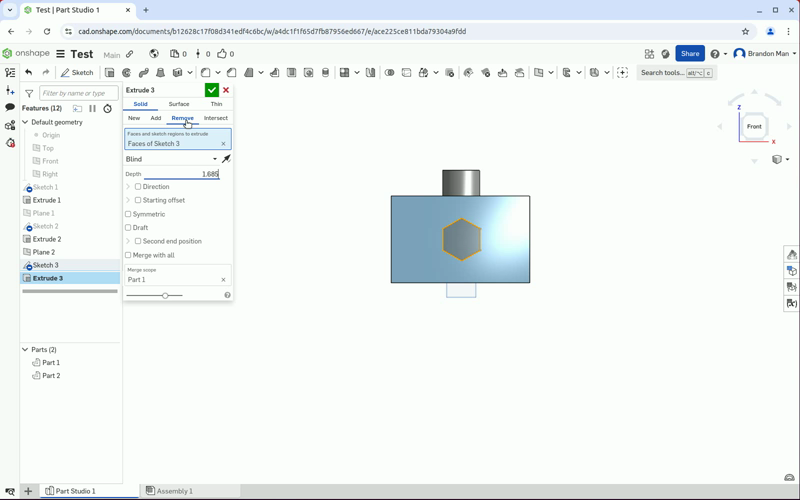
key(tab, 6)
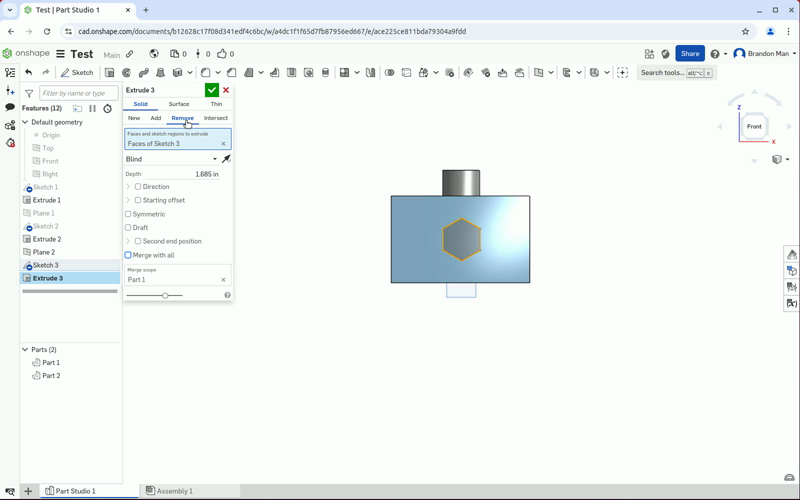
key(space)
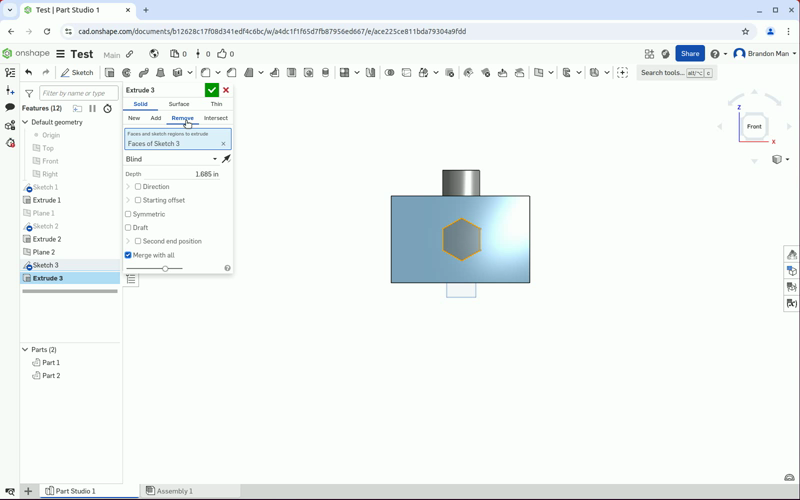
key(enter)
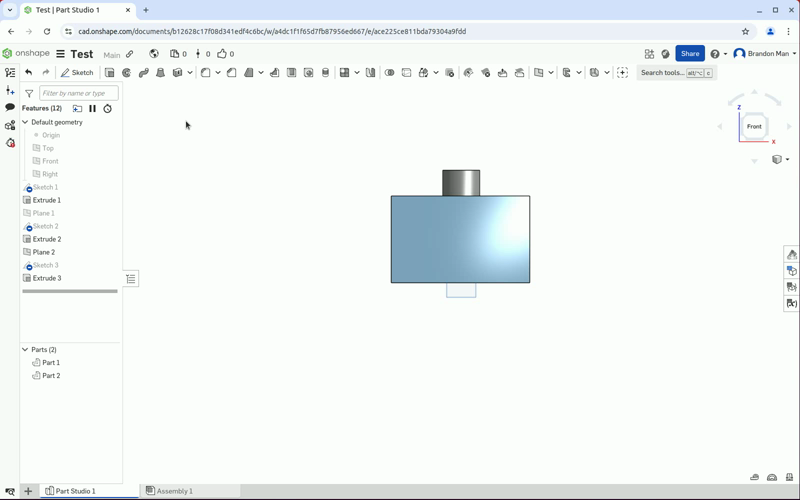
key(shift+h)
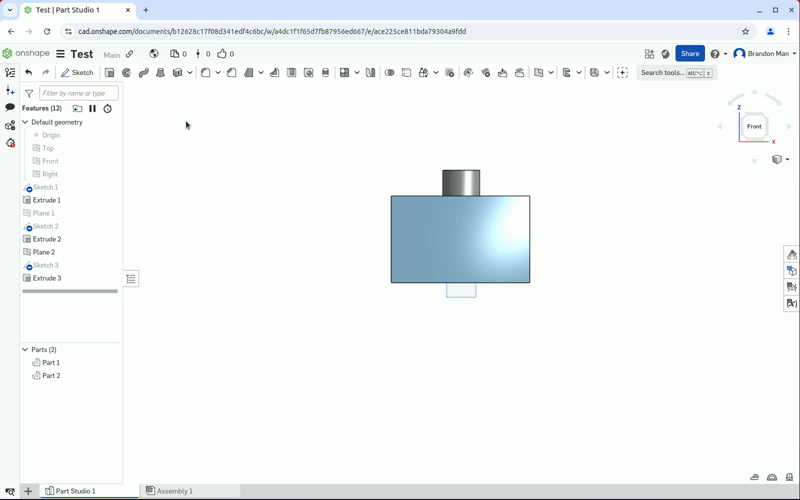
key(shift+h)
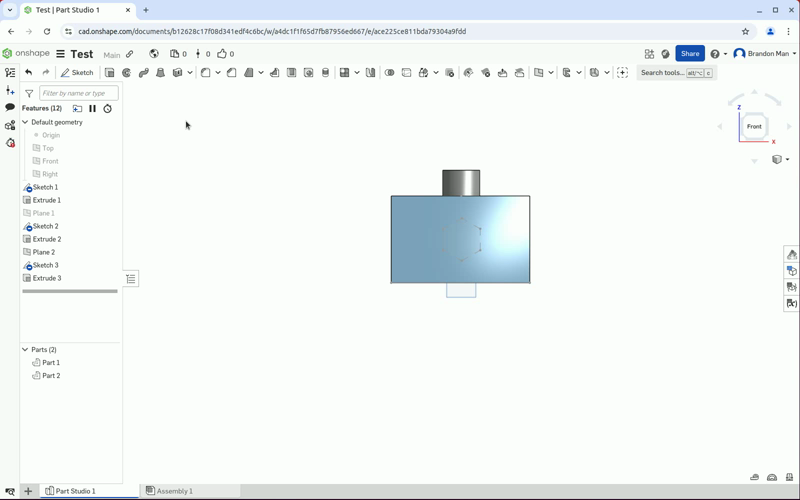
key(shift+7)
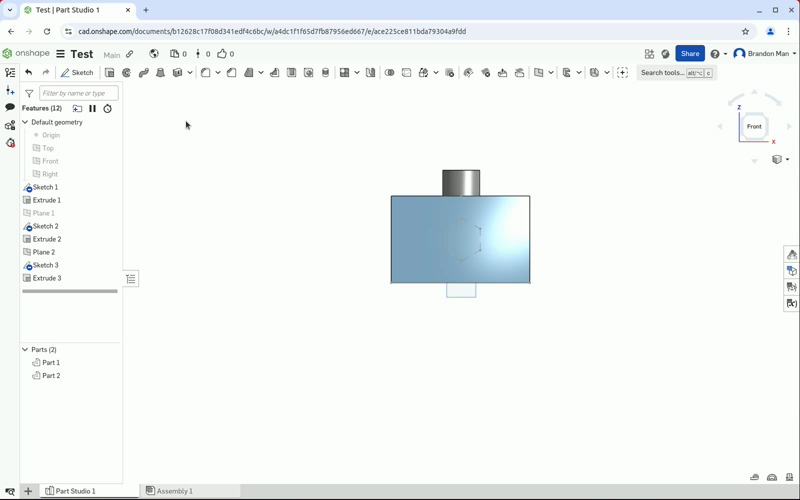
key(left, 2)
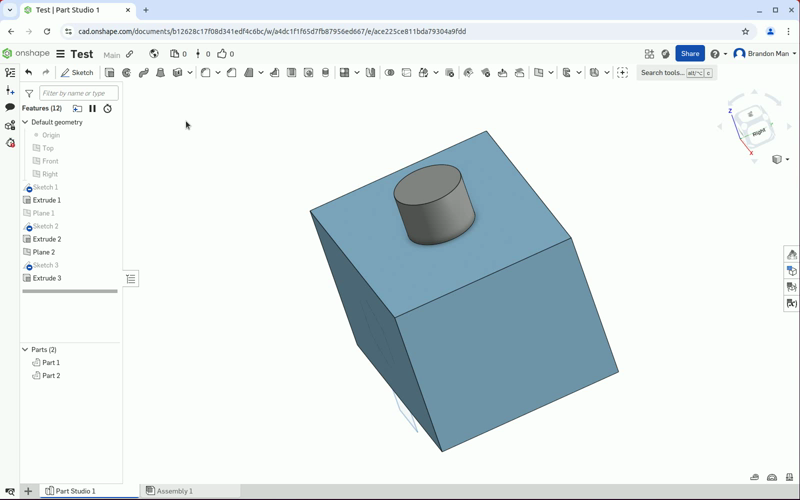
key(down, 2)
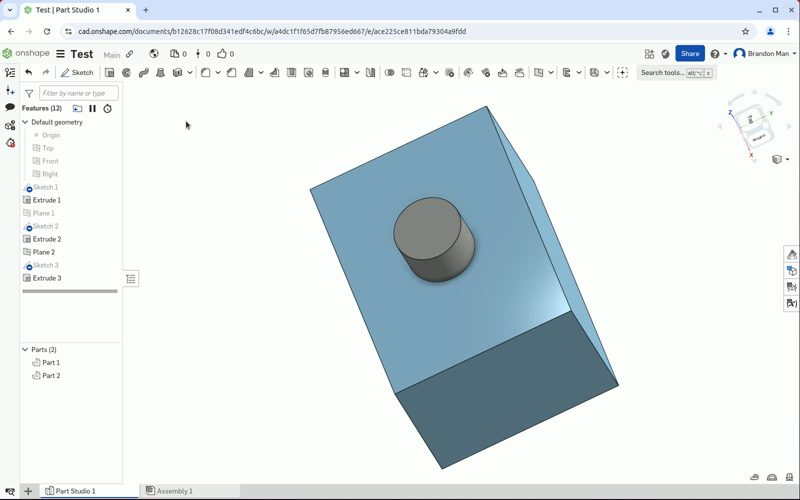
key(up, 2)
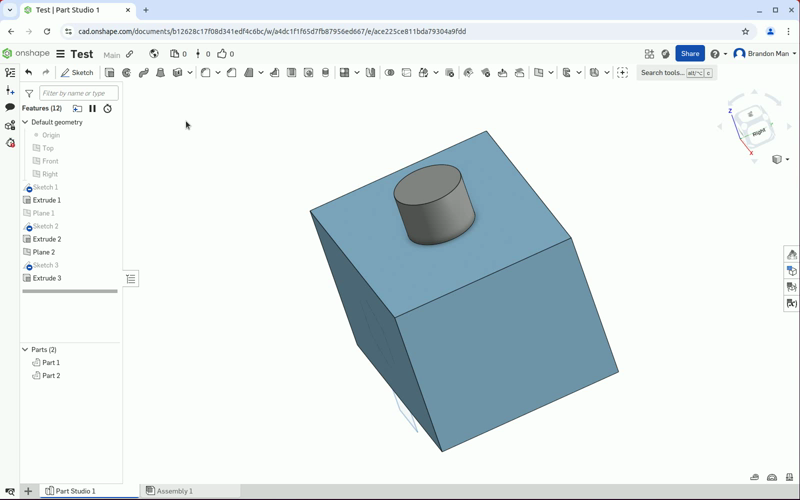
key(right, 2)
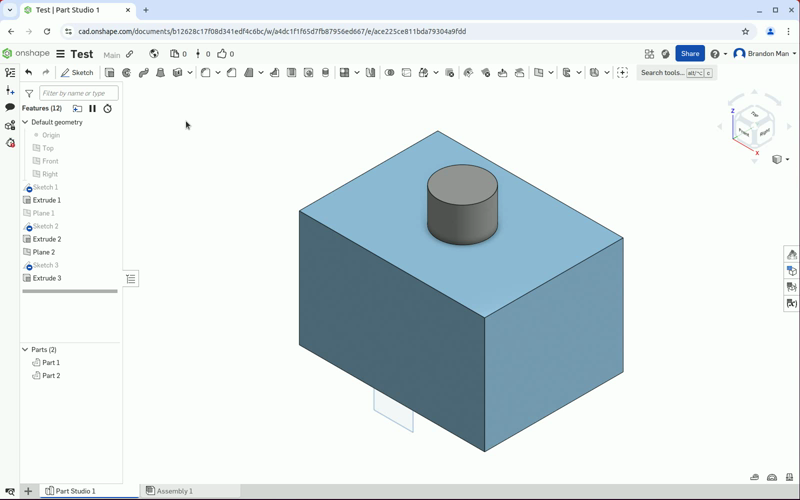
mouse_move(73, 189)
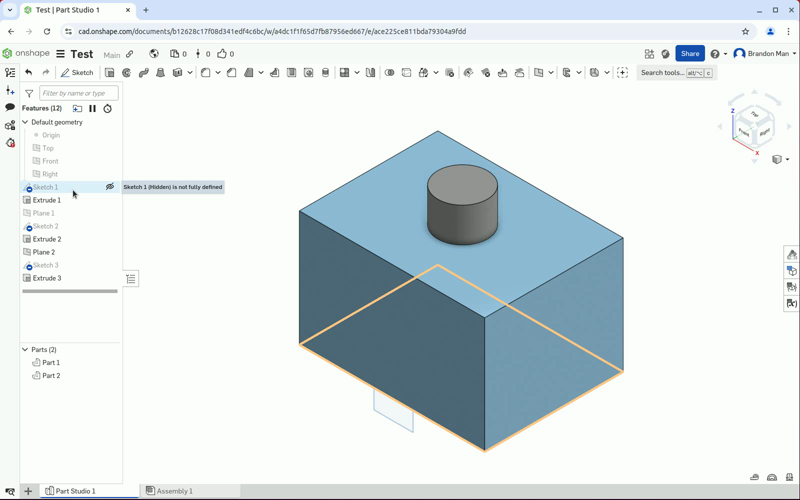
click(73, 189)